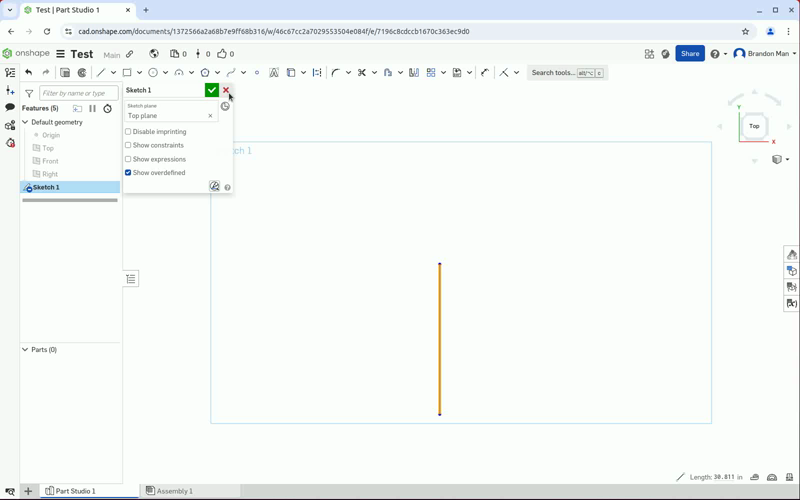
key(shift+h)
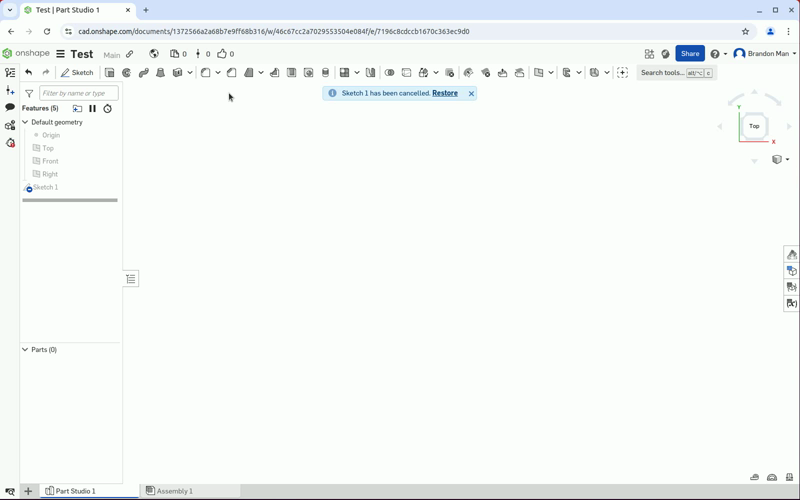
mouse_move(73, 352)
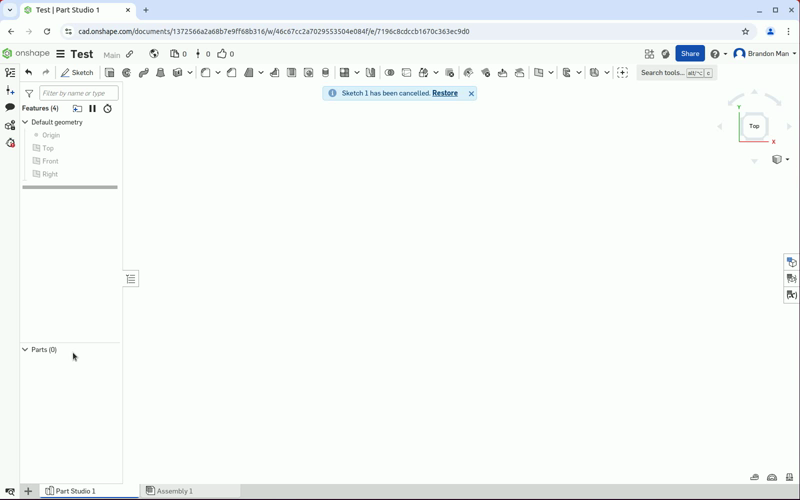
key(y)
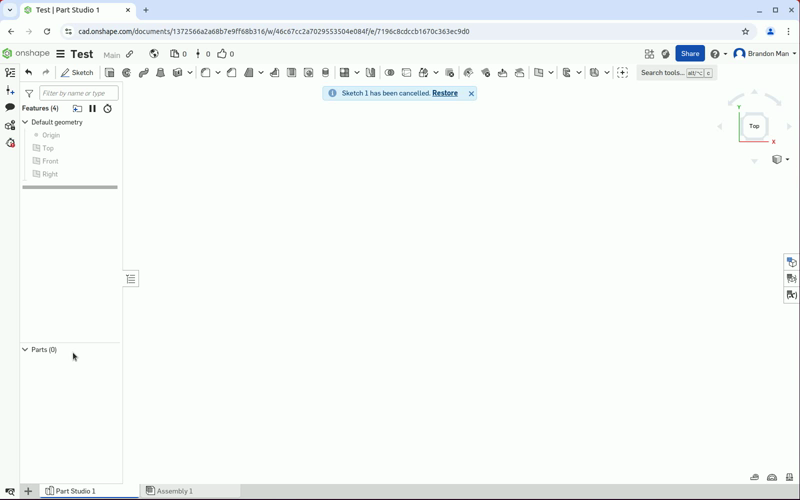
key(shift+p)
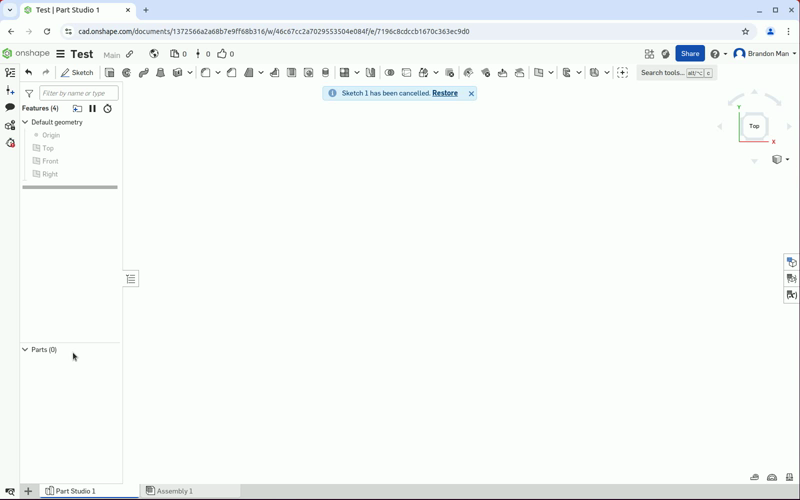
key(space)
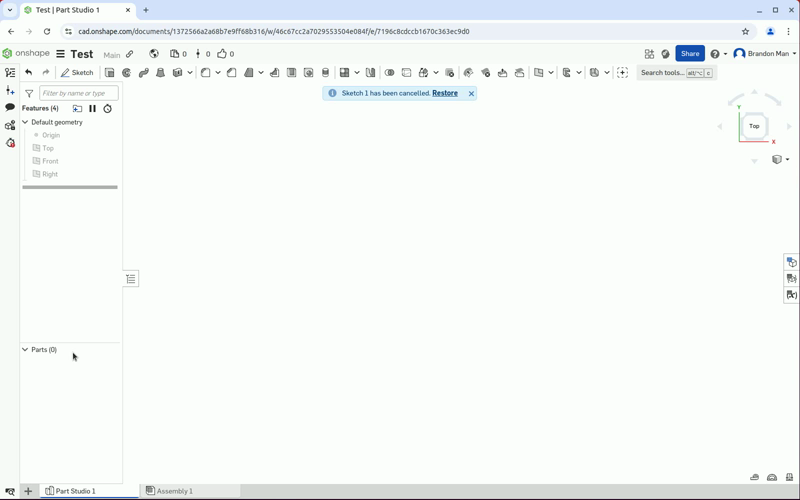
key_down(shift)
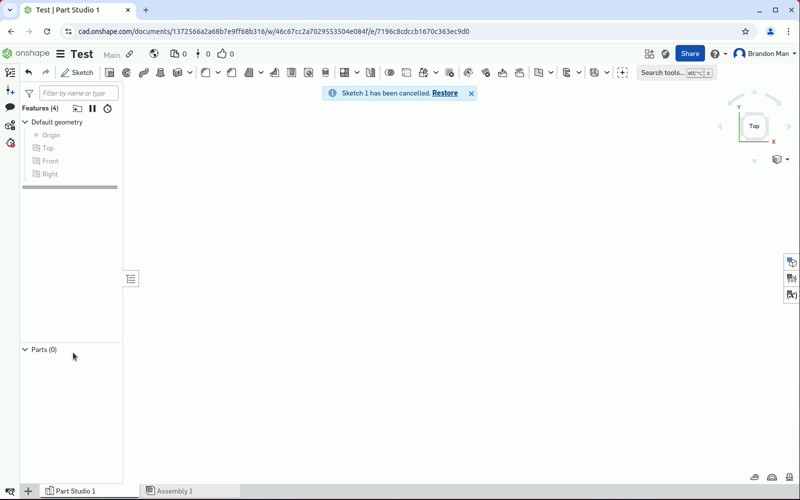
key(up)
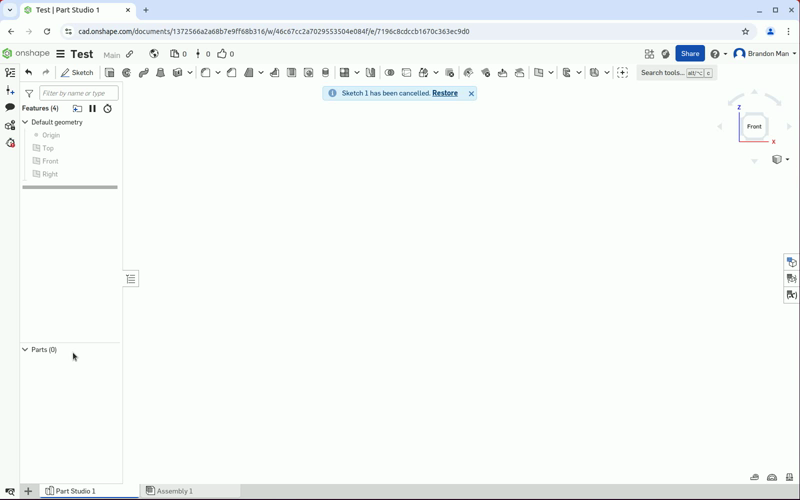
key_up(shift)
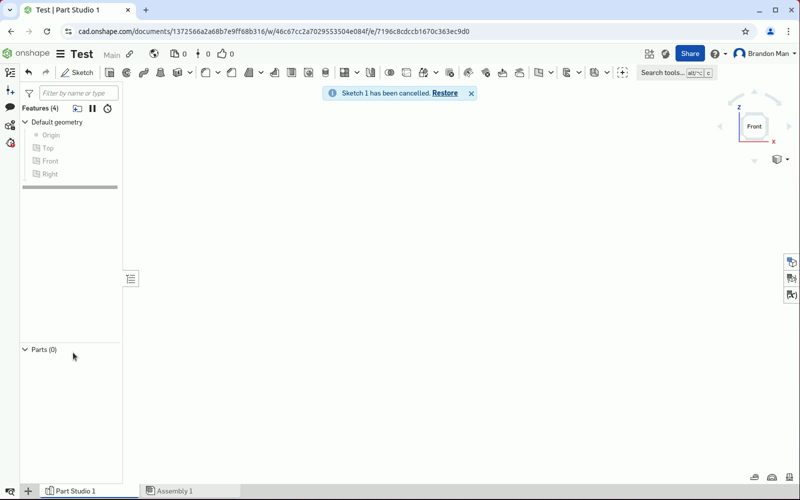
mouse_move(73, 352)
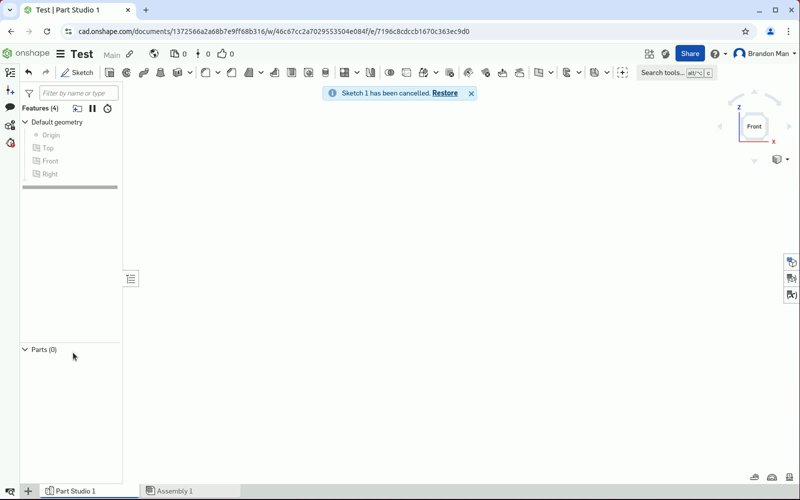
key(shift+y)
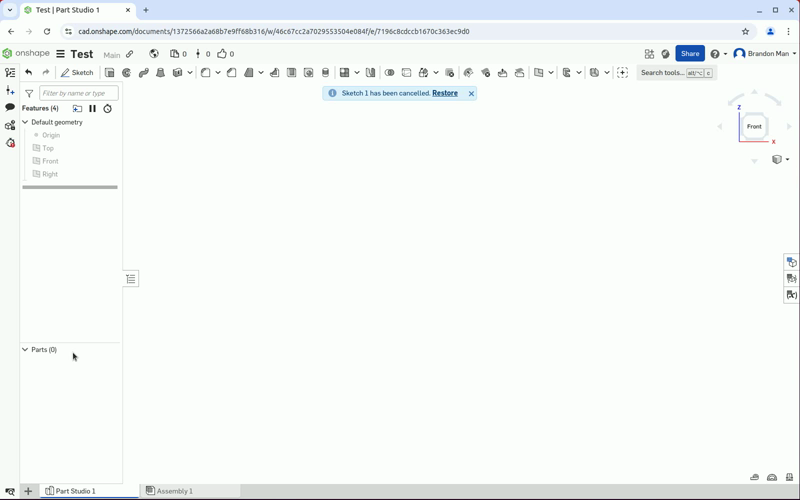
key(shift+s)
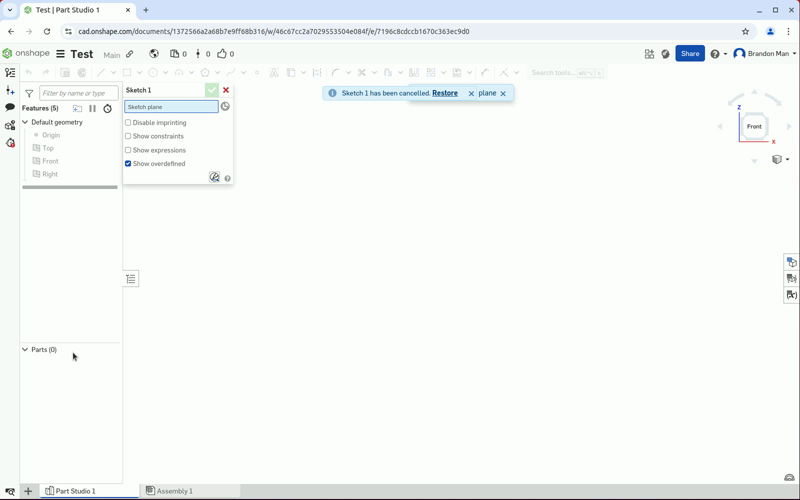
mouse_move(73, 163)
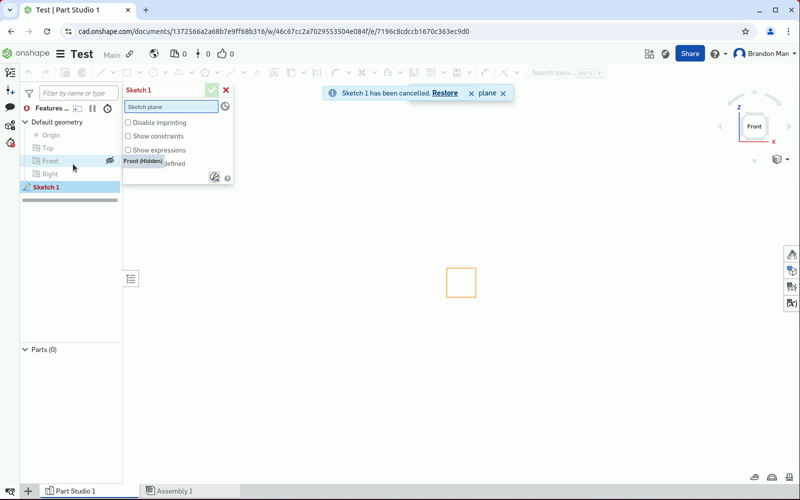
click(73, 163)
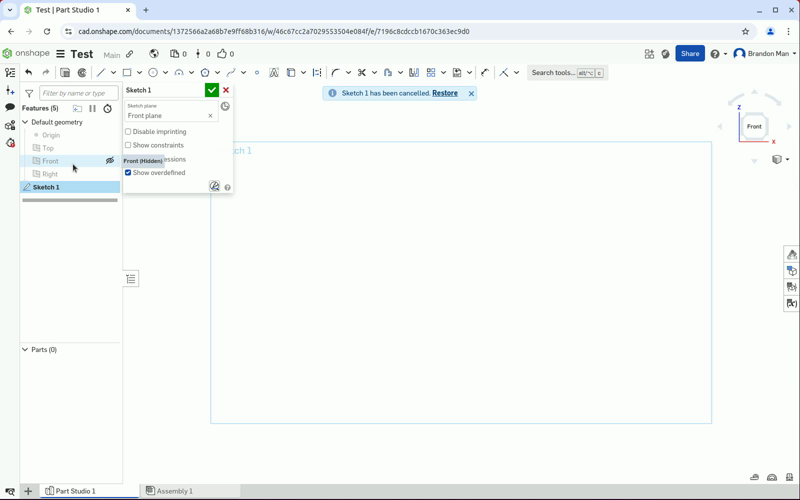
mouse_move(73, 352)
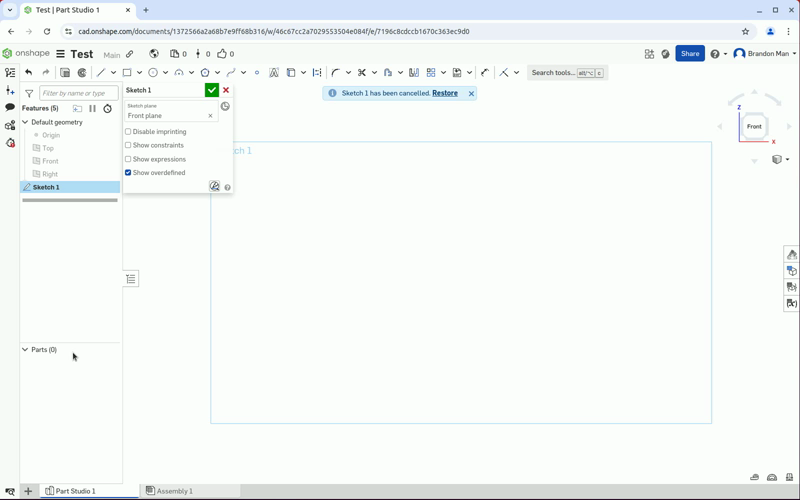
key(y)
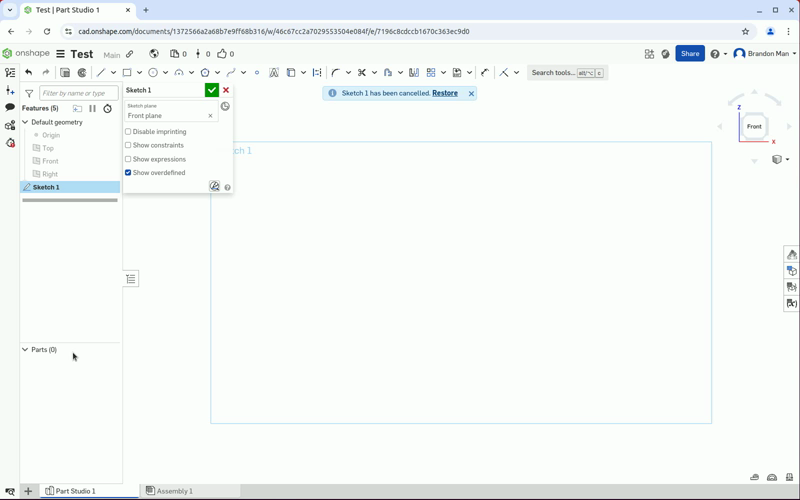
key(a)
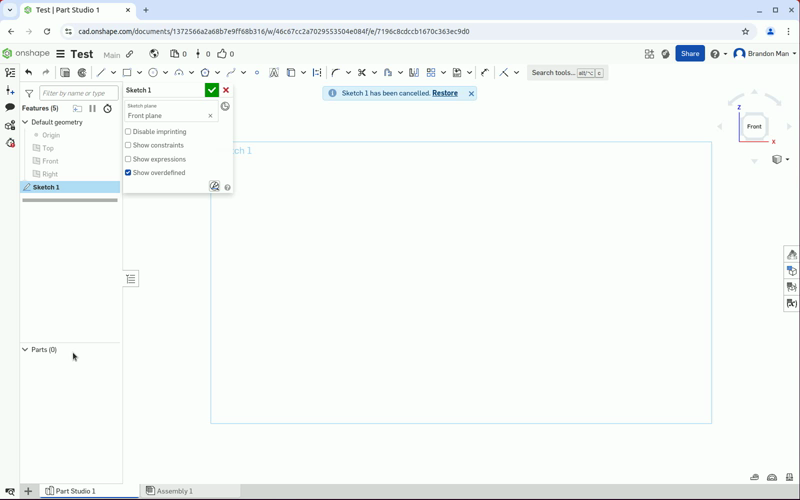
key_down(shift)
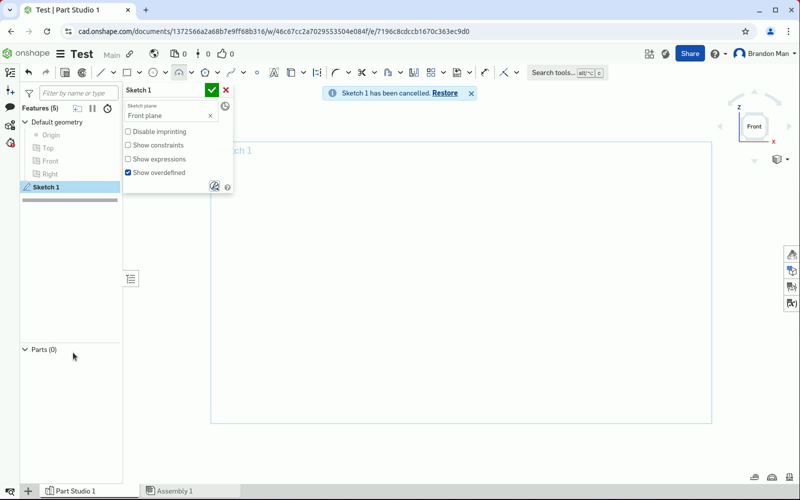
mouse_move(454, 290)
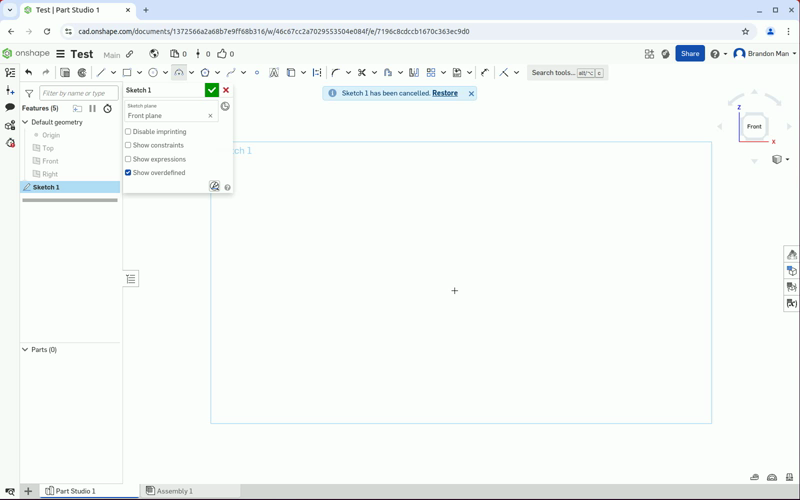
click(454, 290)
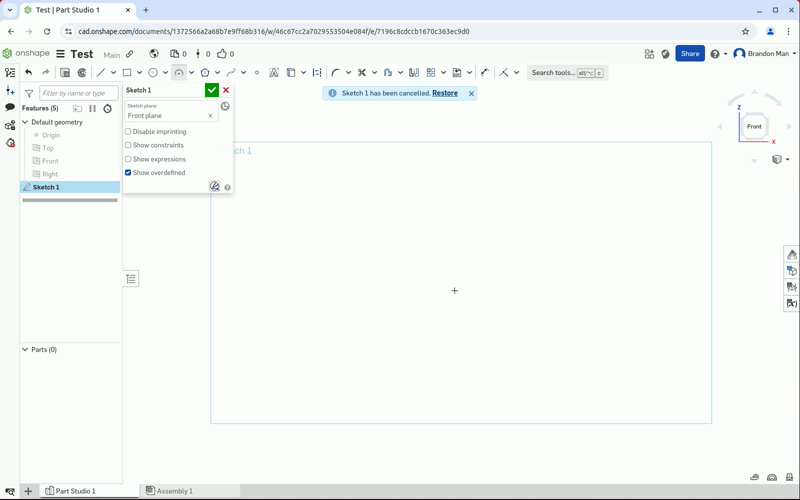
key_up(shift)
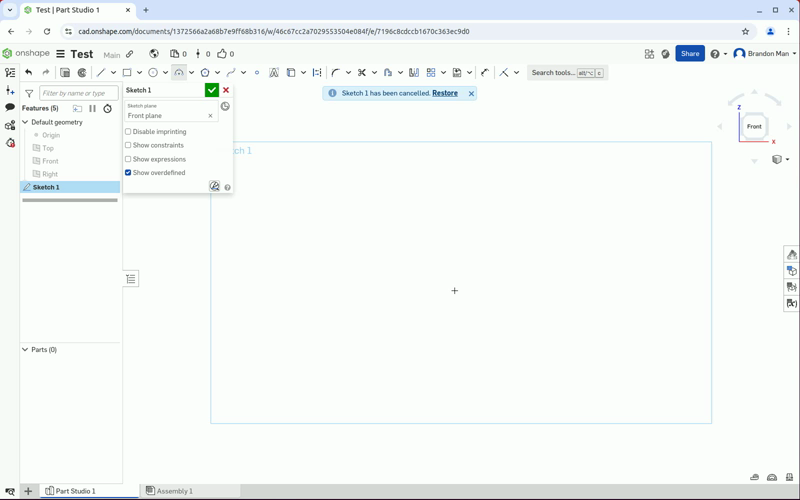
key_down(shift)
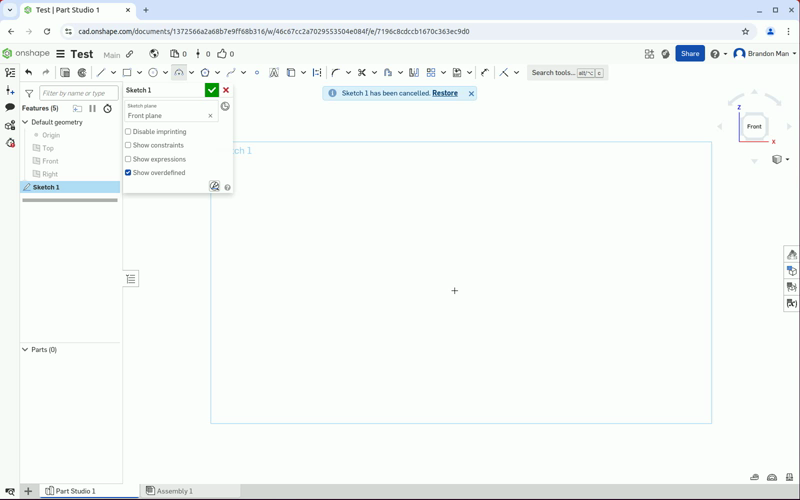
mouse_move(569, 290)
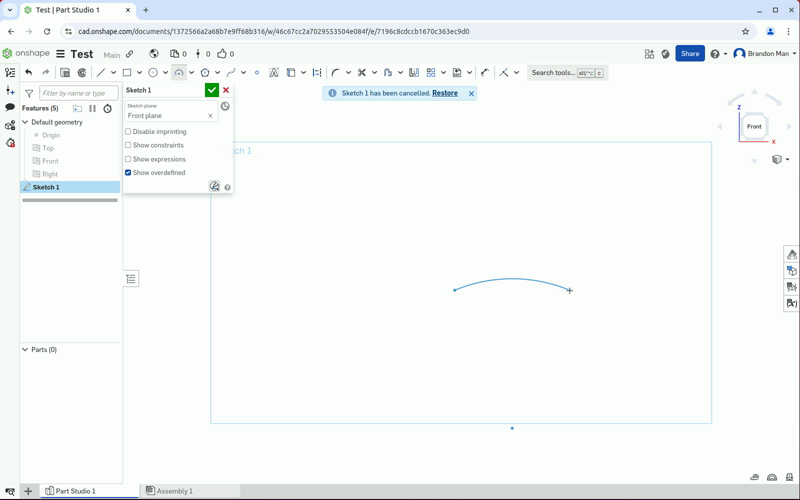
click(569, 290)
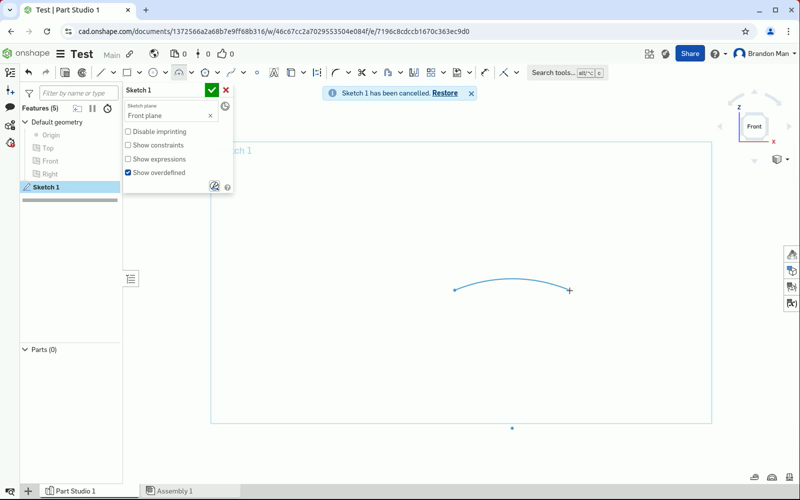
mouse_move(512, 311)
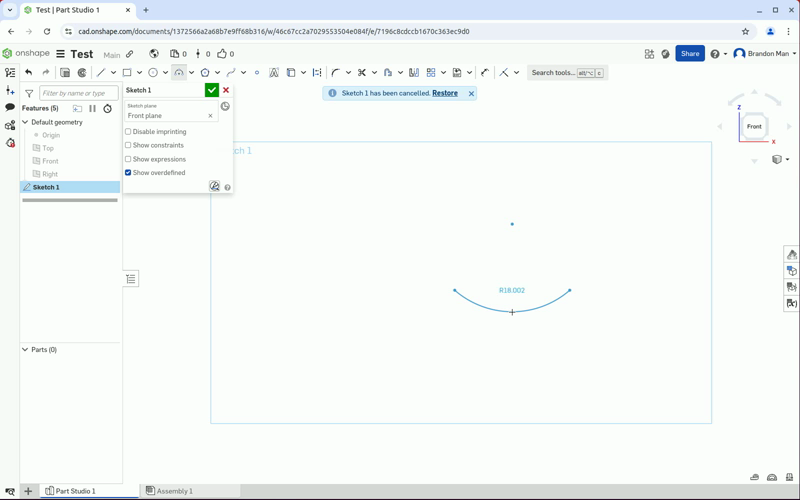
click(512, 311)
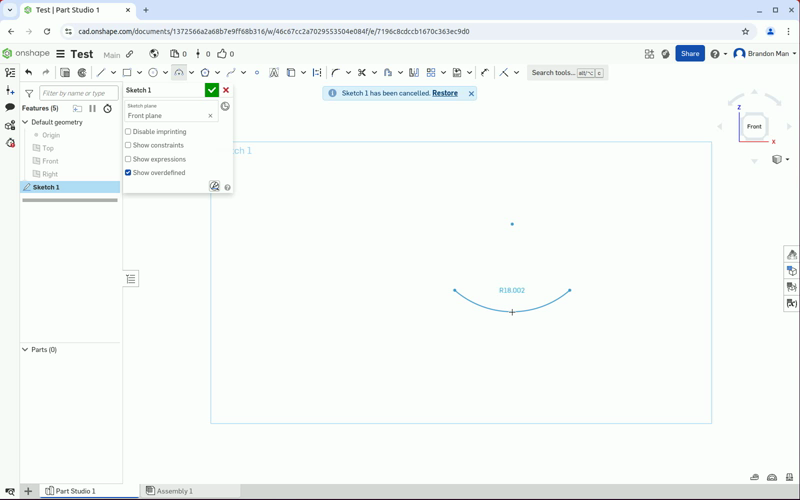
key_up(shift)
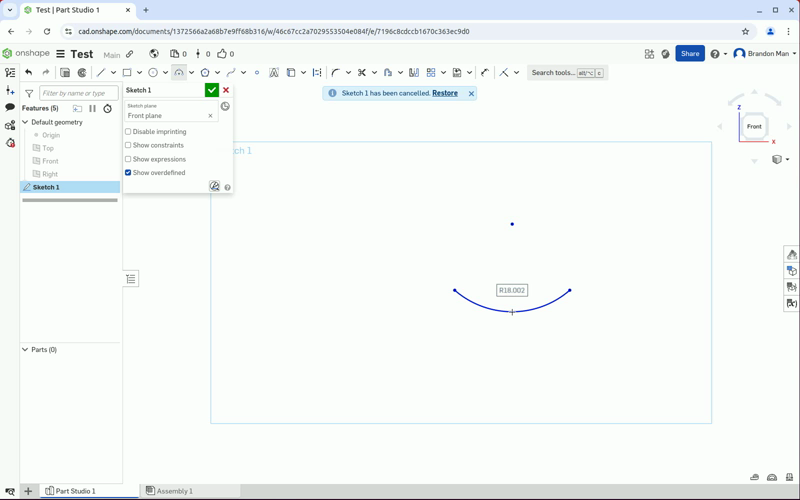
mouse_move(569, 290)
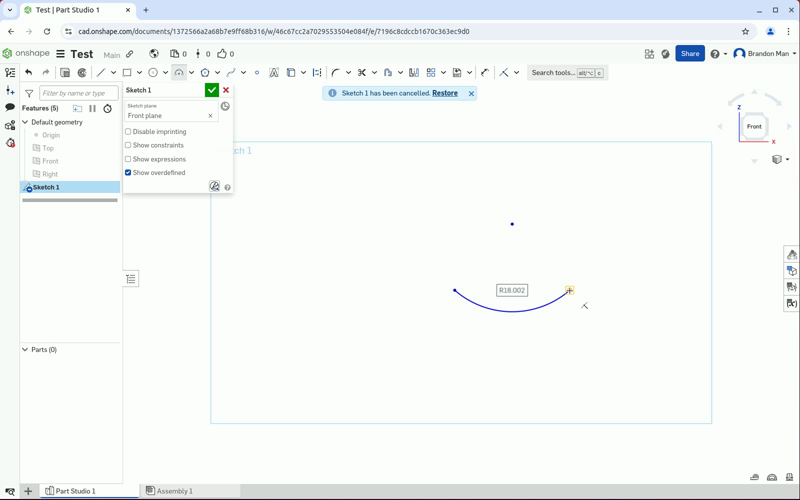
click(569, 290)
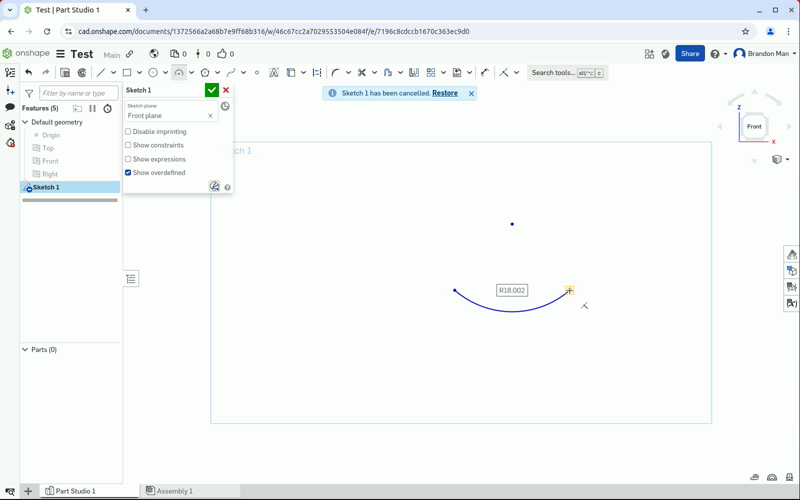
key_down(shift)
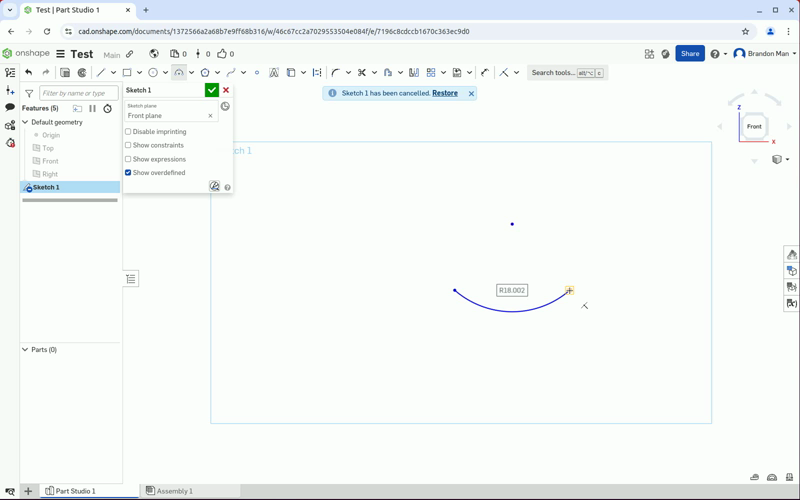
mouse_move(558, 276)
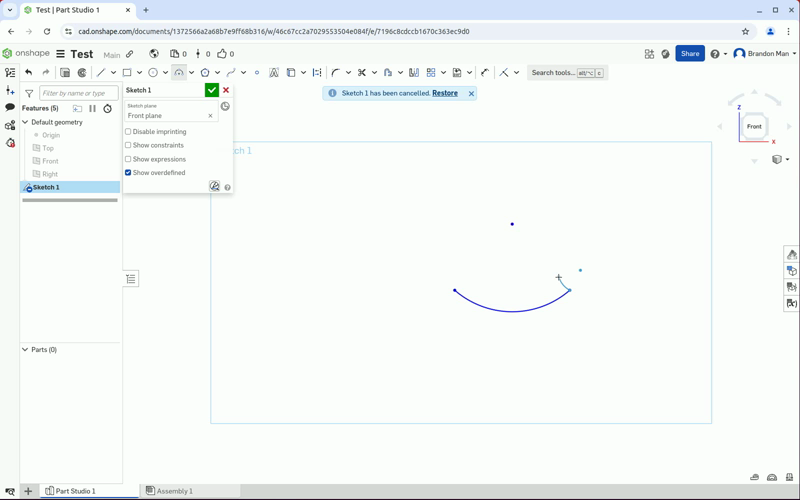
click(558, 276)
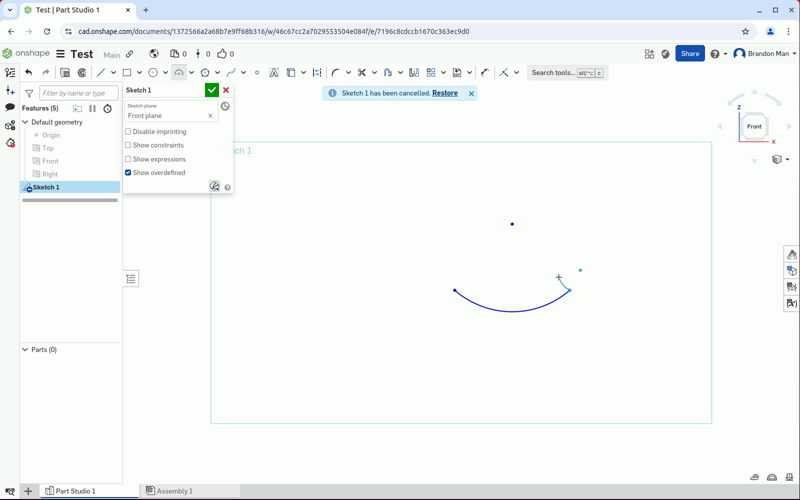
mouse_move(557, 288)
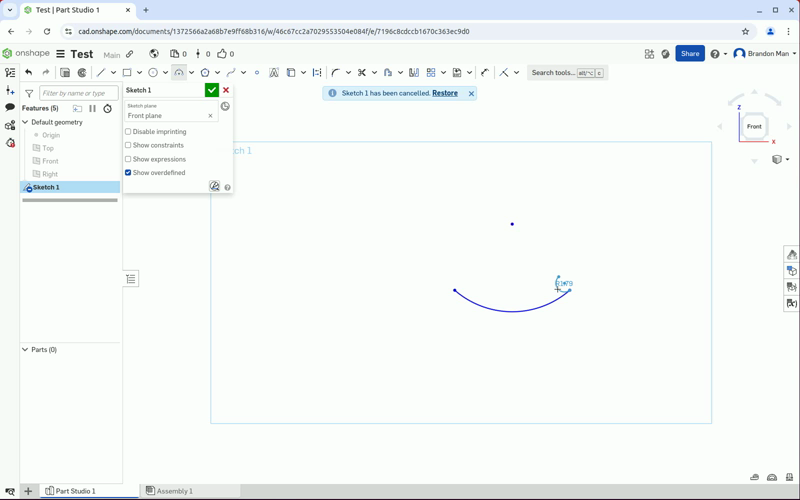
click(557, 288)
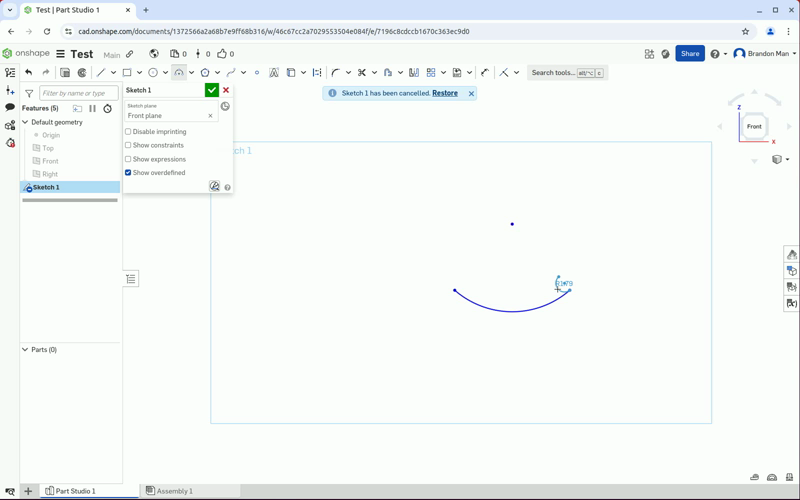
key_up(shift)
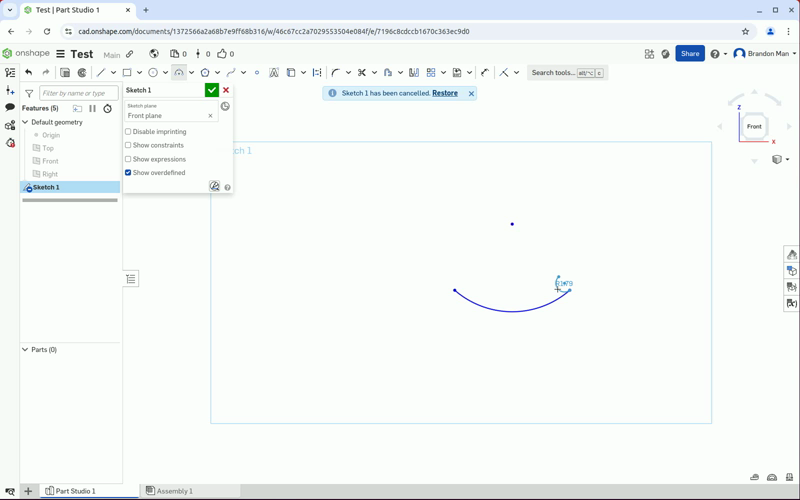
mouse_move(558, 276)
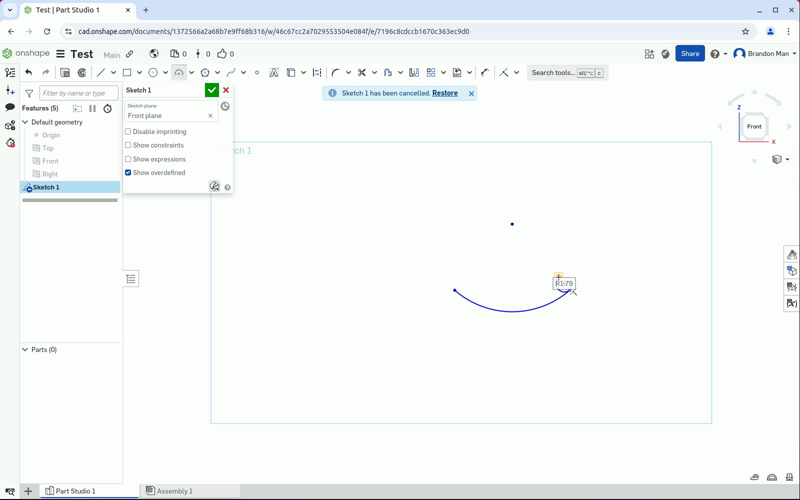
click(558, 276)
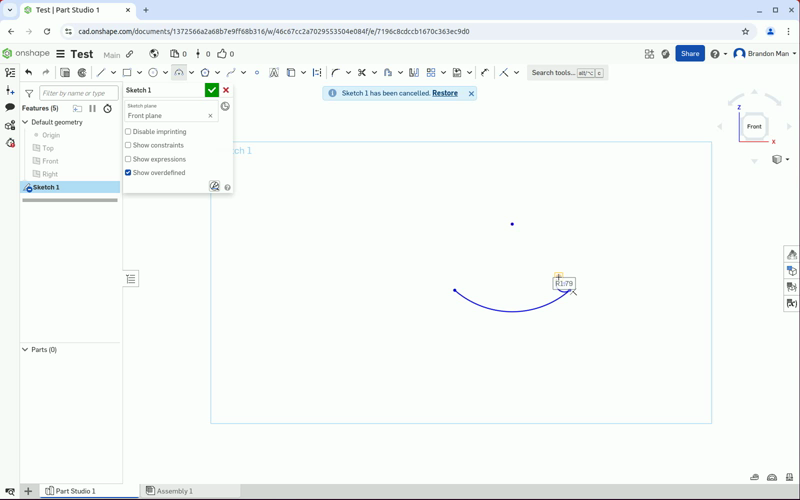
key_down(shift)
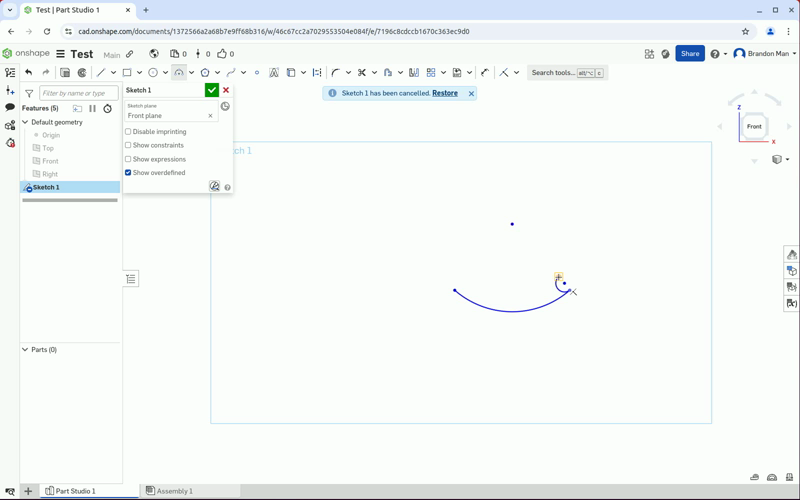
mouse_move(465, 276)
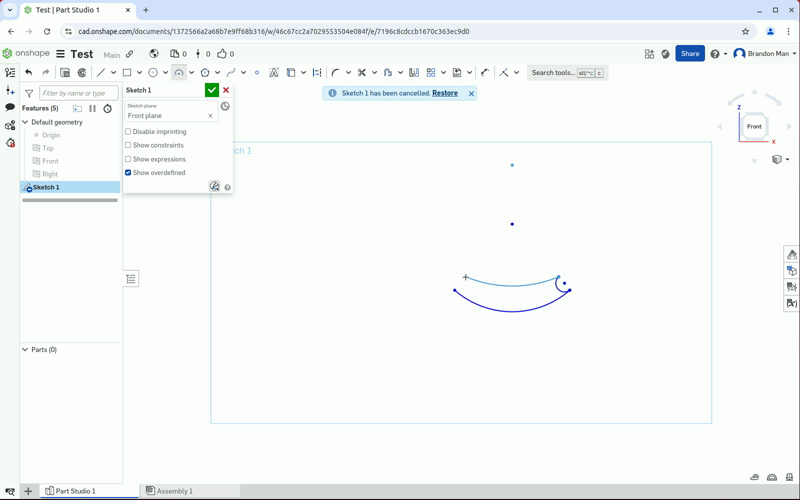
click(465, 276)
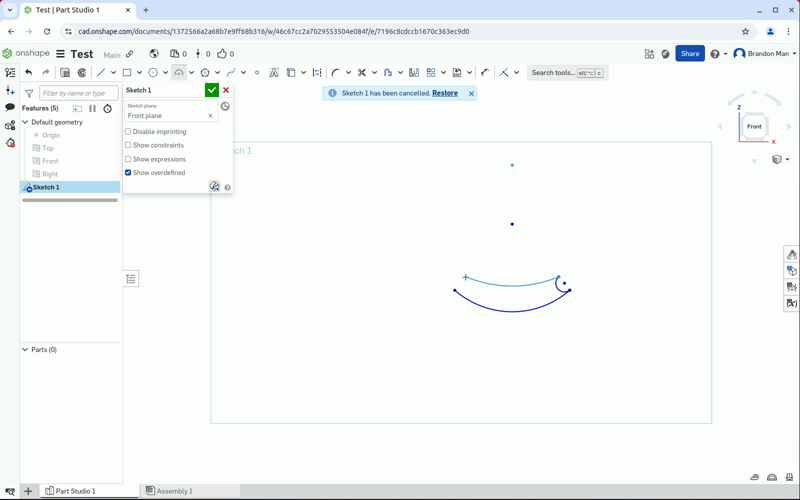
mouse_move(512, 294)
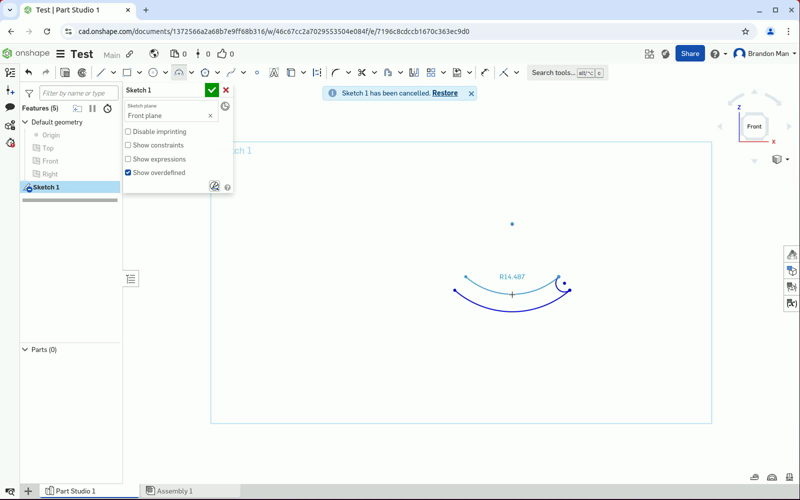
click(512, 294)
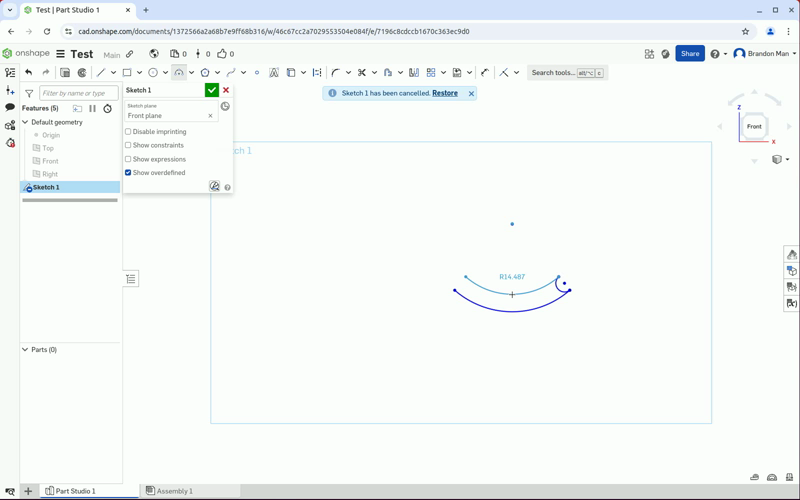
key_up(shift)
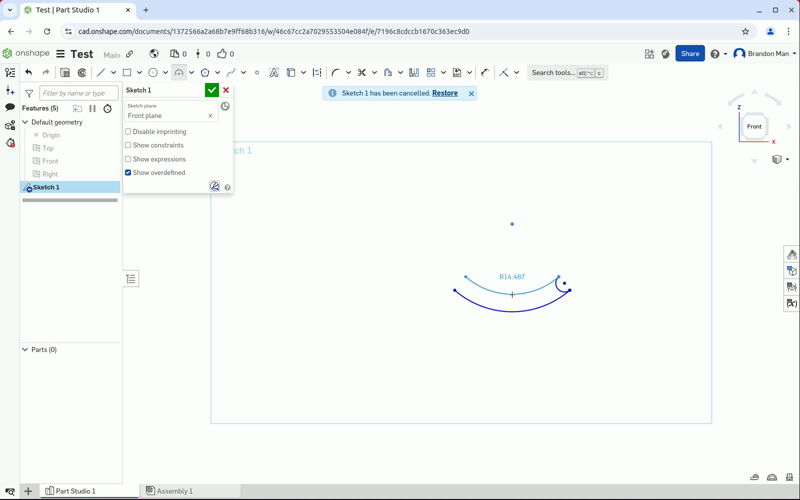
mouse_move(465, 276)
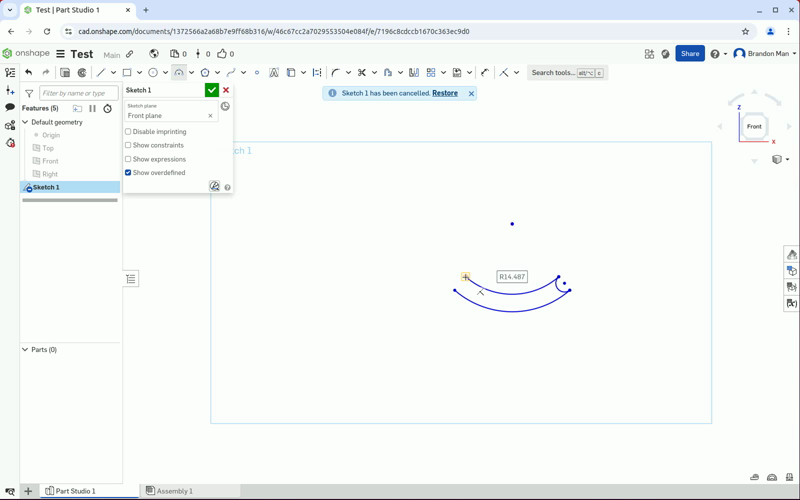
click(465, 276)
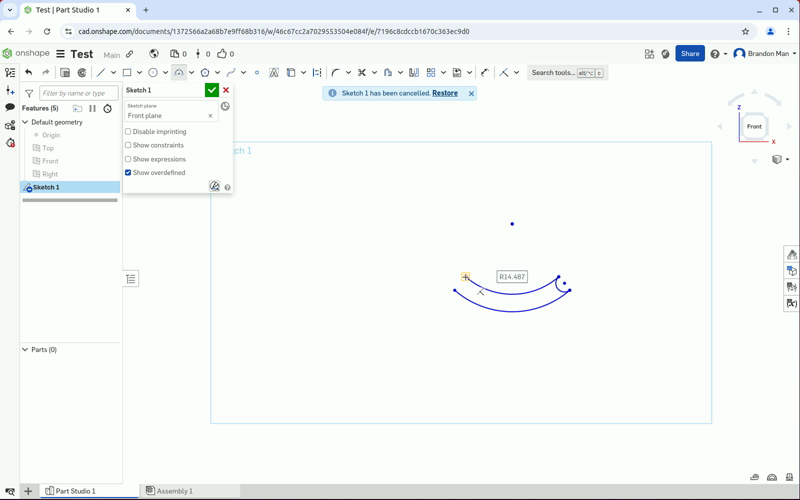
mouse_move(454, 290)
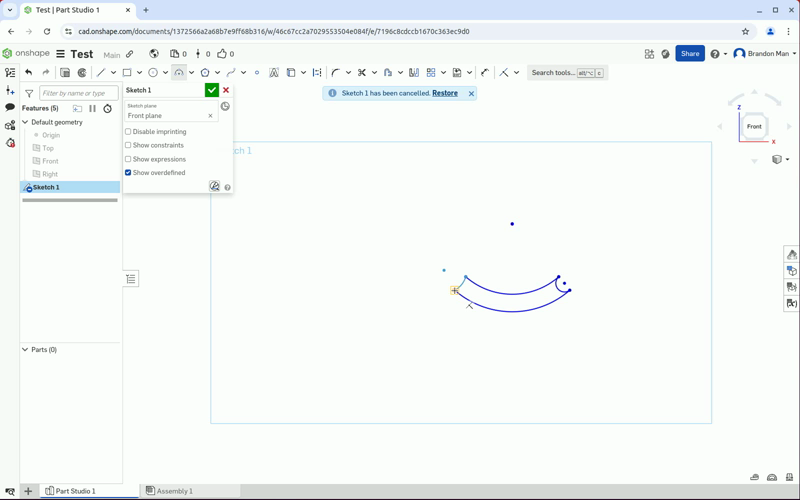
click(454, 290)
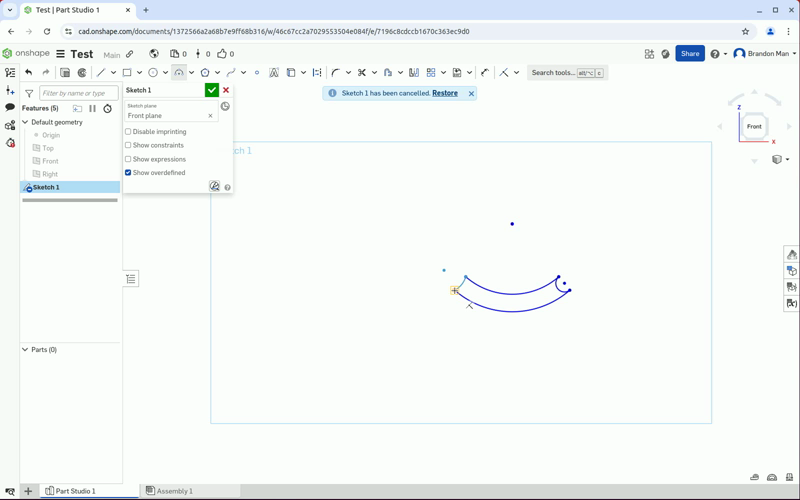
key_down(shift)
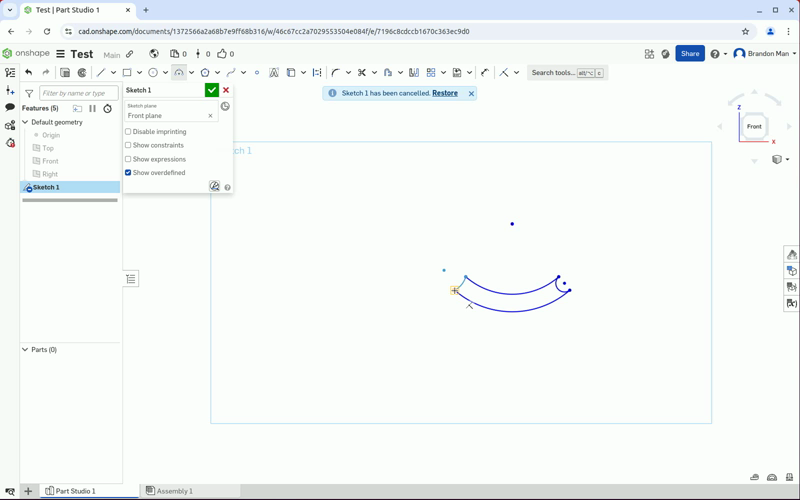
mouse_move(467, 288)
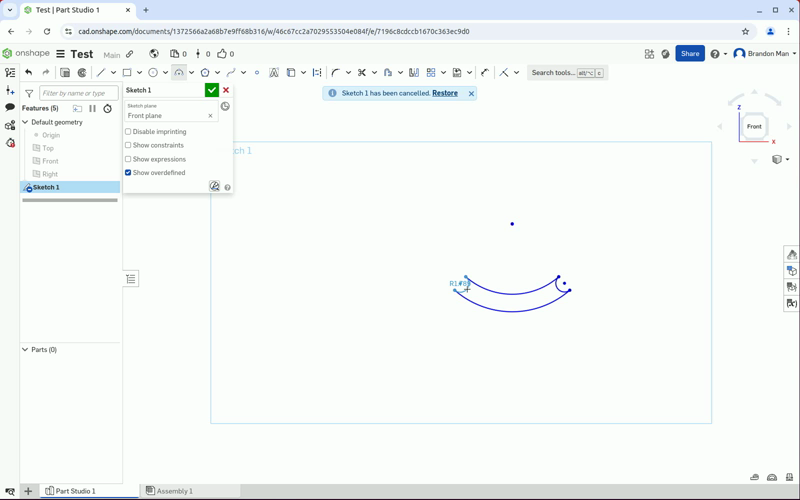
click(467, 288)
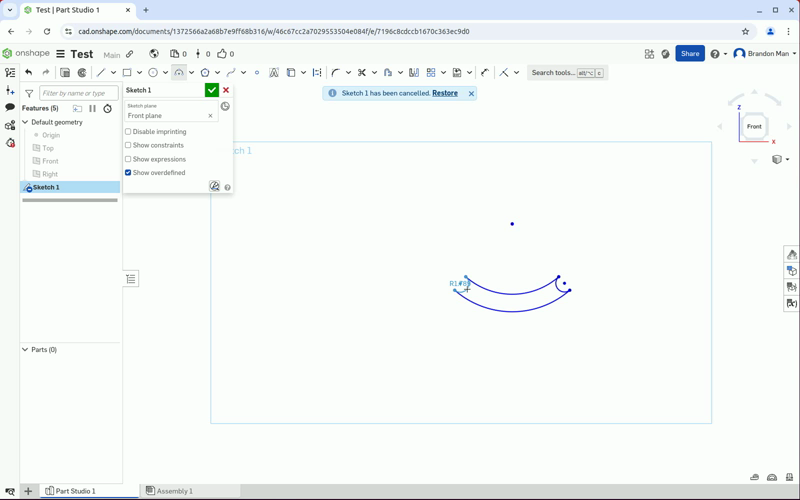
key_up(shift)
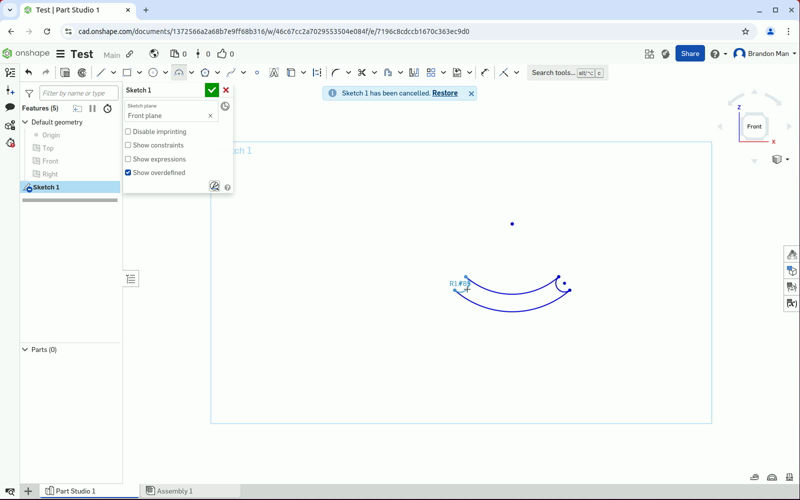
key(esc)
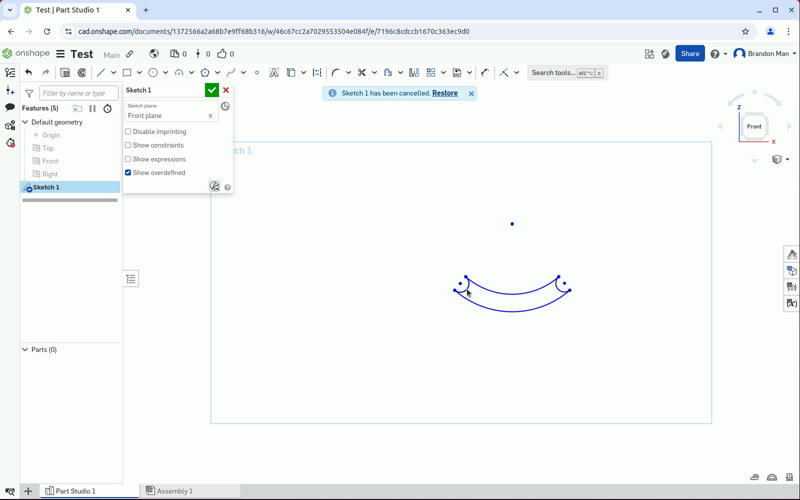
mouse_move(521, 301)
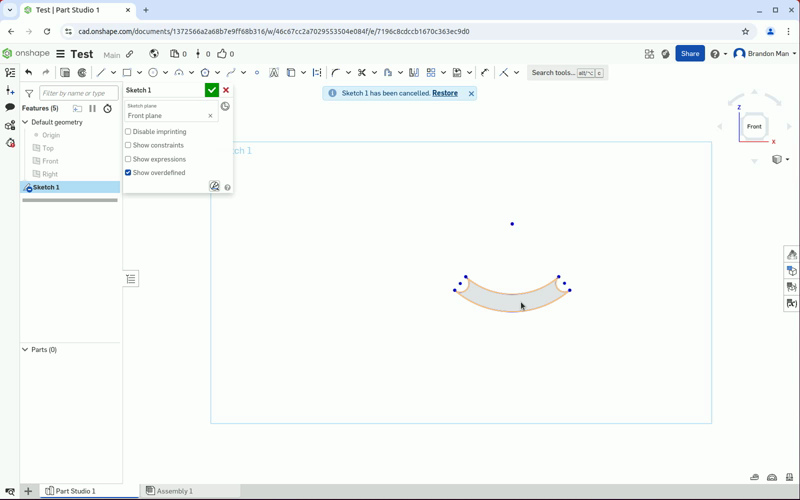
click(521, 301)
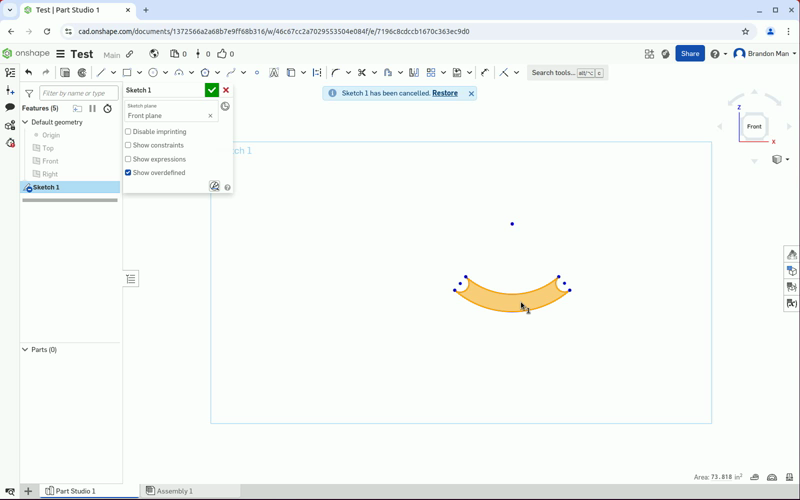
mouse_move(73, 352)
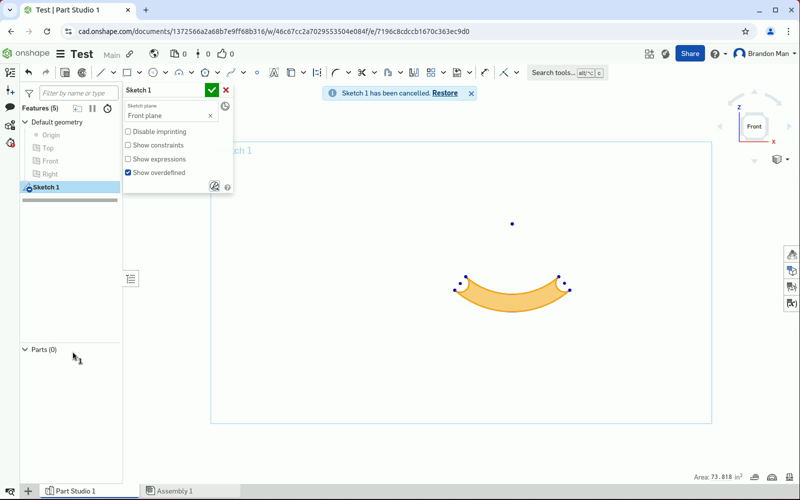
key(shift+y)
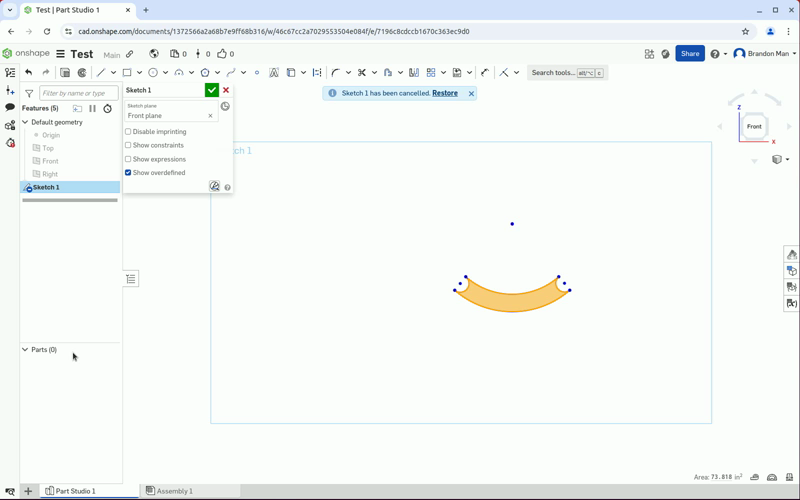
key(shift+e)
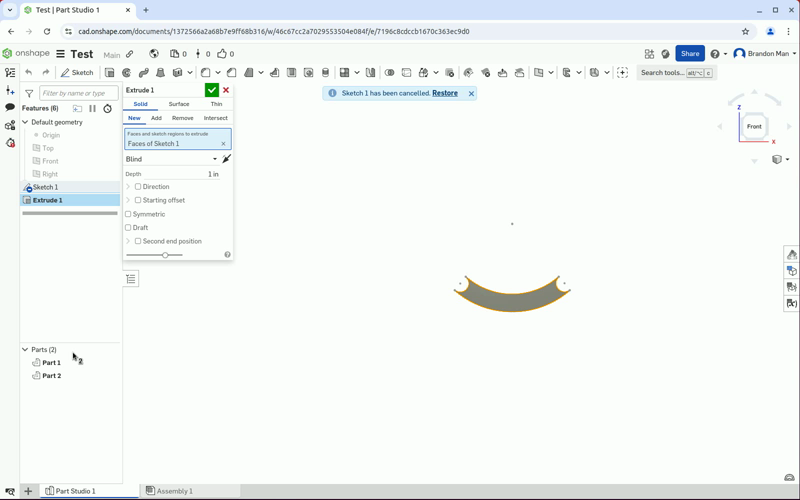
mouse_move(143, 106)
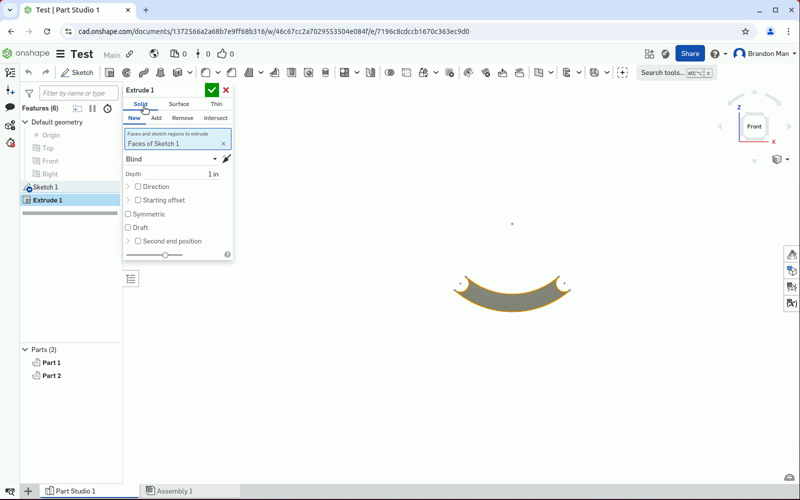
click(143, 106)
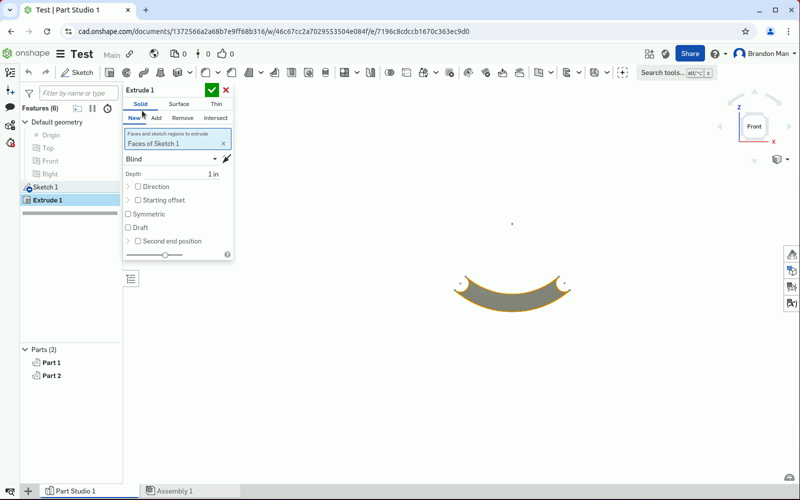
mouse_move(137, 120)
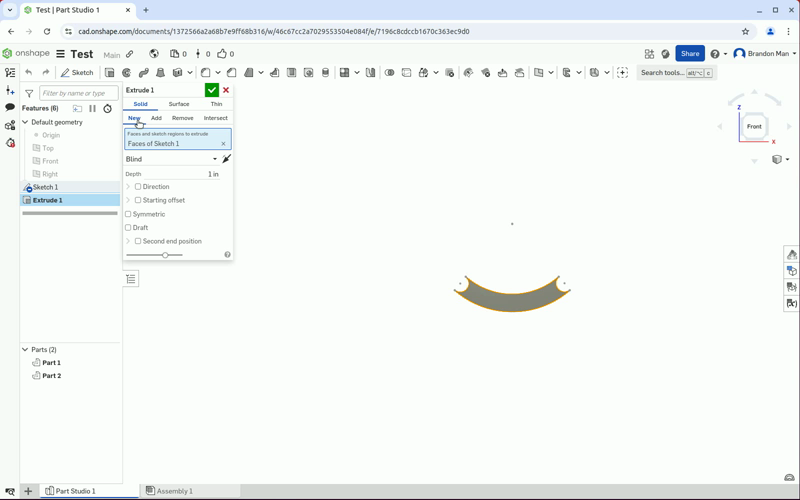
click(137, 120)
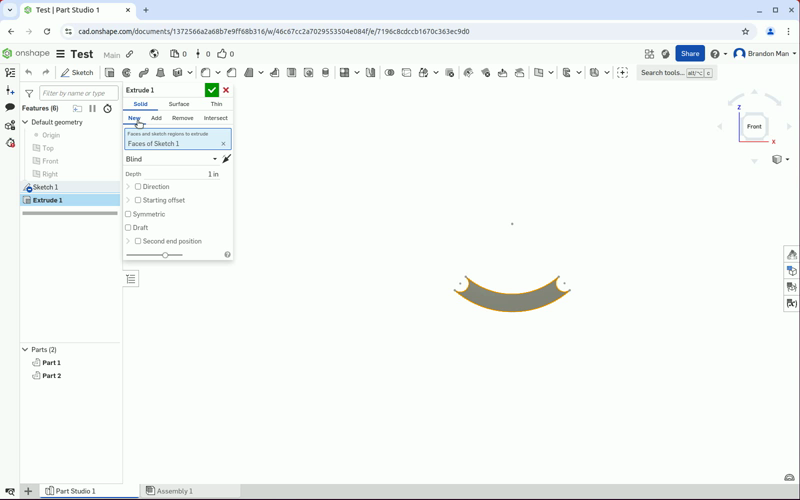
key(tab, 4)
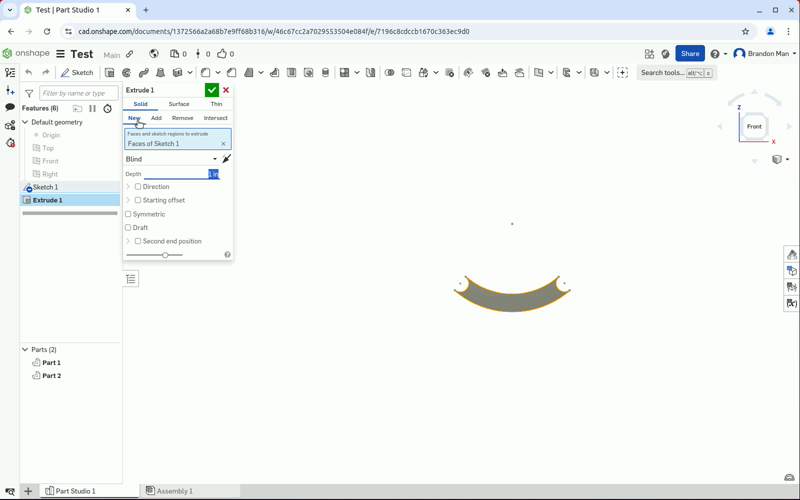
text(2.166)
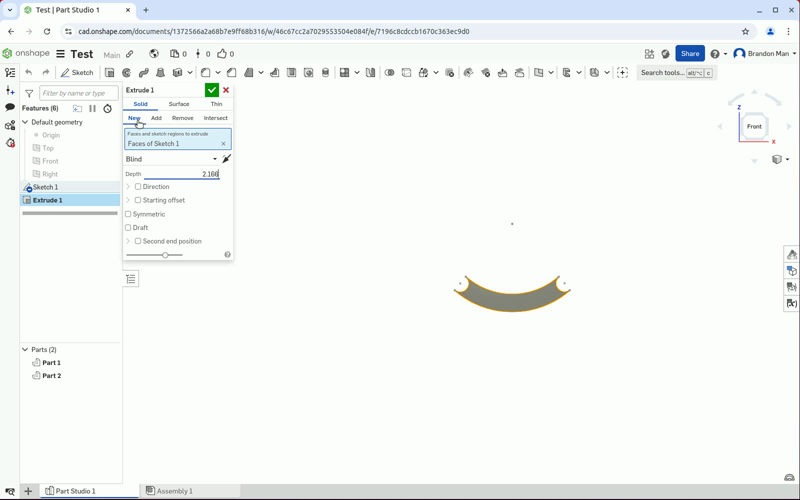
key(enter)
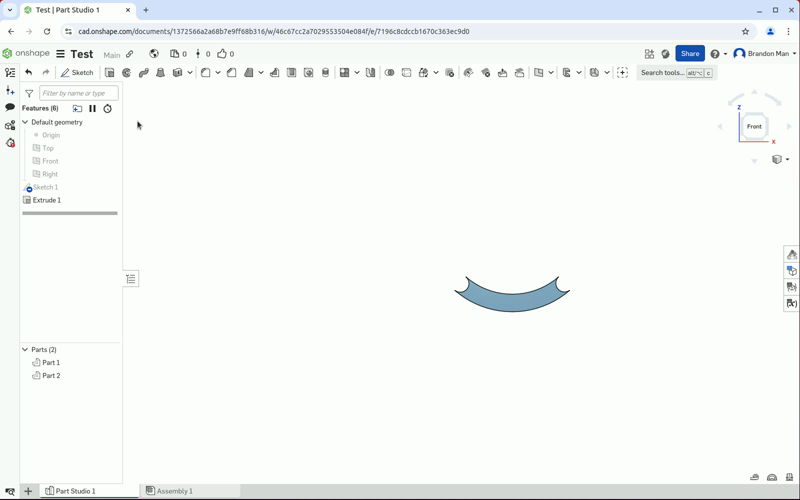
key(shift+h)
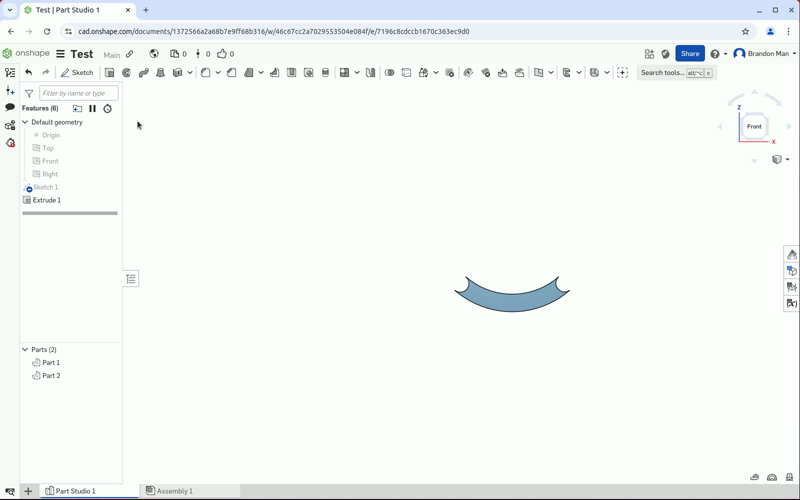
key(shift+h)
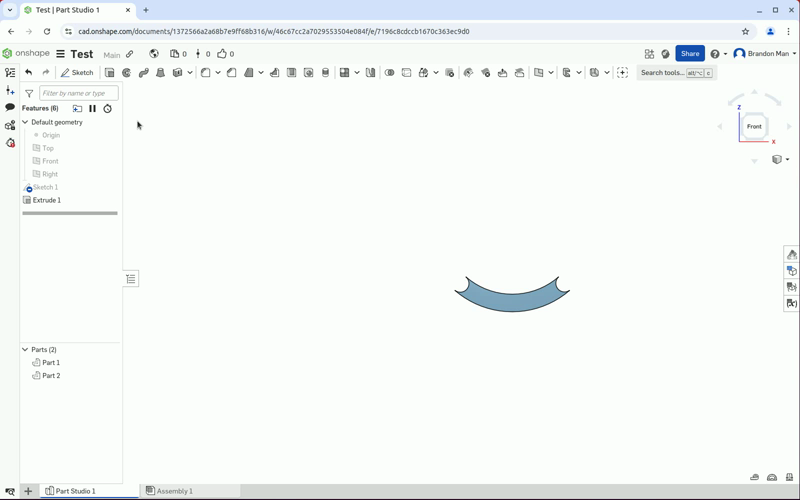
mouse_move(73, 189)
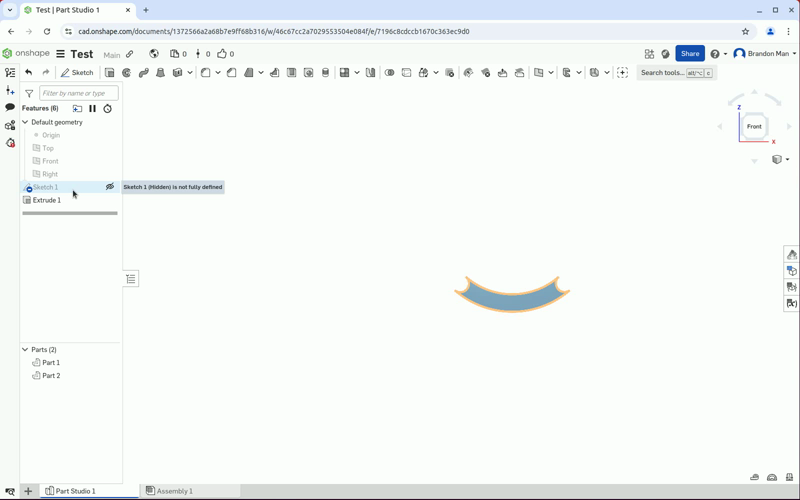
click(73, 189)
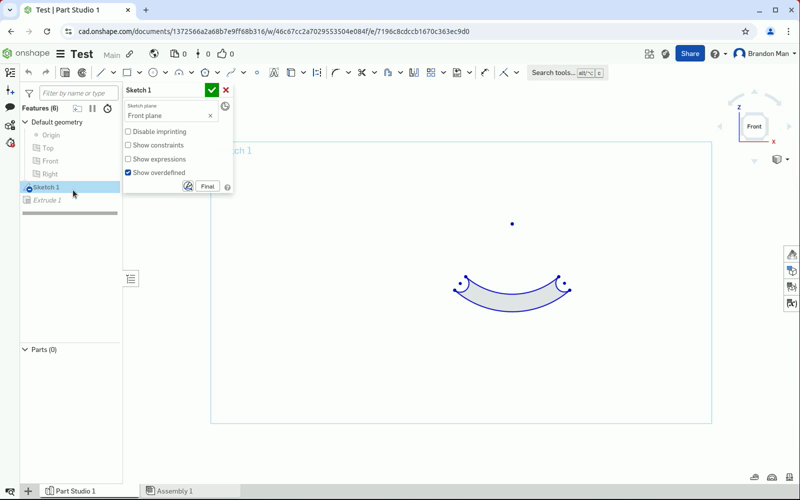
mouse_move(229, 92)
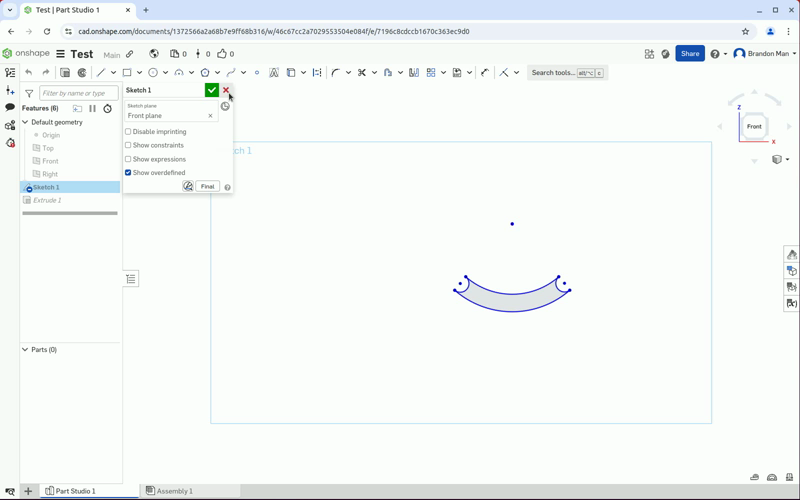
click(229, 92)
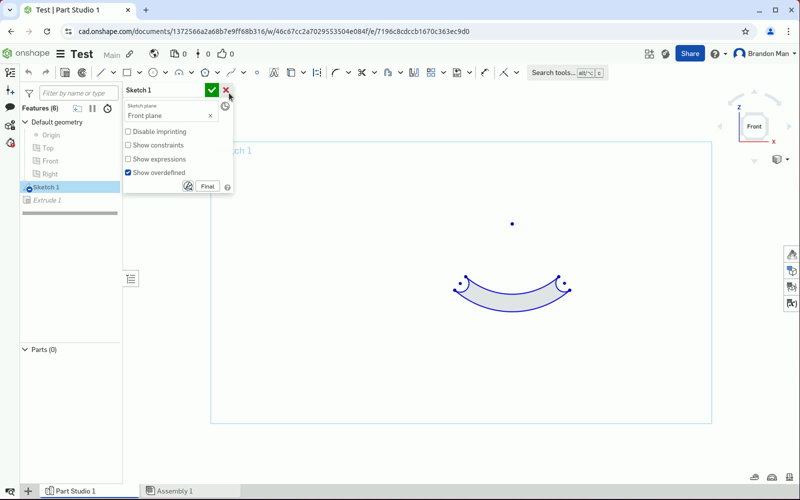
key(shift+s)
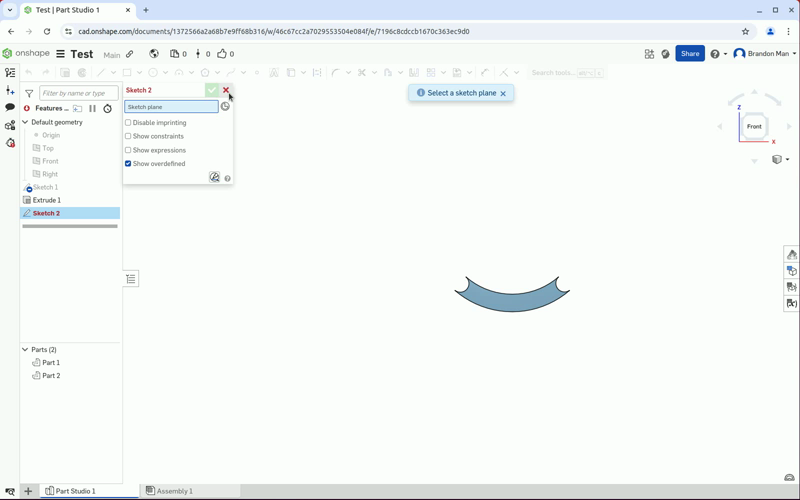
mouse_move(73, 163)
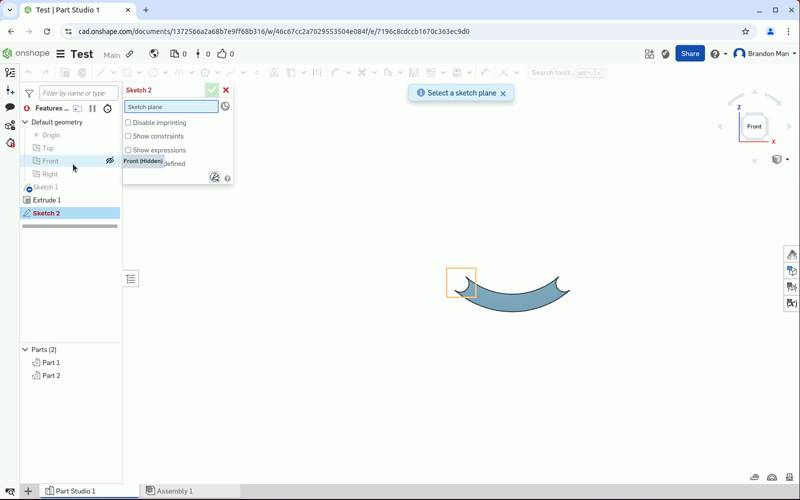
click(73, 163)
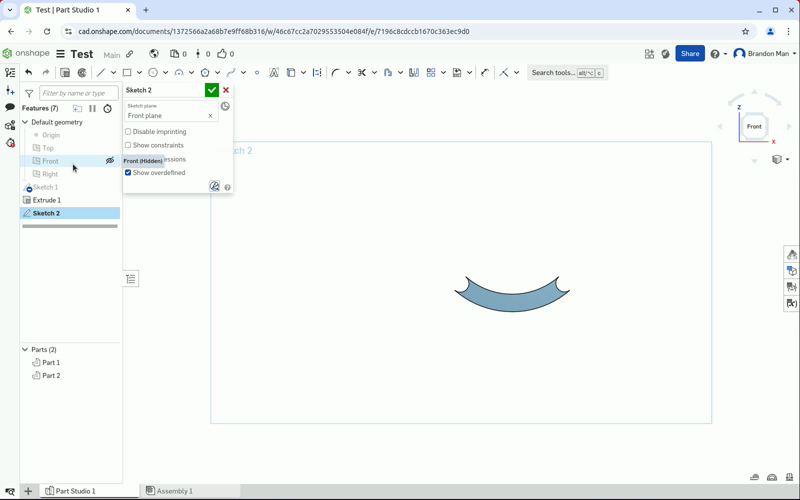
mouse_move(73, 352)
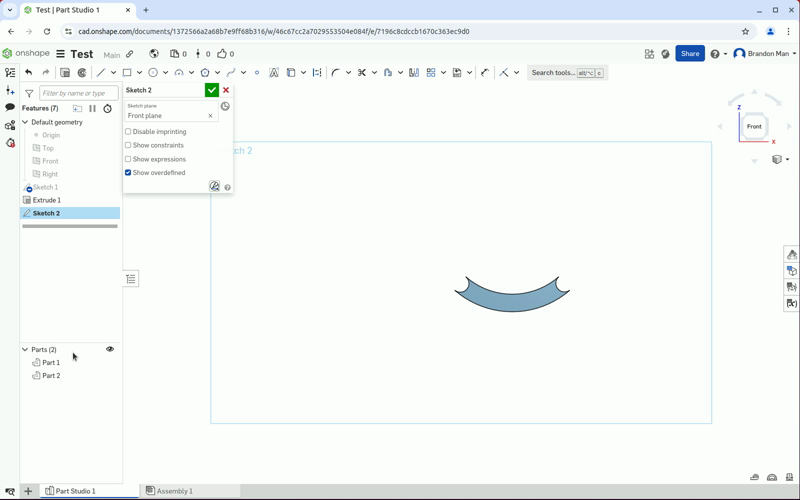
key(y)
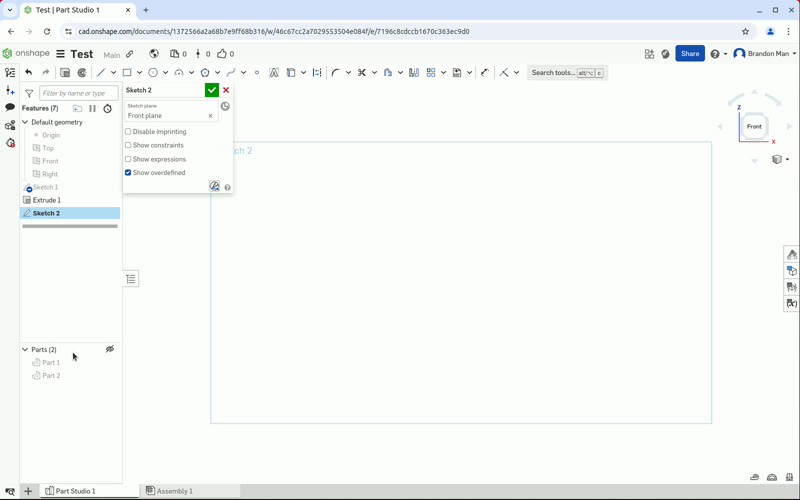
key(c)
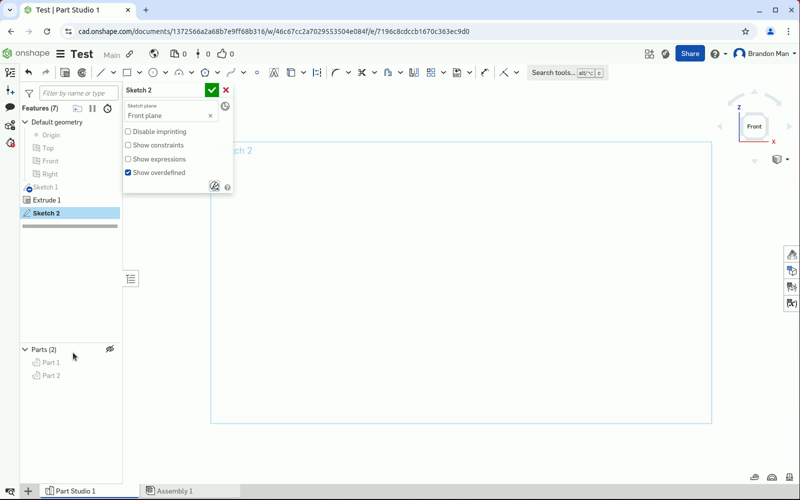
key_down(shift)
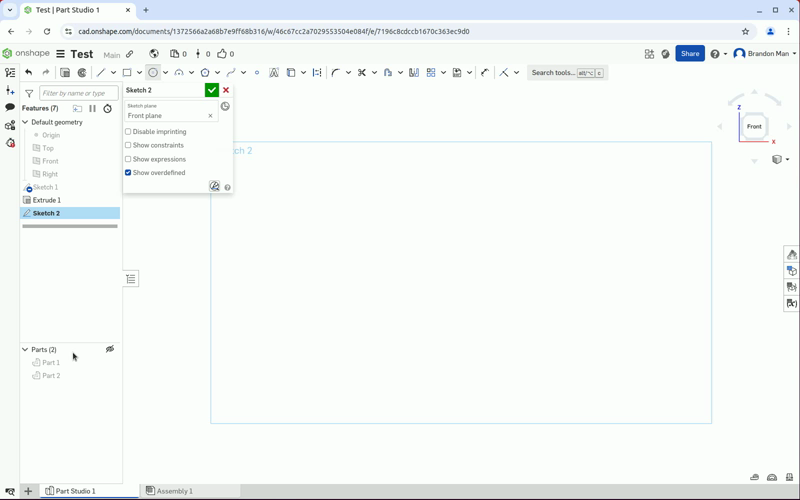
mouse_move(461, 282)
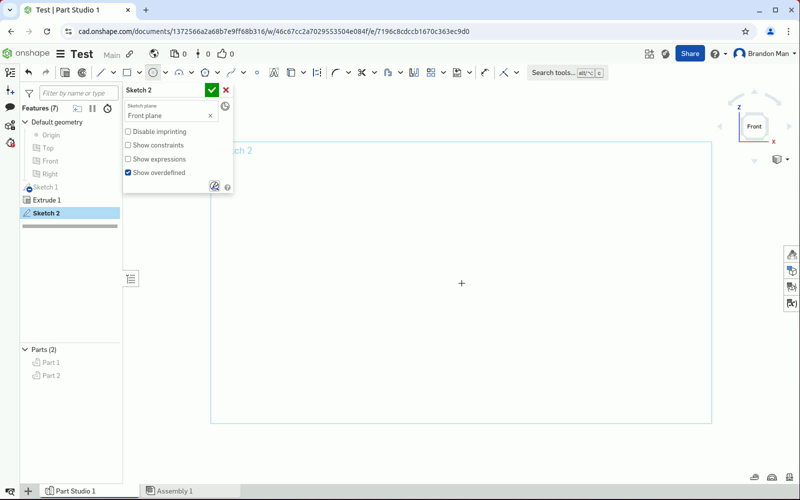
click(461, 282)
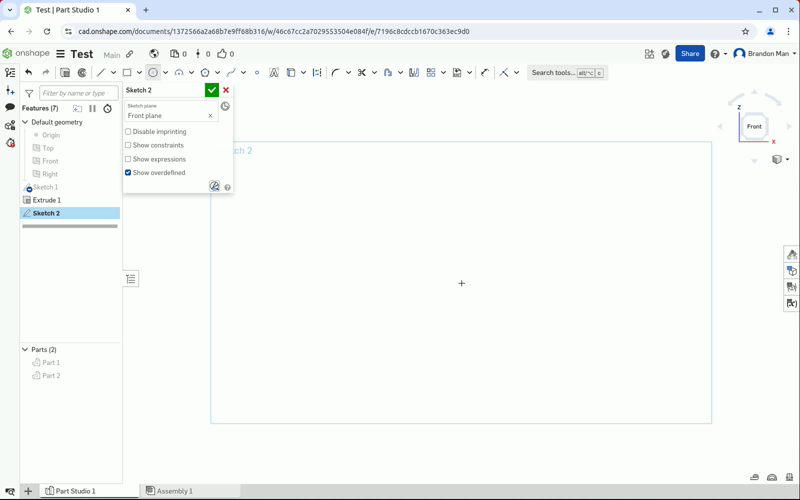
key_up(shift)
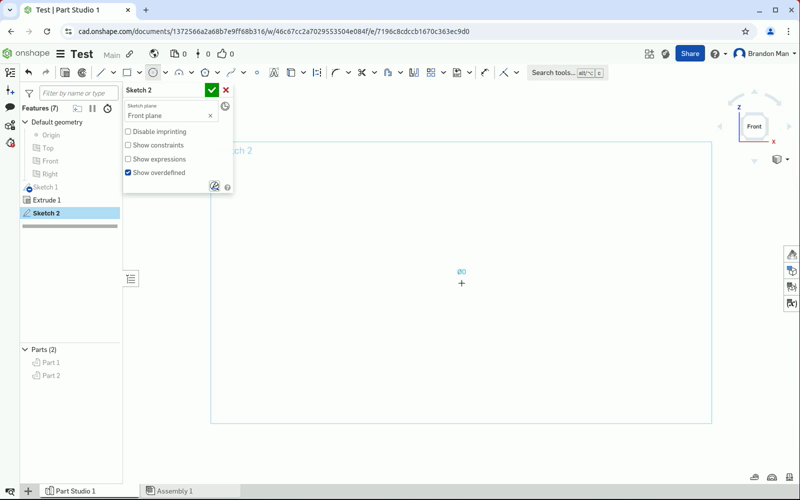
mouse_move(471, 282)
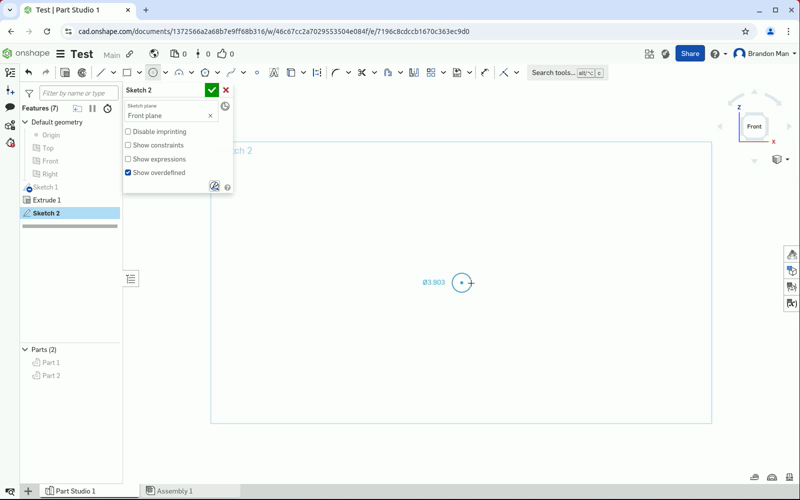
click(471, 282)
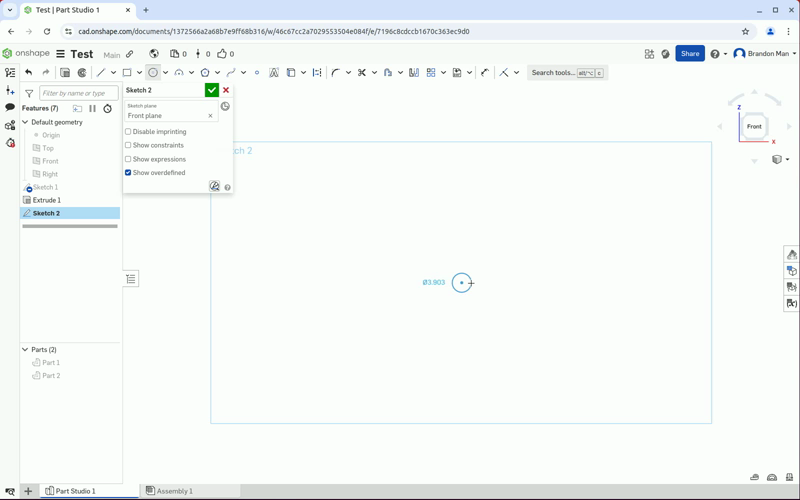
key(esc)
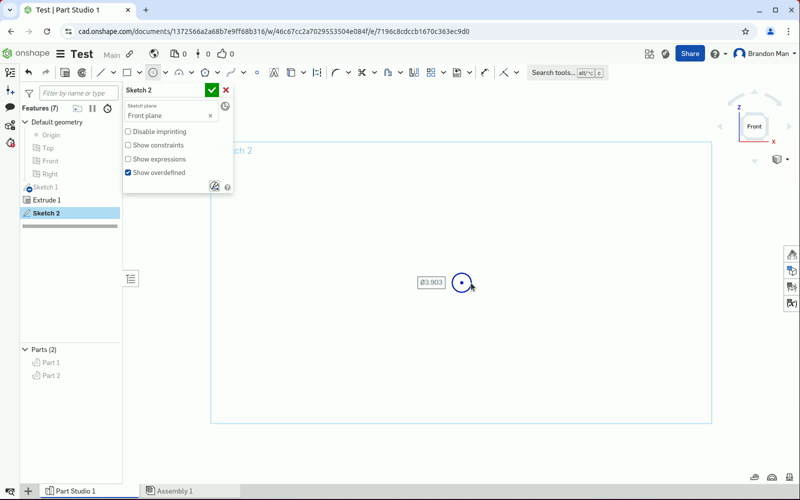
key(c)
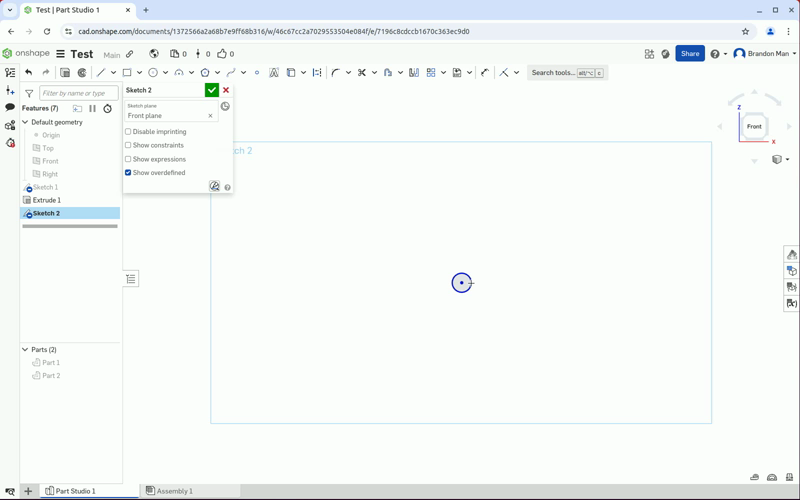
key_down(shift)
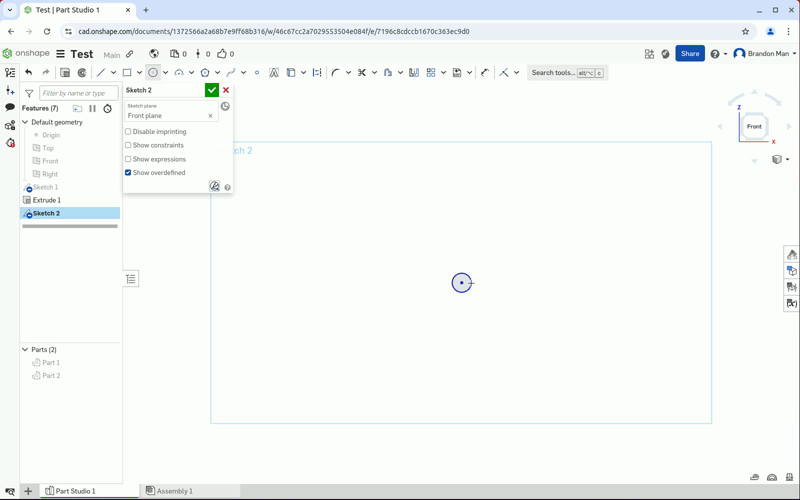
mouse_move(461, 282)
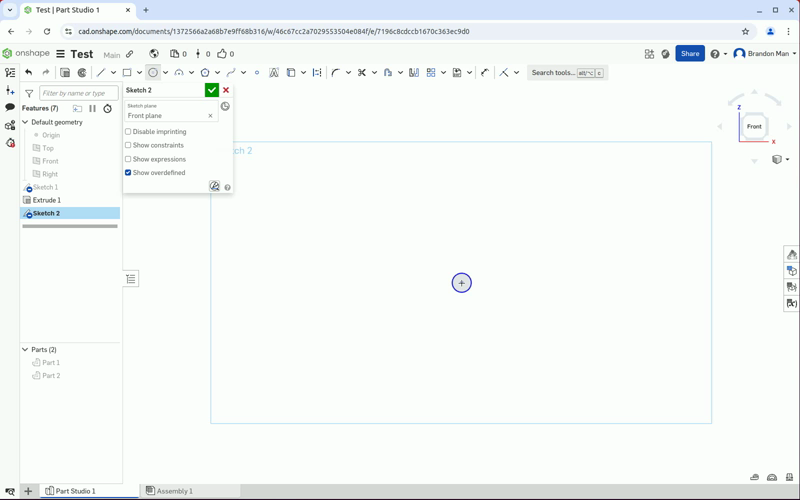
click(461, 282)
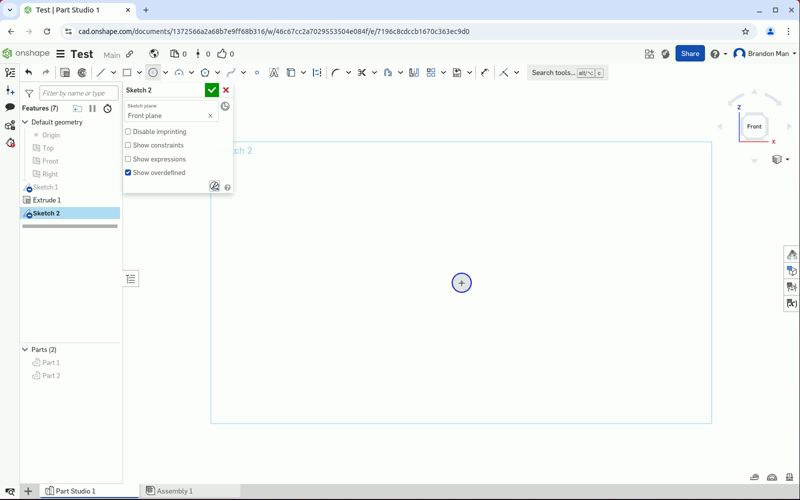
key_up(shift)
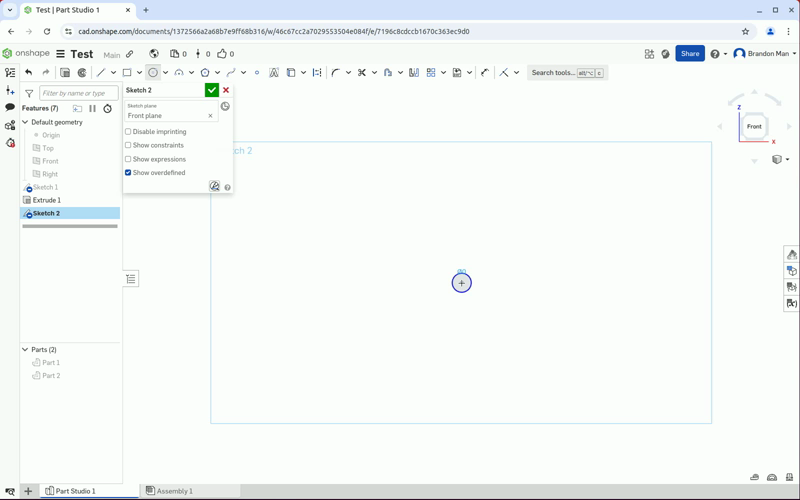
mouse_move(467, 282)
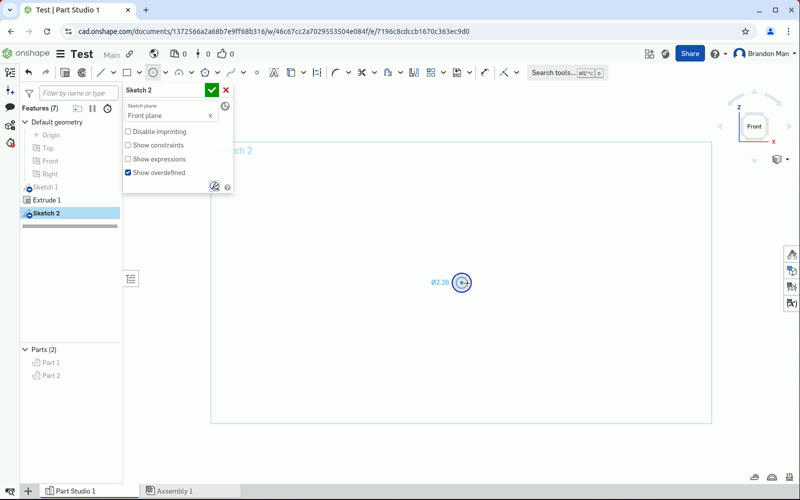
scroll(6)
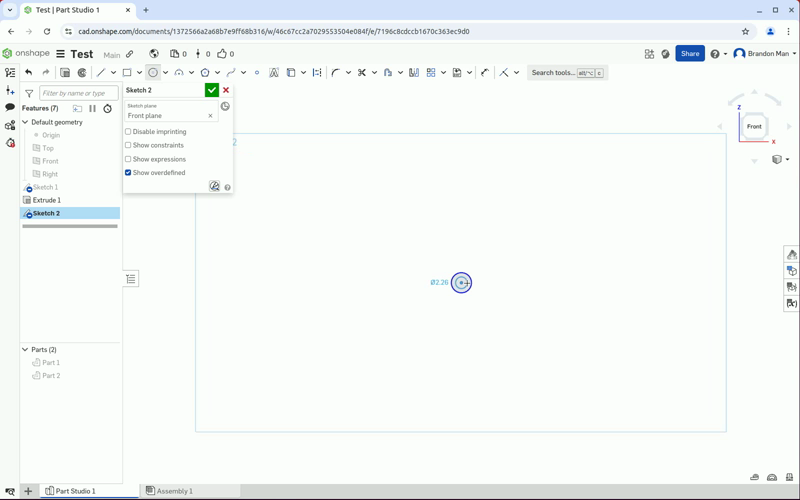
scroll(6)
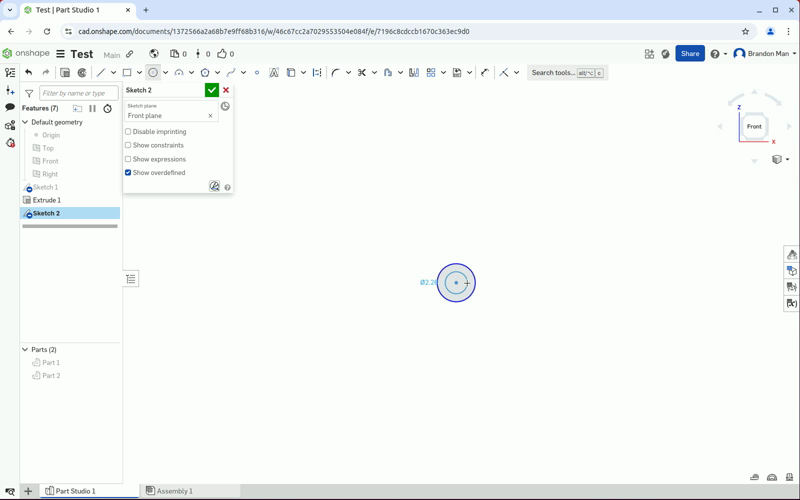
scroll(6)
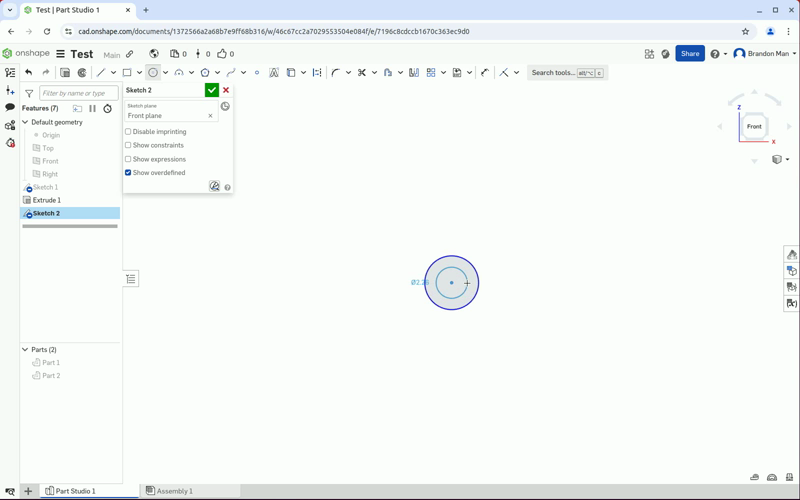
scroll(6)
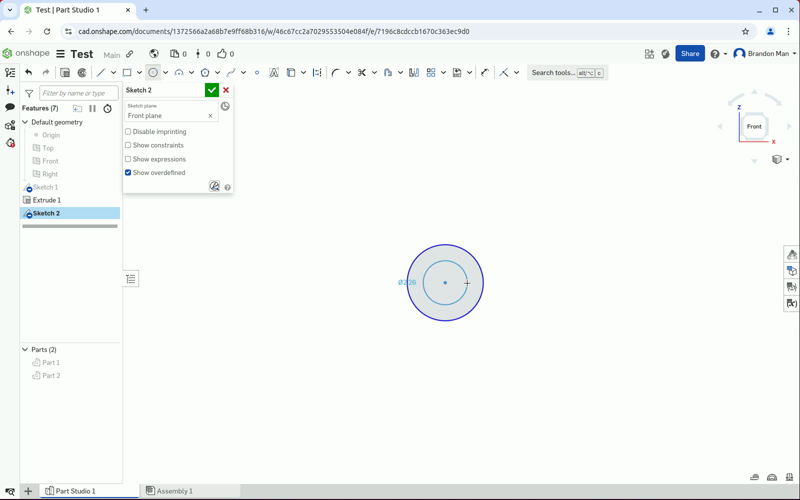
scroll(6)
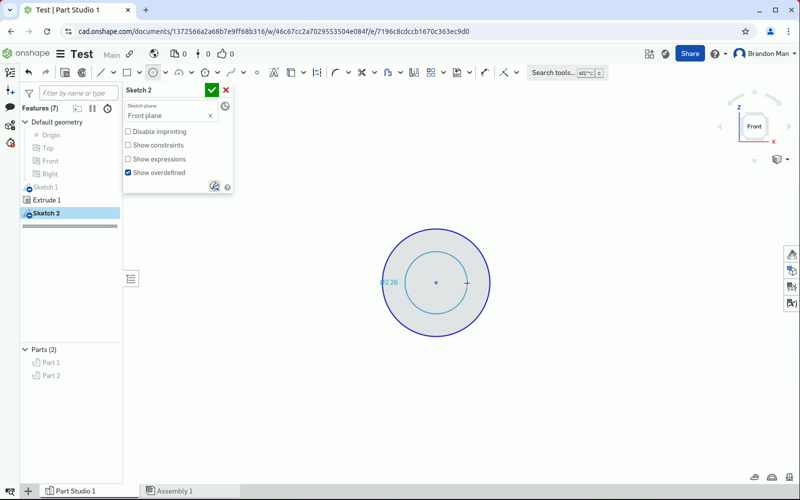
scroll(6)
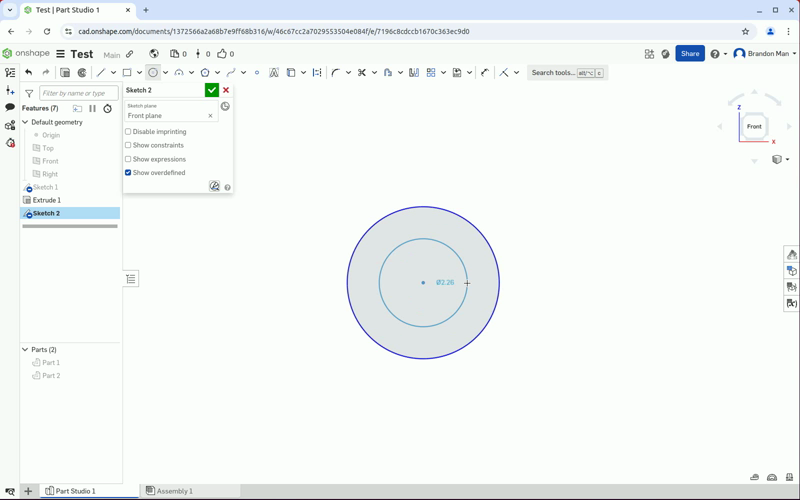
scroll(6)
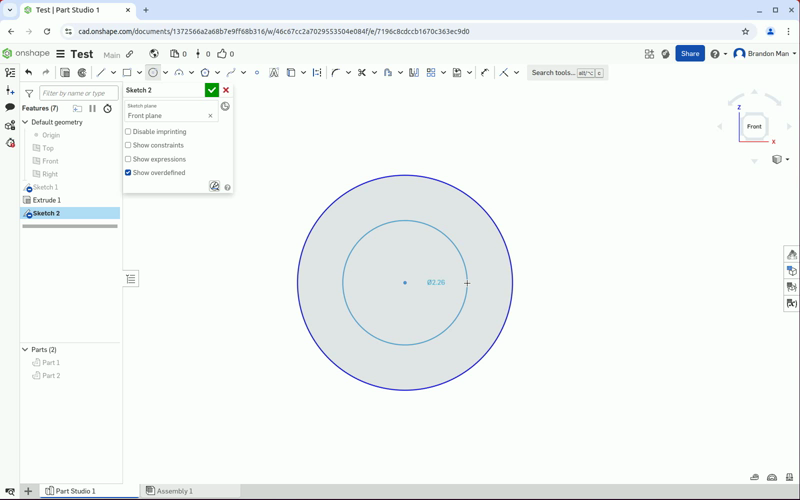
click(467, 282)
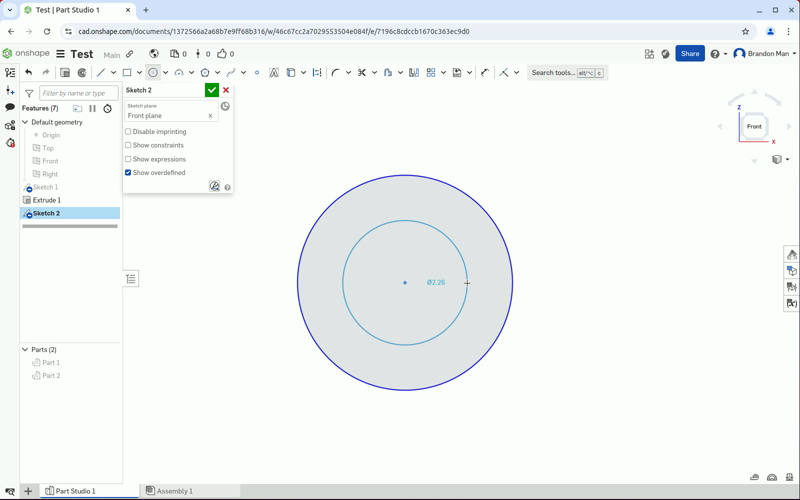
scroll(-6)
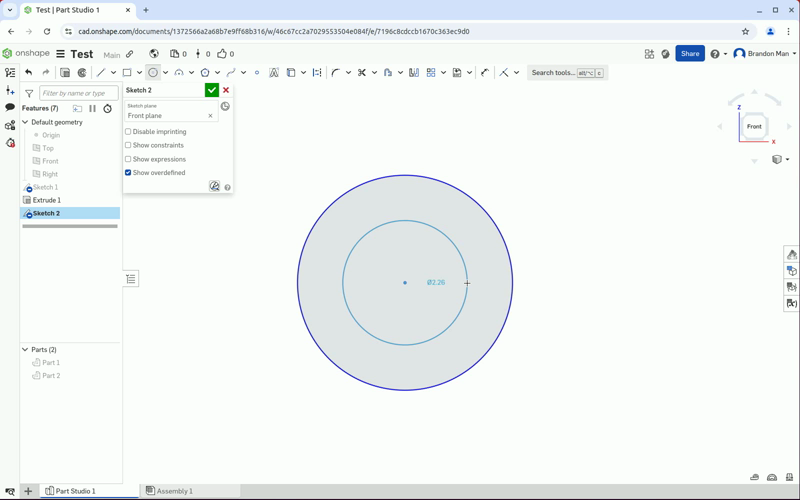
scroll(-6)
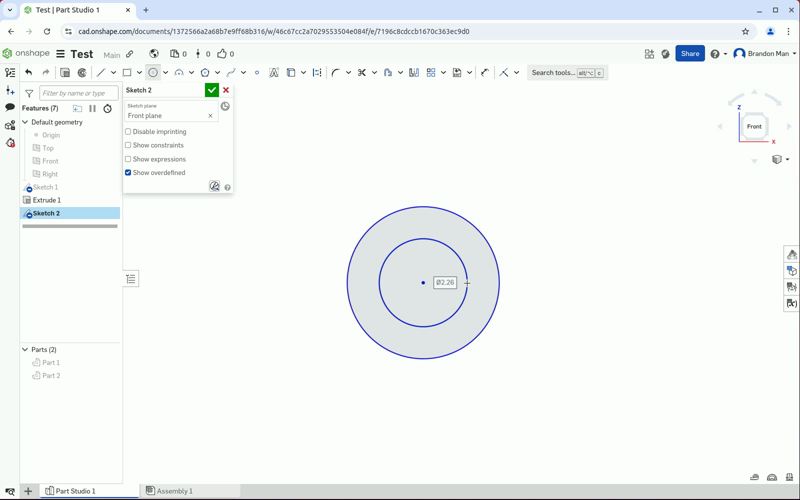
scroll(-6)
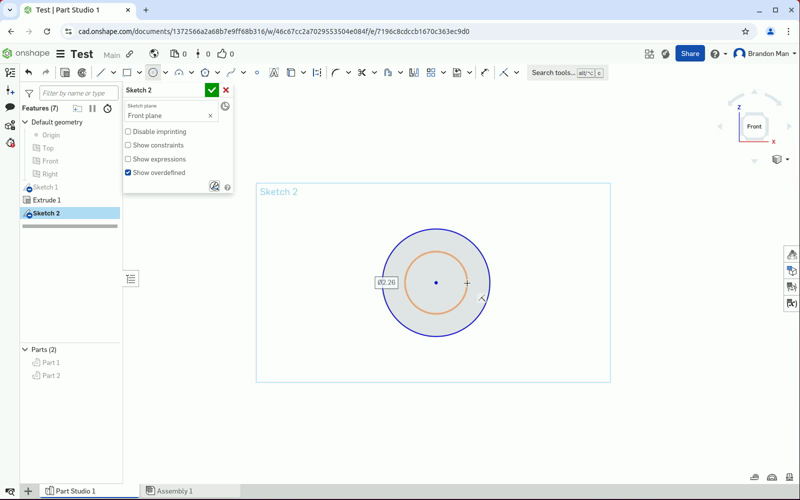
scroll(-6)
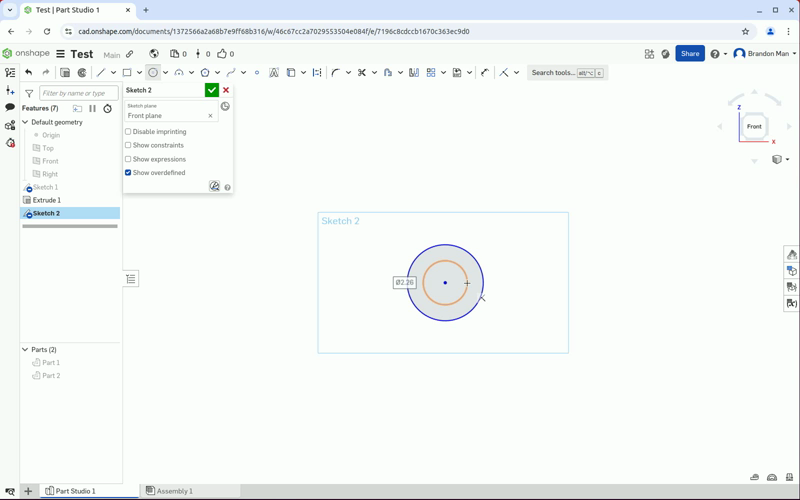
scroll(-6)
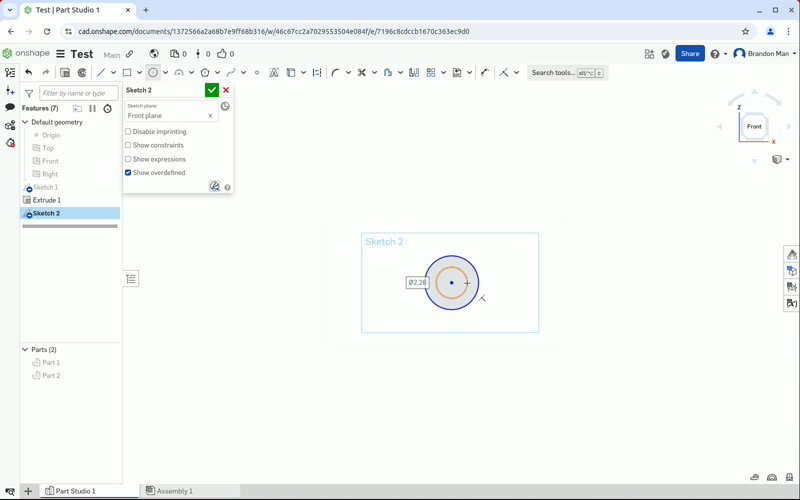
scroll(-6)
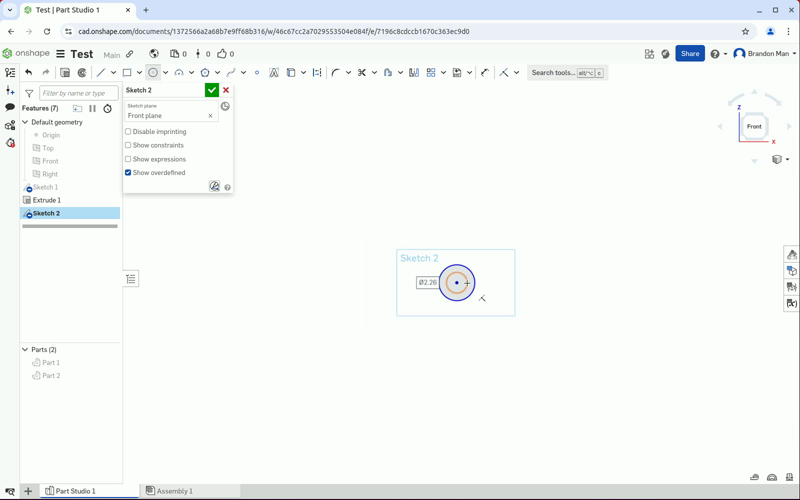
scroll(-6)
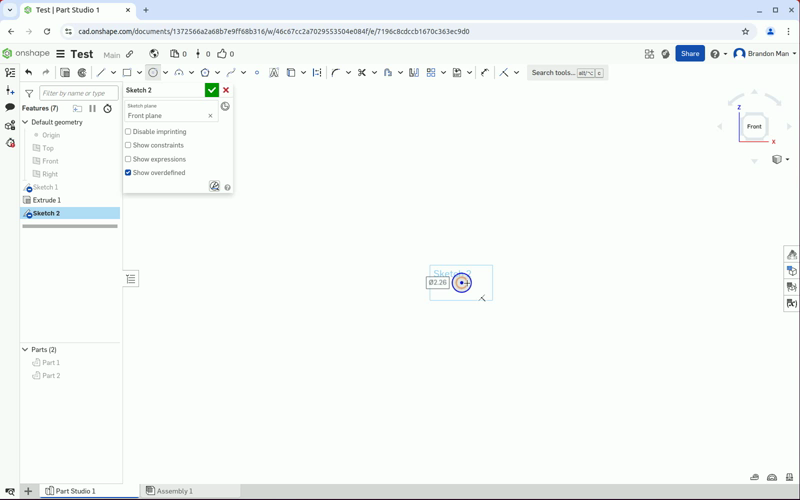
key(esc)
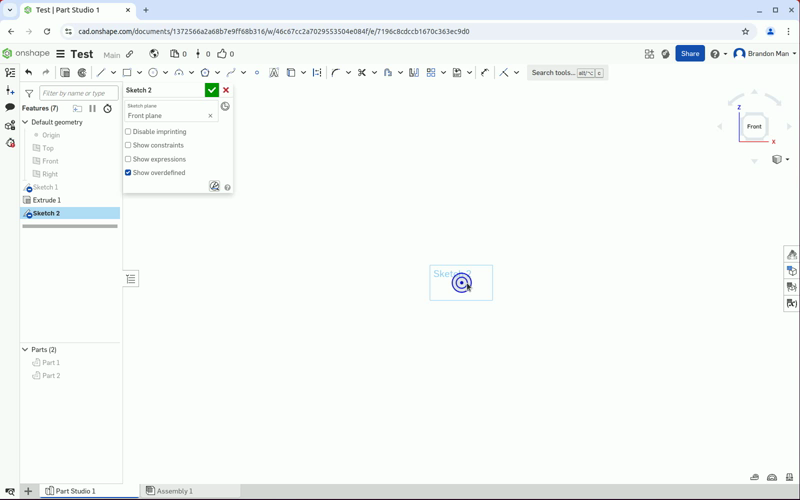
mouse_move(461, 276)
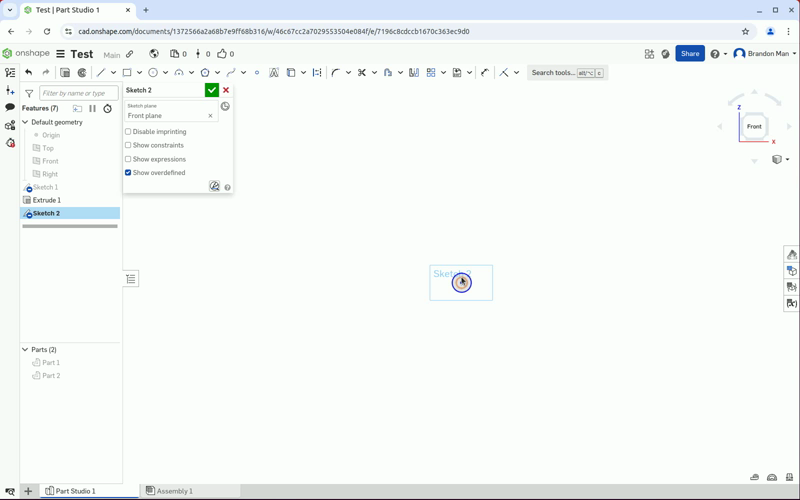
scroll(6)
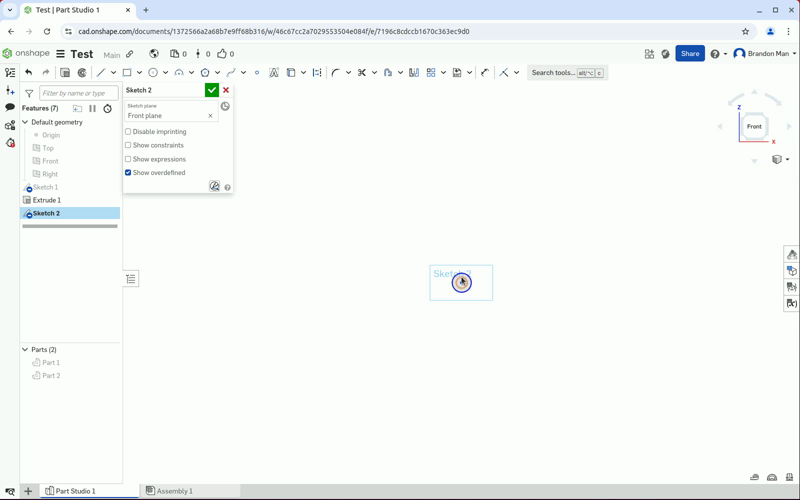
scroll(6)
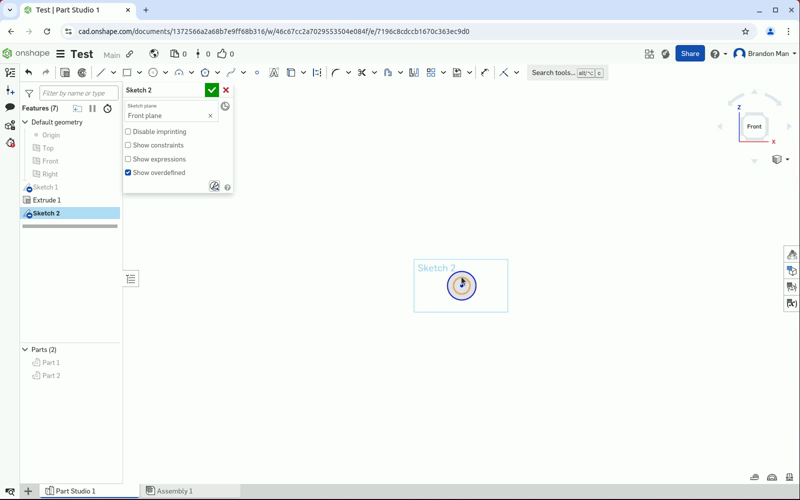
scroll(6)
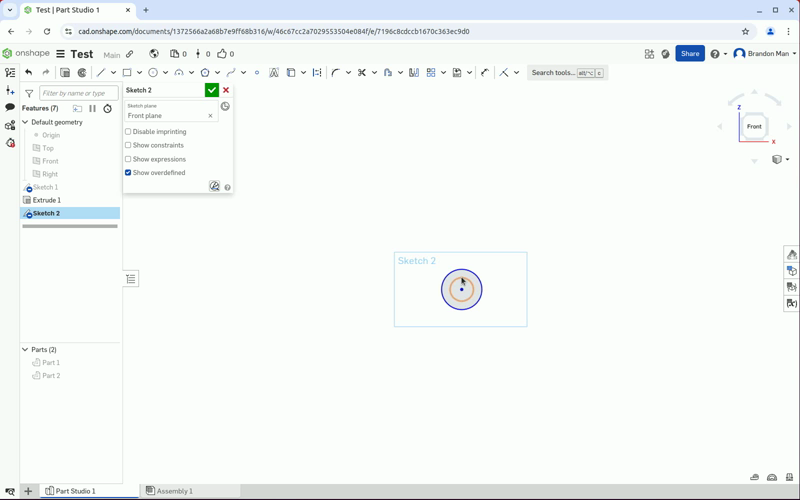
scroll(6)
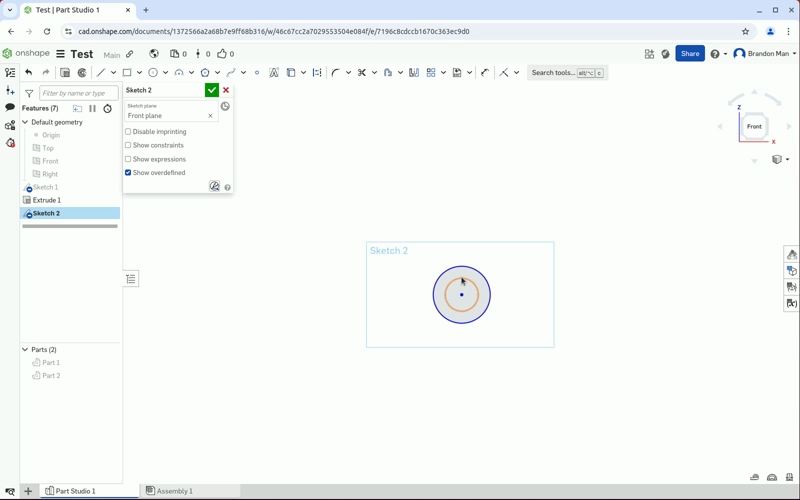
scroll(6)
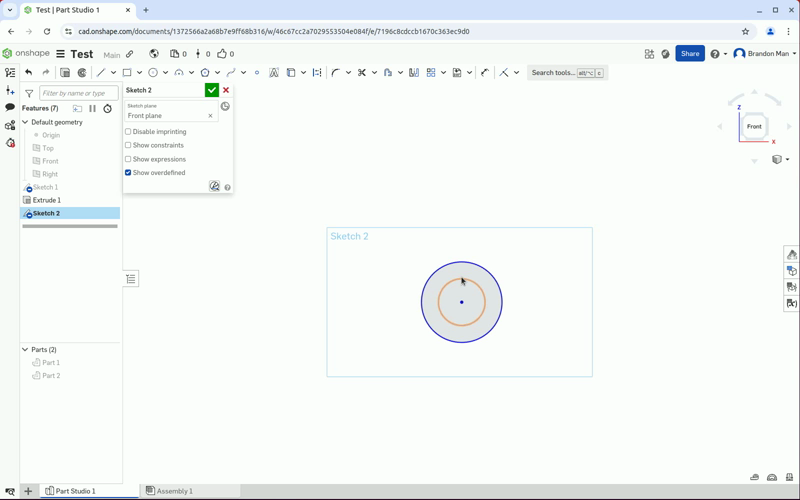
scroll(6)
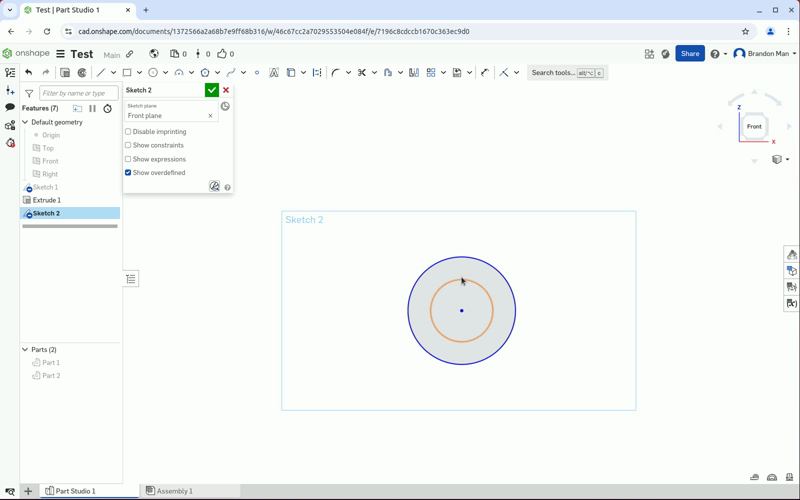
scroll(6)
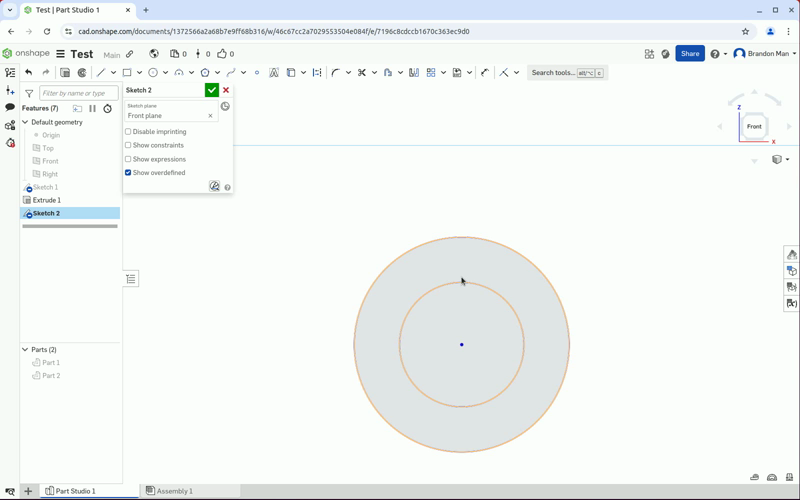
click(461, 276)
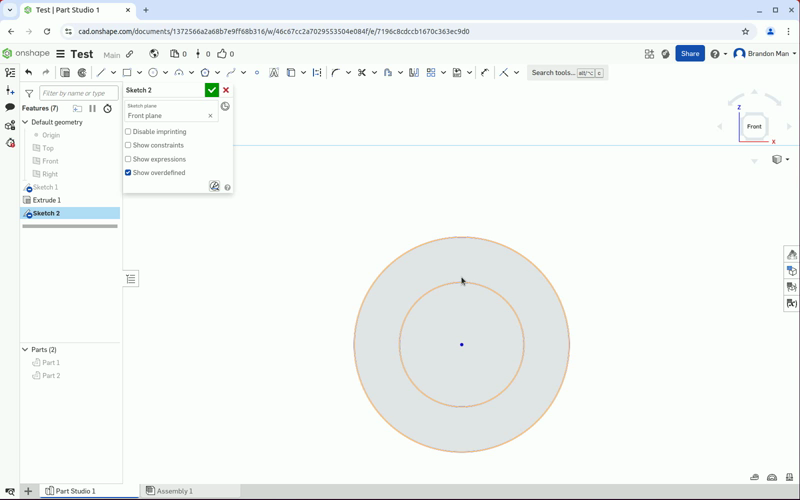
scroll(-6)
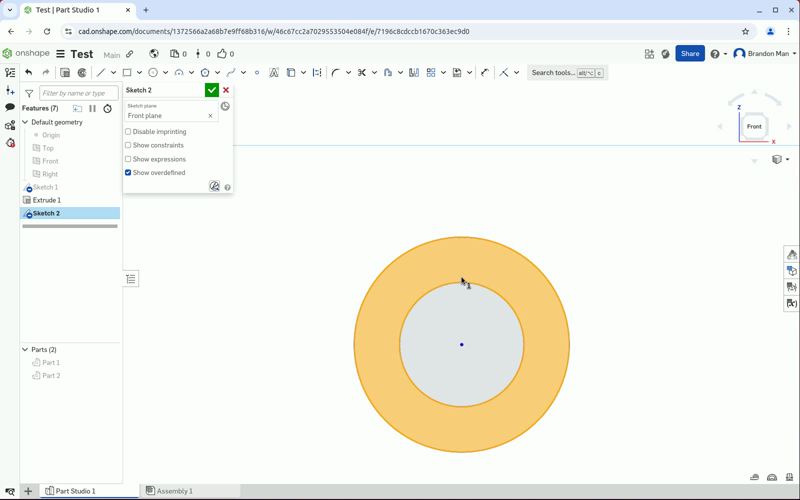
scroll(-6)
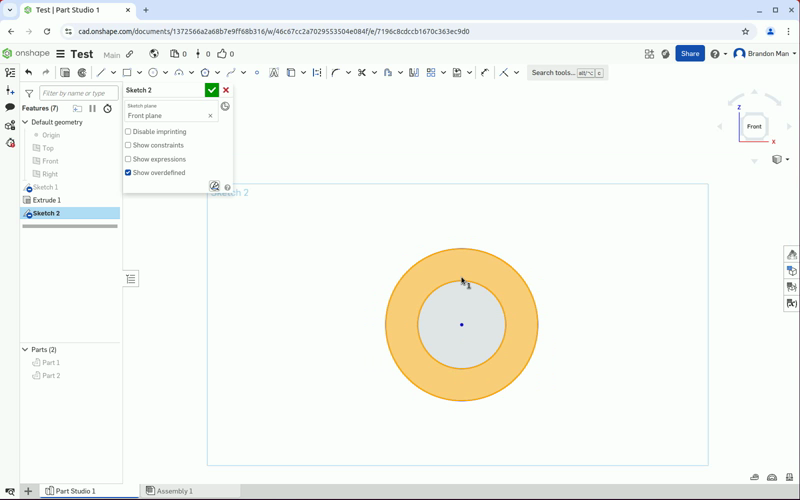
scroll(-6)
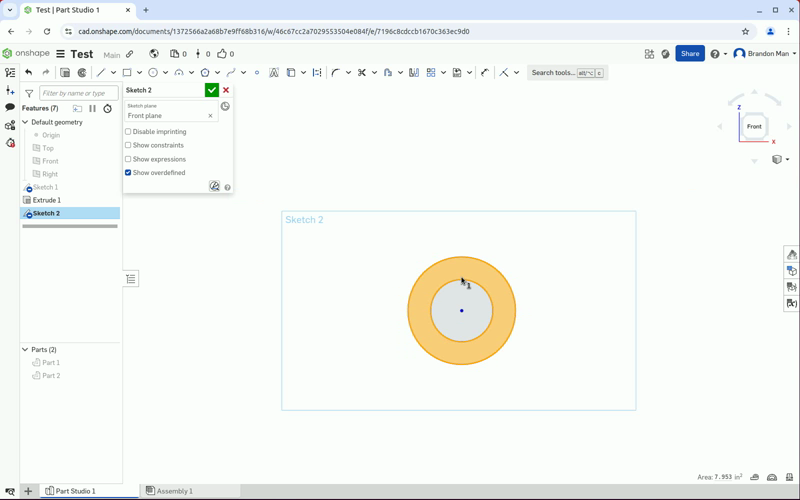
scroll(-6)
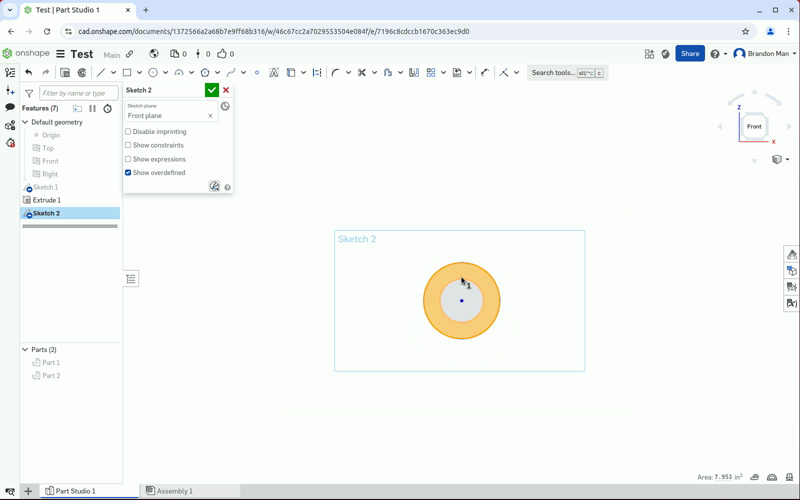
scroll(-6)
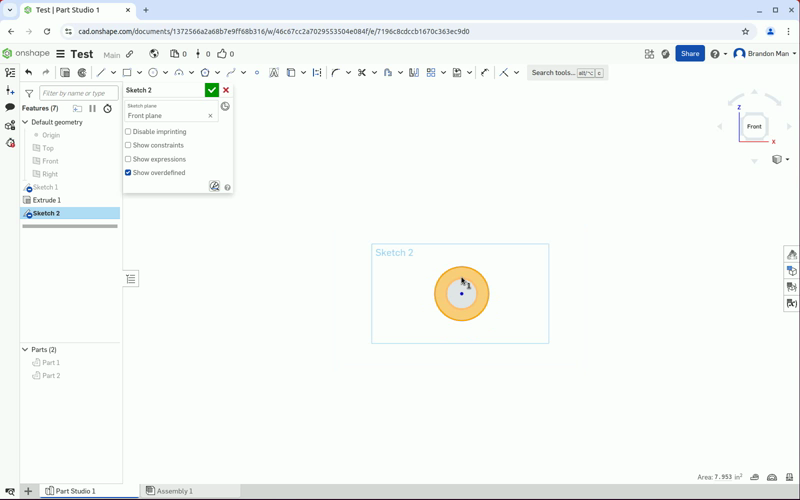
scroll(-6)
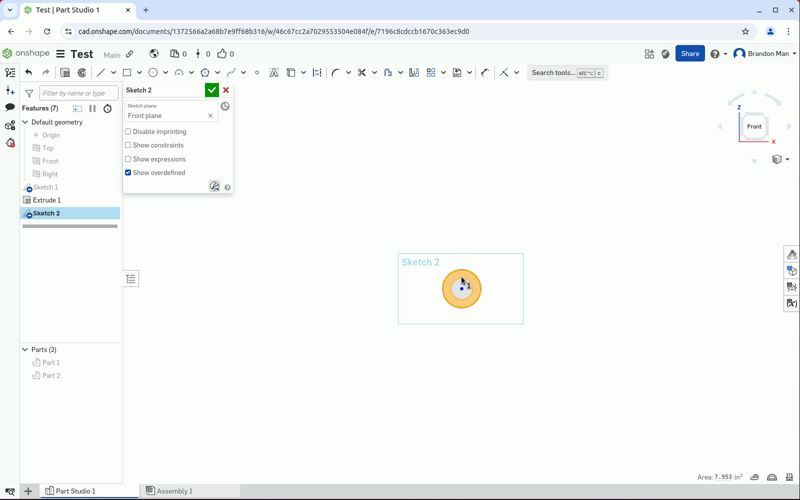
scroll(-6)
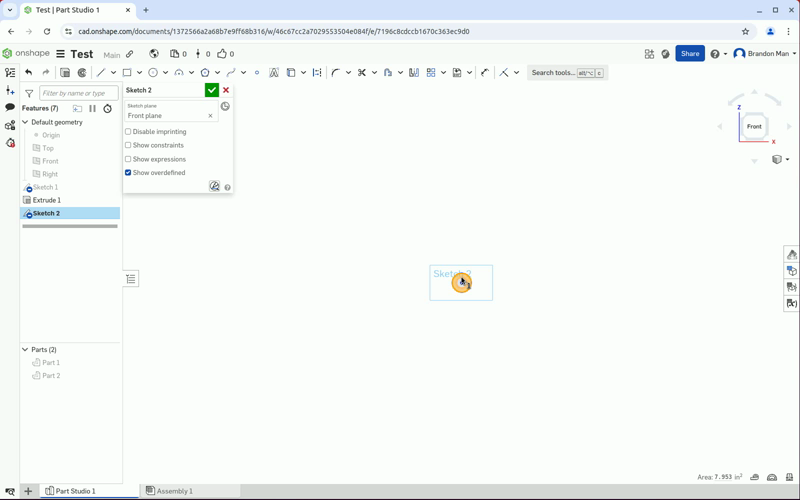
mouse_move(73, 352)
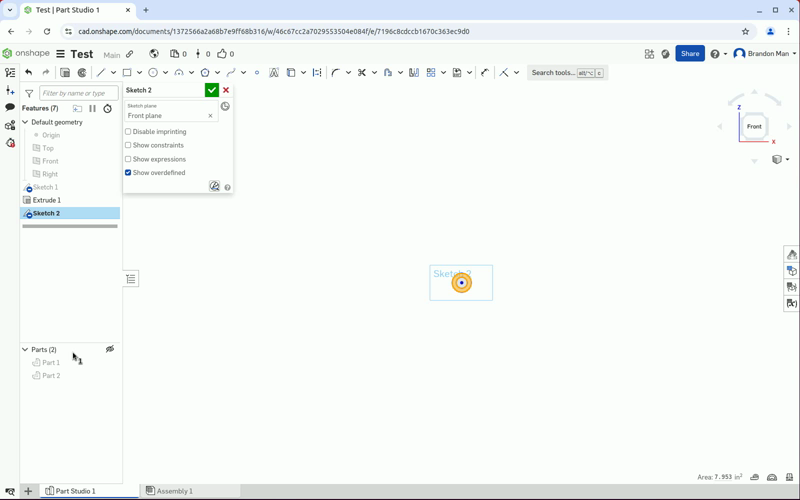
key(shift+y)
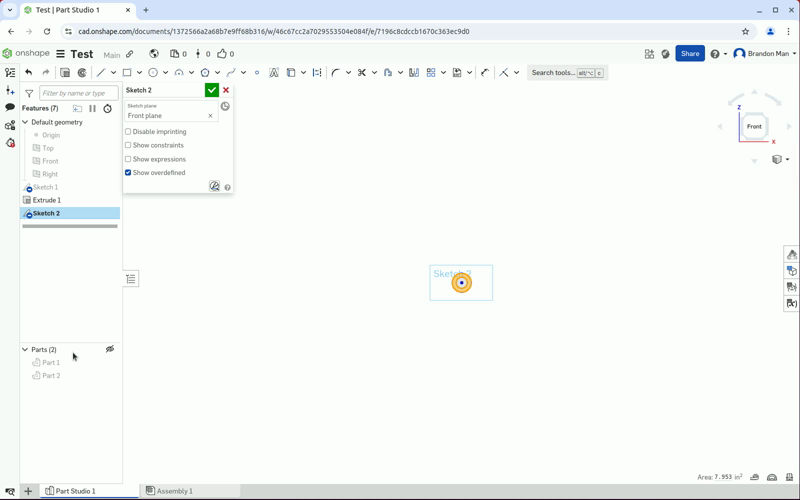
key(shift+e)
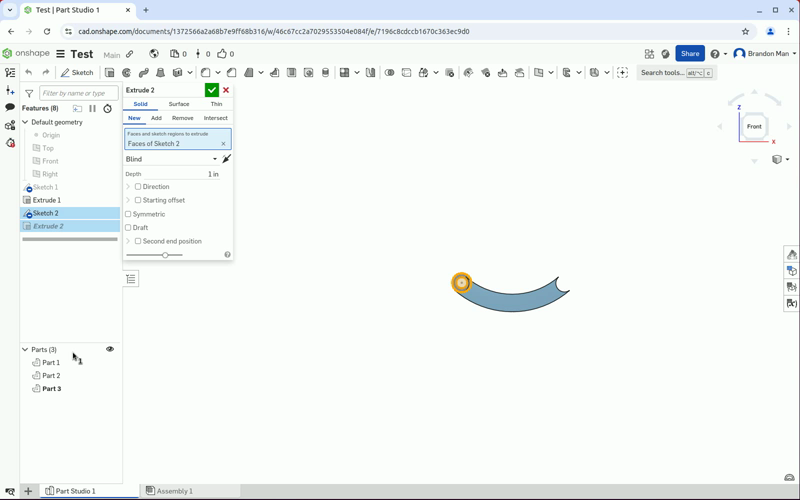
mouse_move(143, 106)
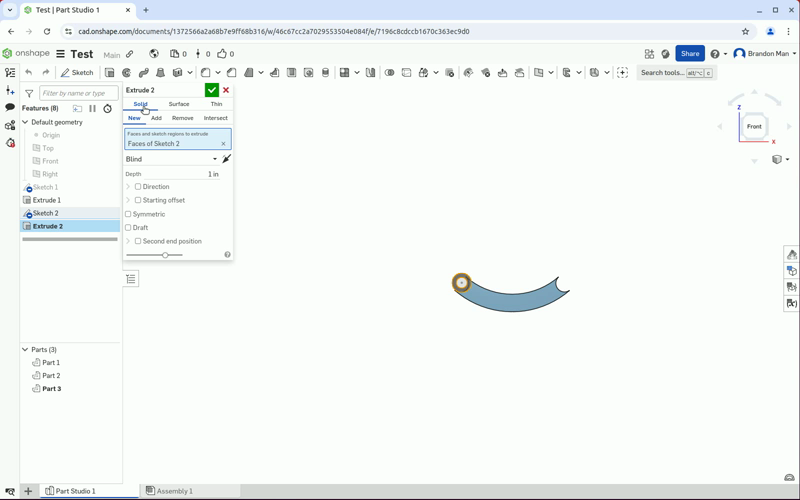
click(143, 106)
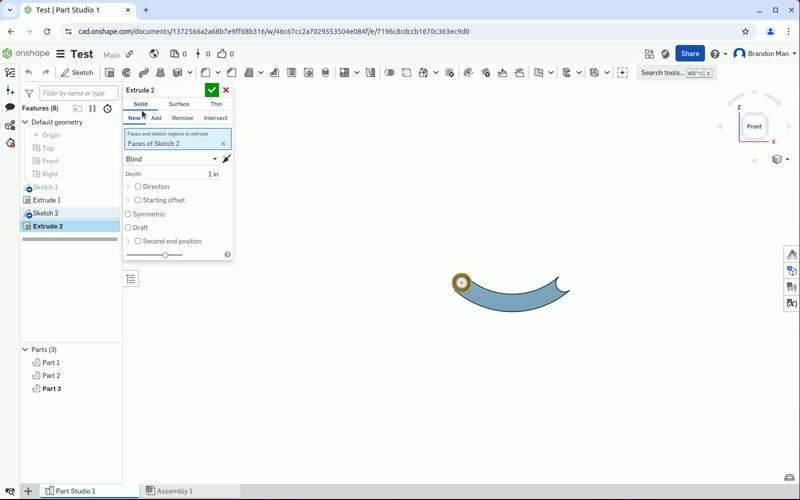
mouse_move(137, 120)
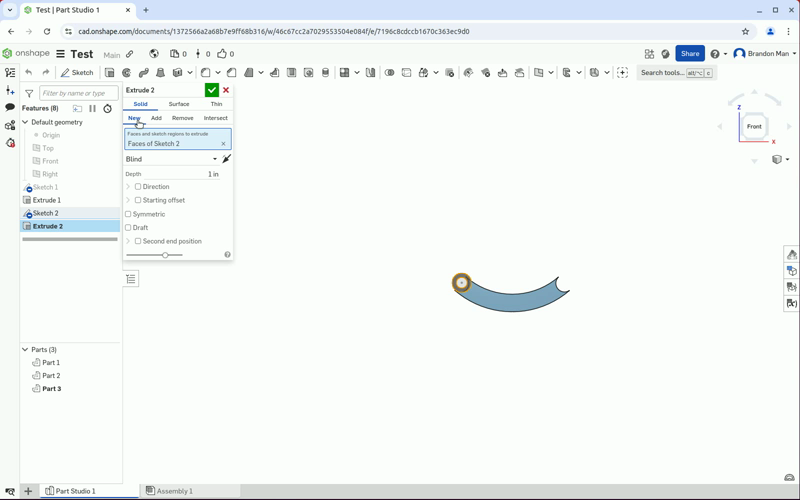
click(137, 120)
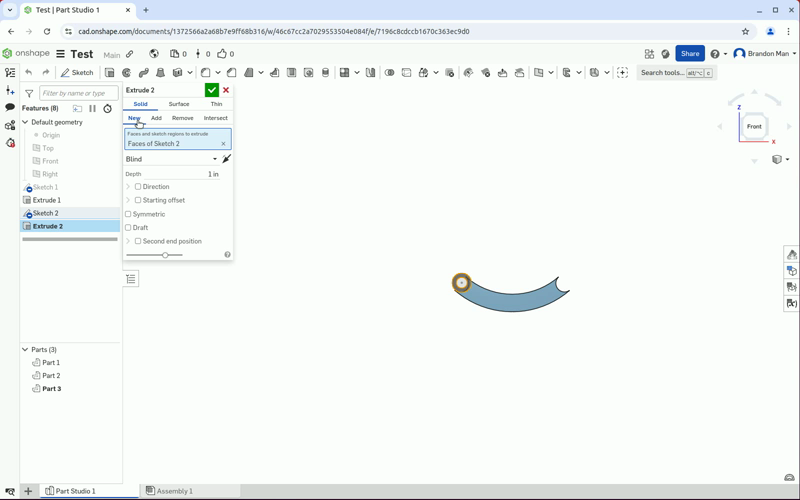
key(tab, 4)
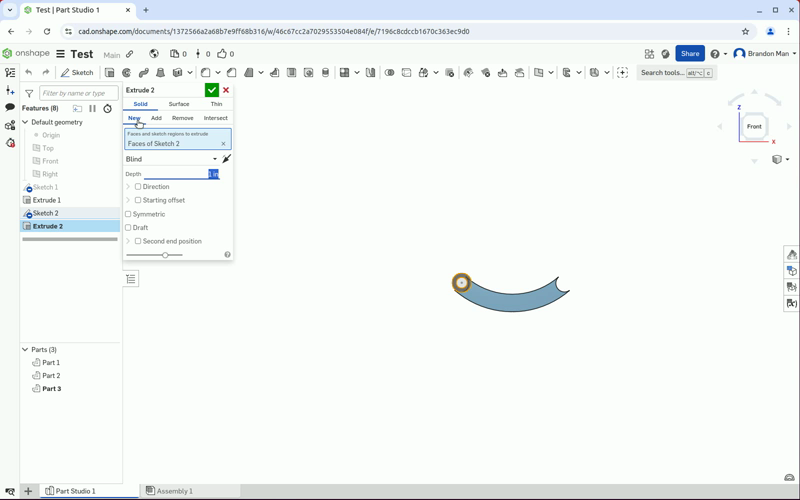
text(2.166)
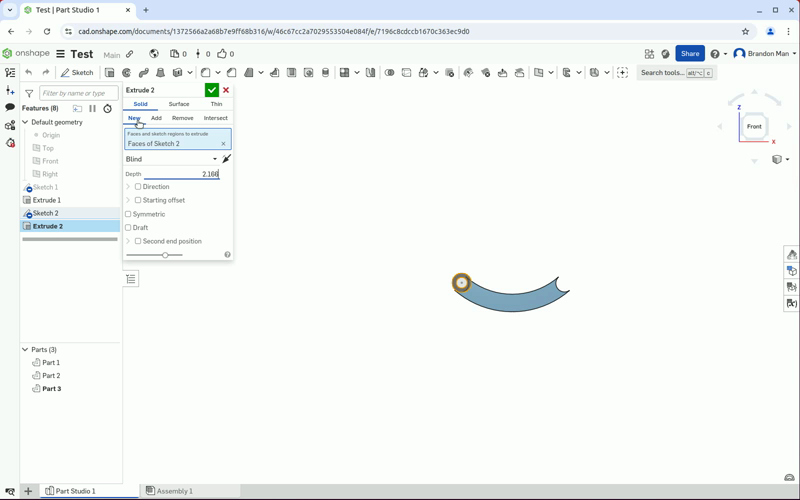
key(enter)
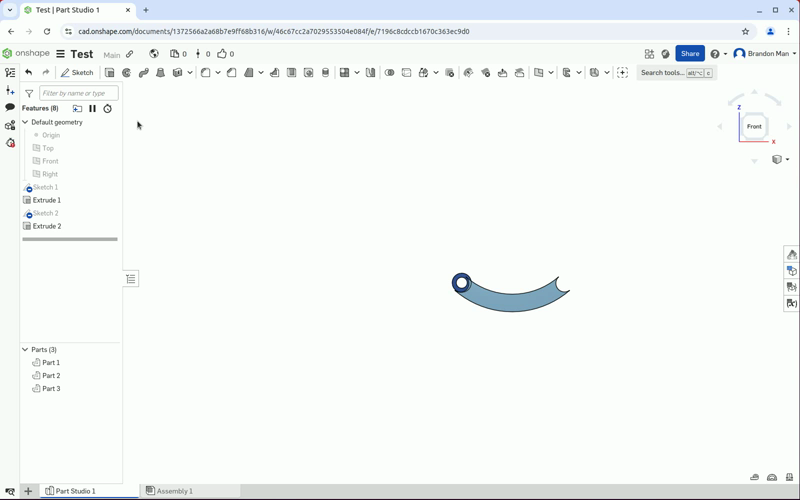
key(shift+h)
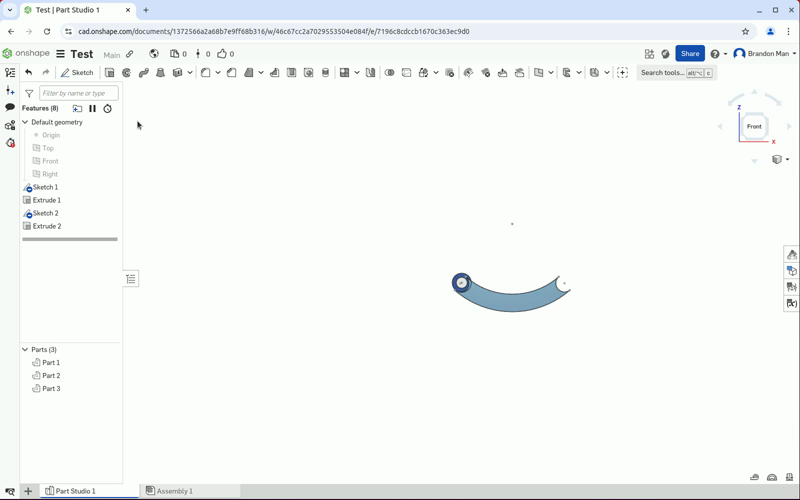
key(shift+h)
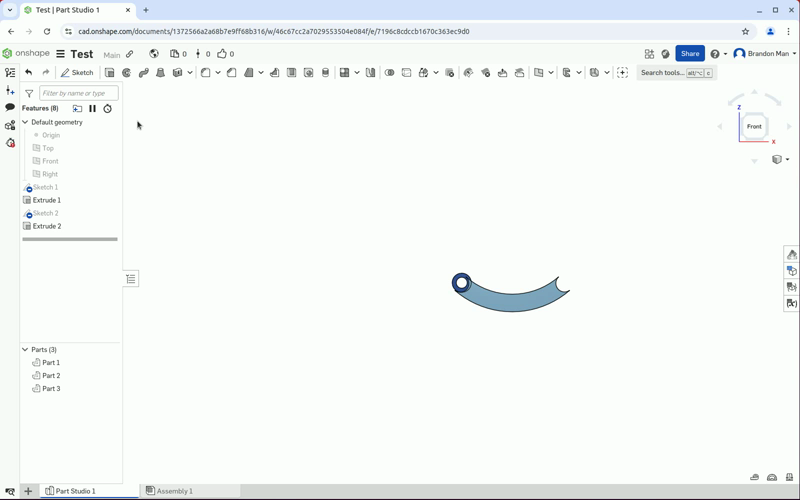
mouse_move(73, 189)
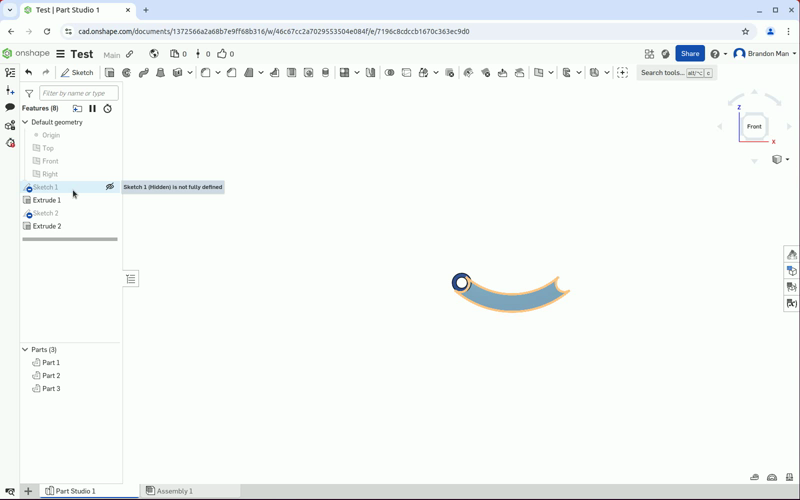
click(73, 189)
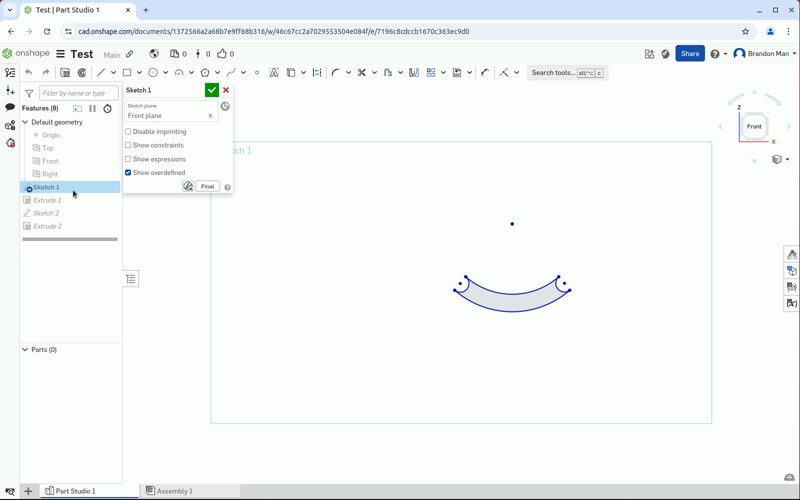
mouse_move(229, 92)
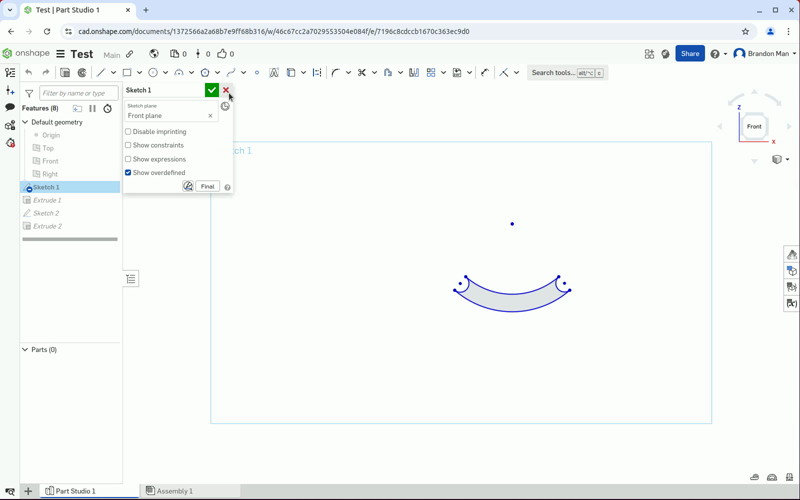
click(229, 92)
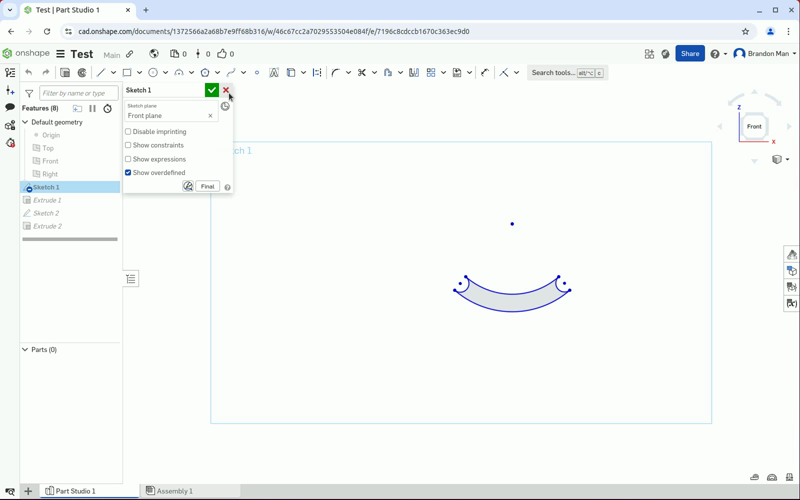
key(shift+s)
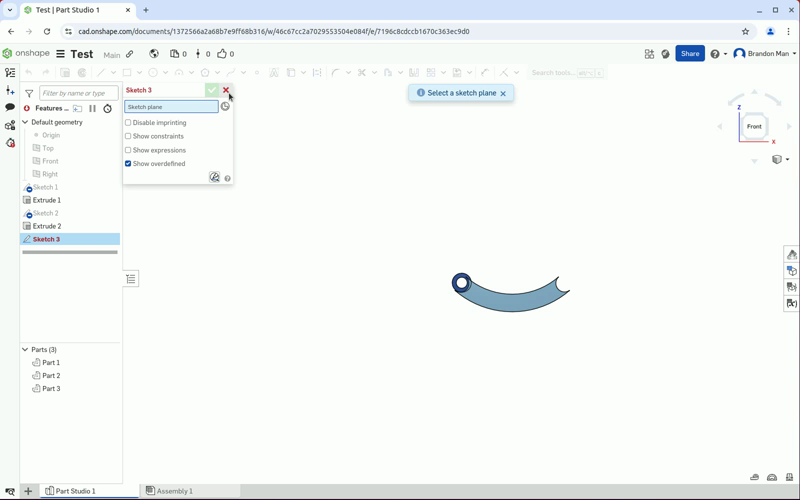
mouse_move(73, 163)
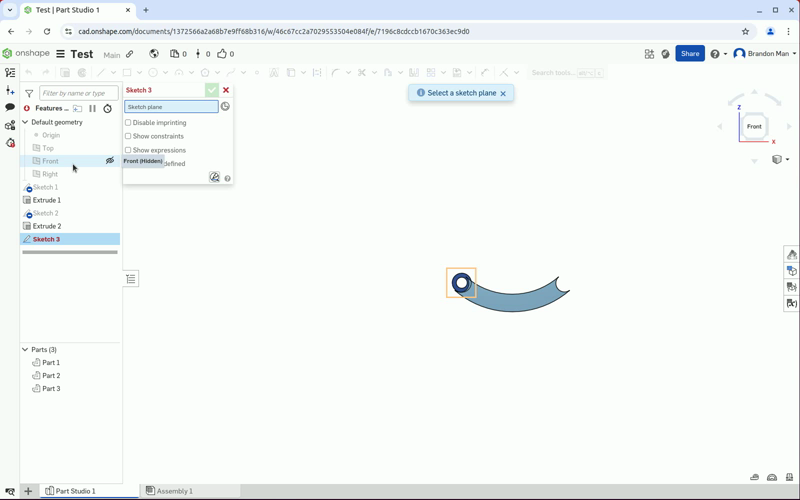
click(73, 163)
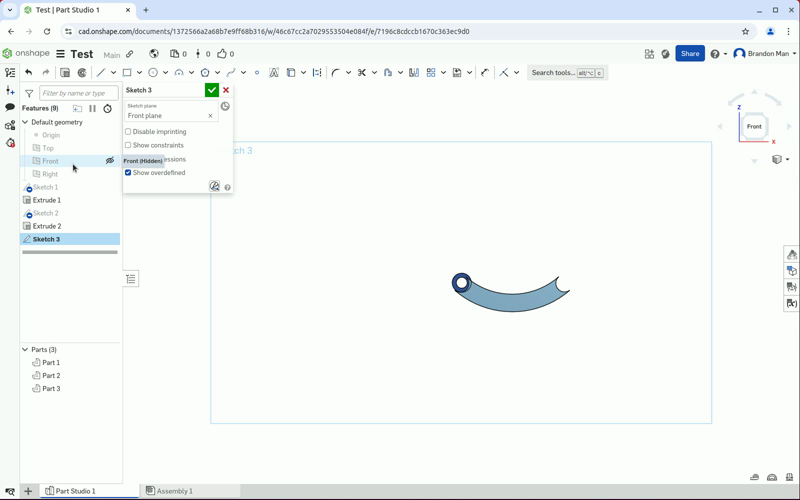
mouse_move(73, 352)
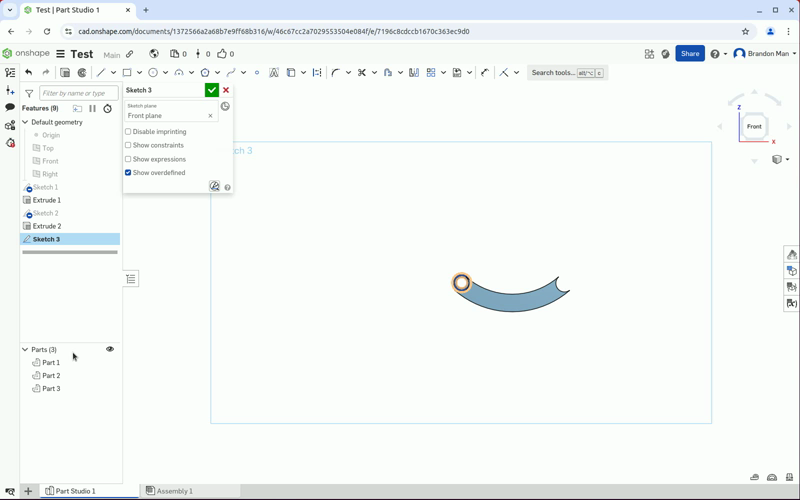
key(y)
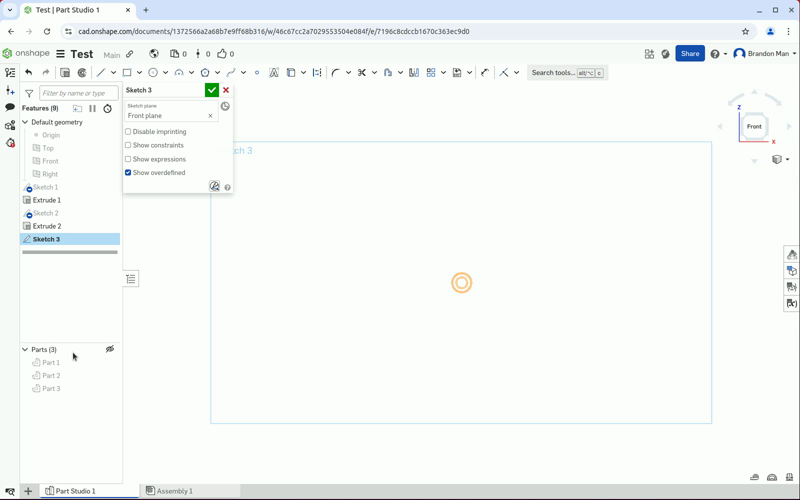
key(c)
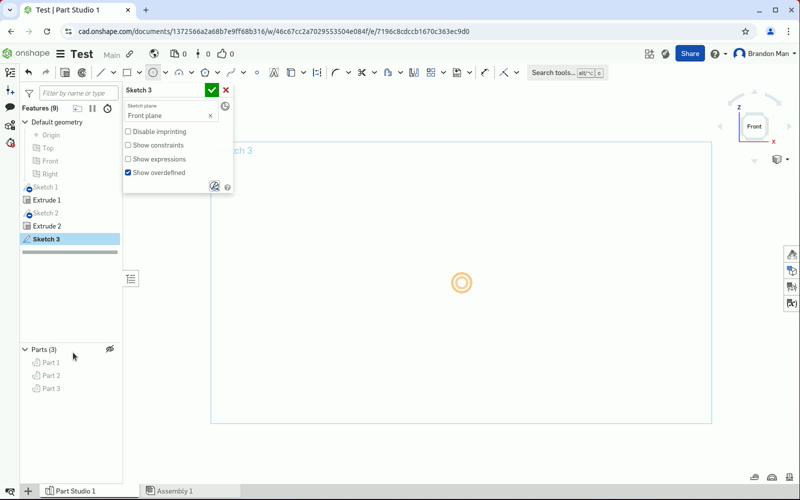
key_down(shift)
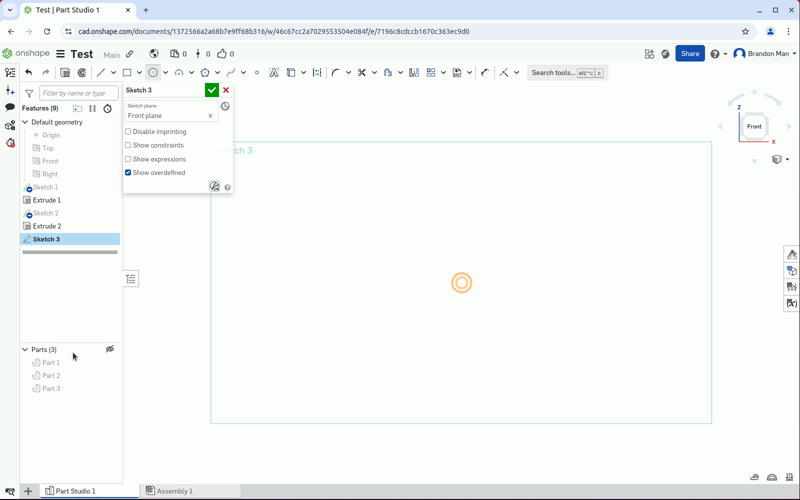
mouse_move(565, 282)
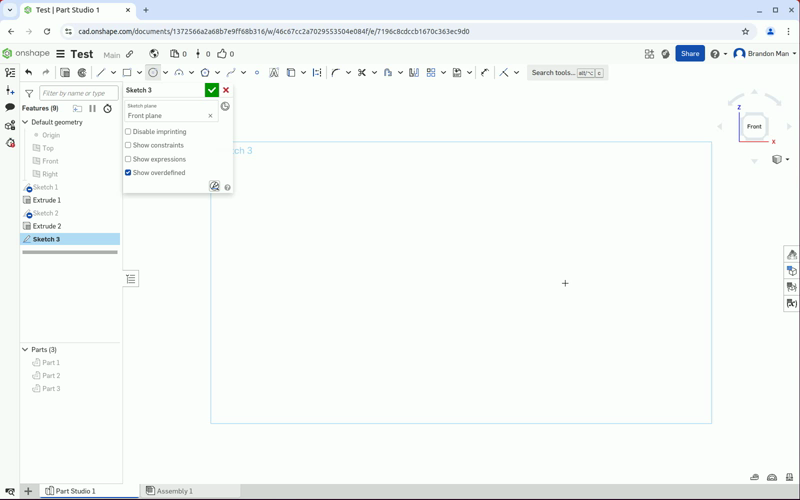
click(565, 282)
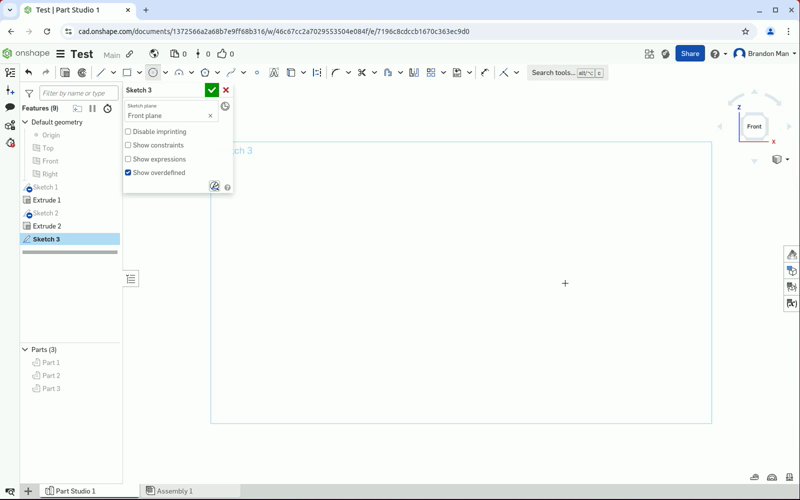
key_up(shift)
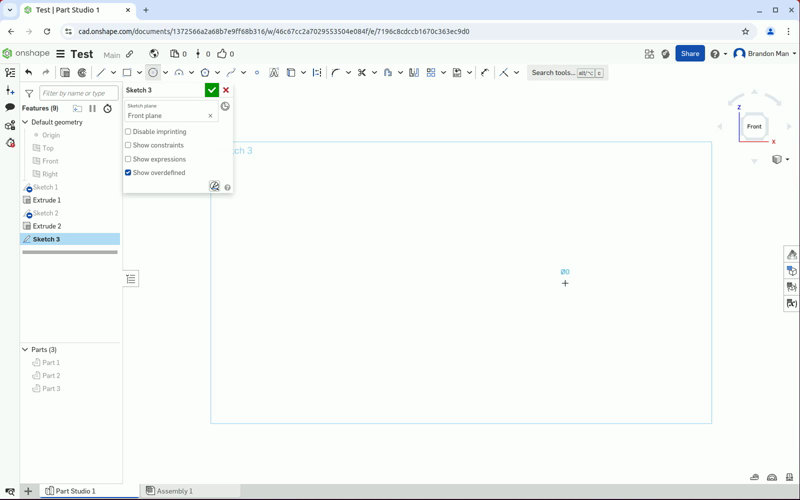
mouse_move(574, 282)
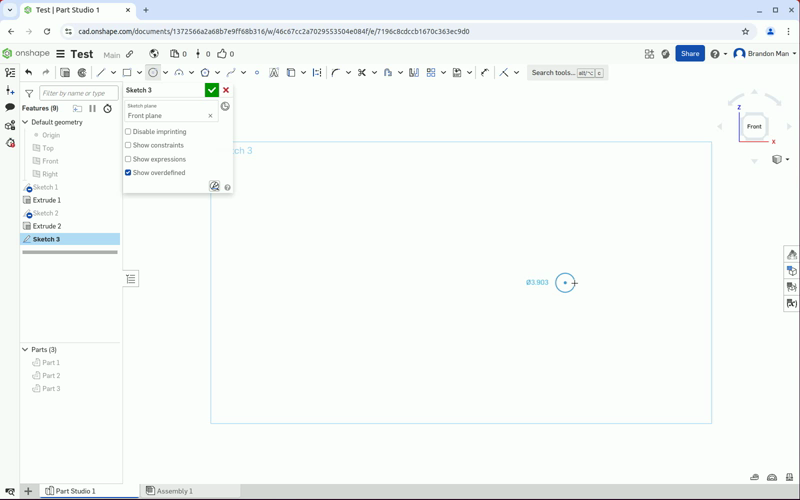
click(574, 282)
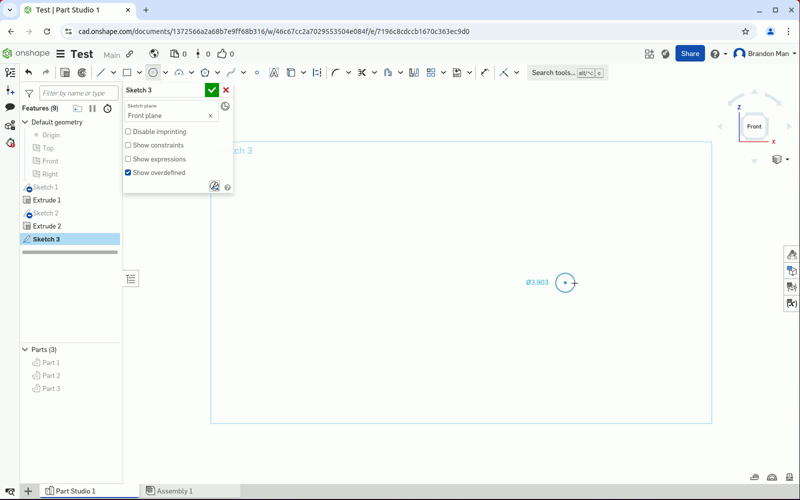
key(esc)
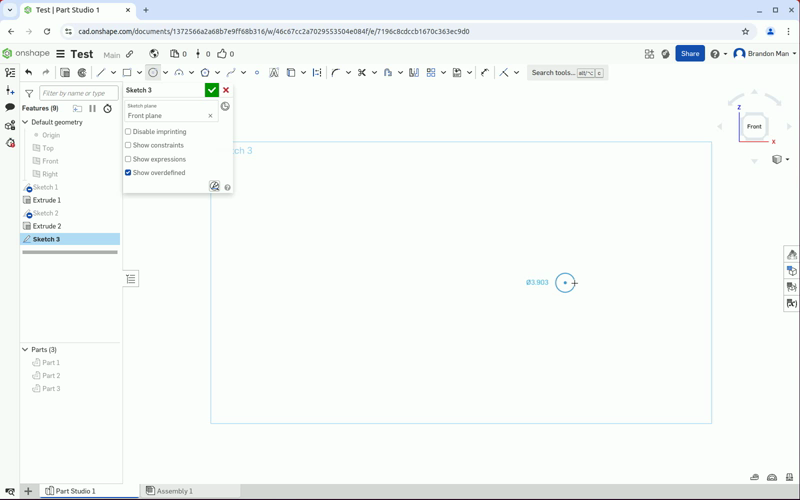
key(c)
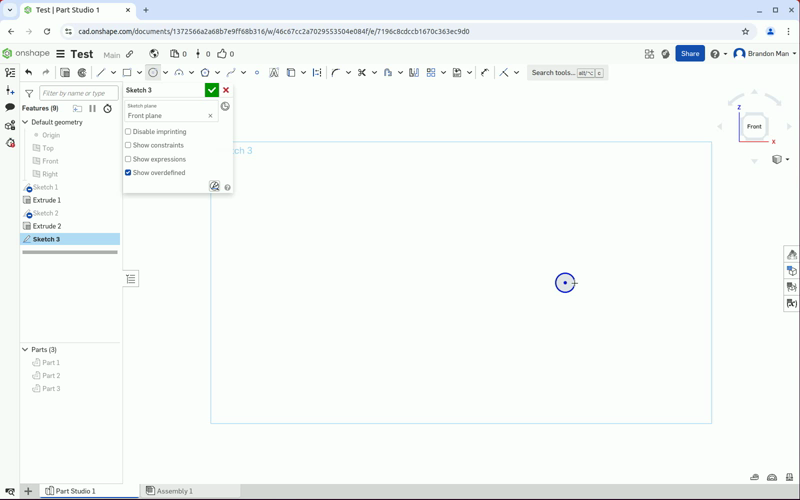
key_down(shift)
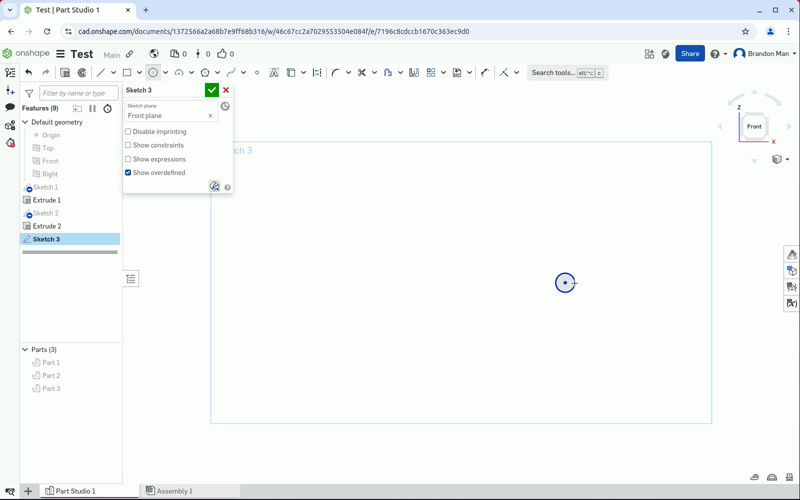
mouse_move(565, 282)
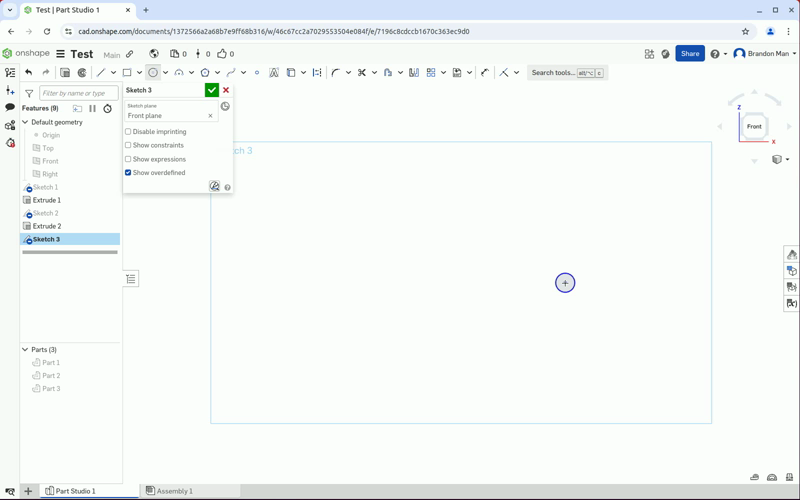
click(565, 282)
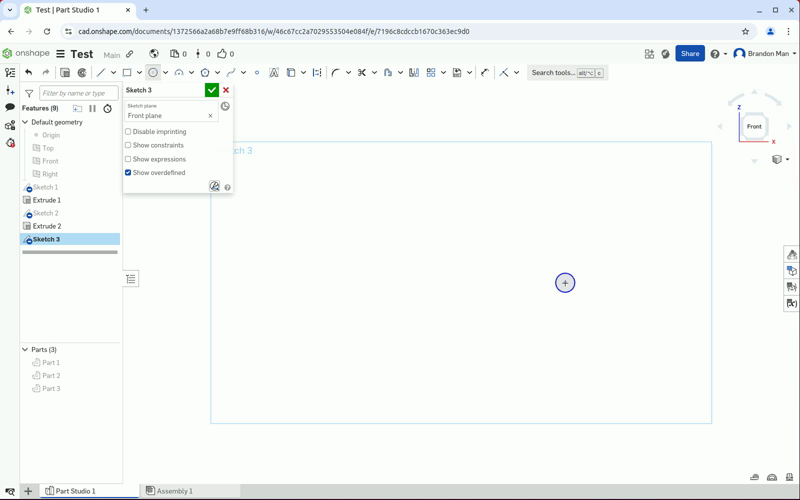
key_up(shift)
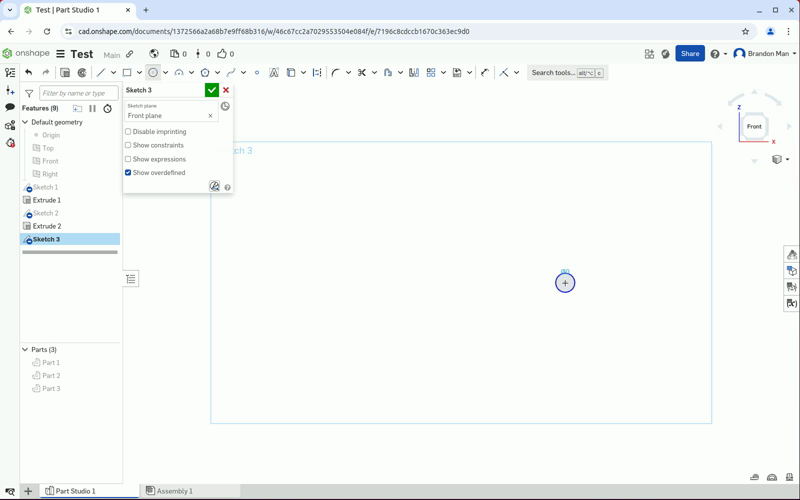
mouse_move(570, 282)
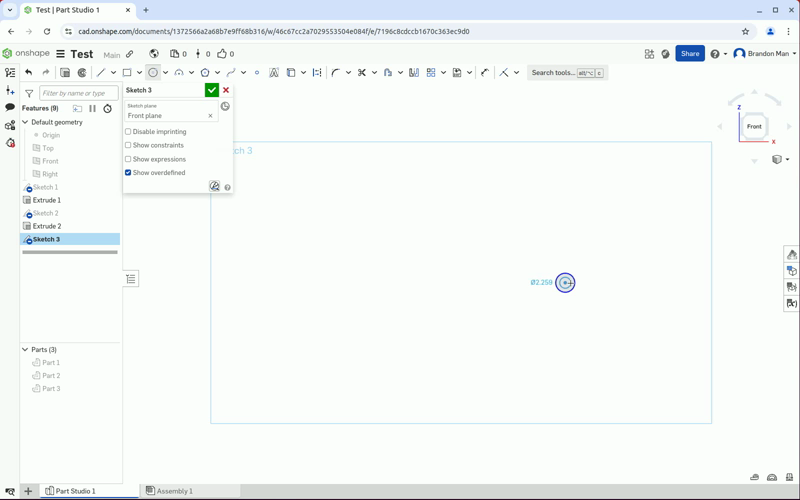
scroll(6)
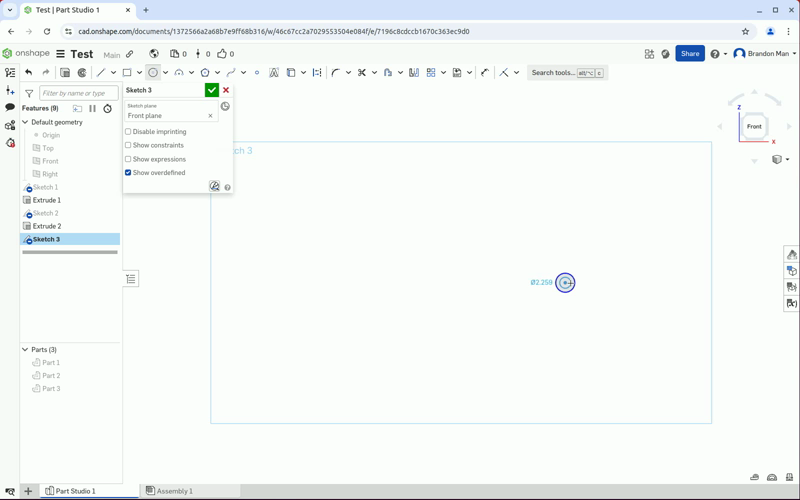
scroll(6)
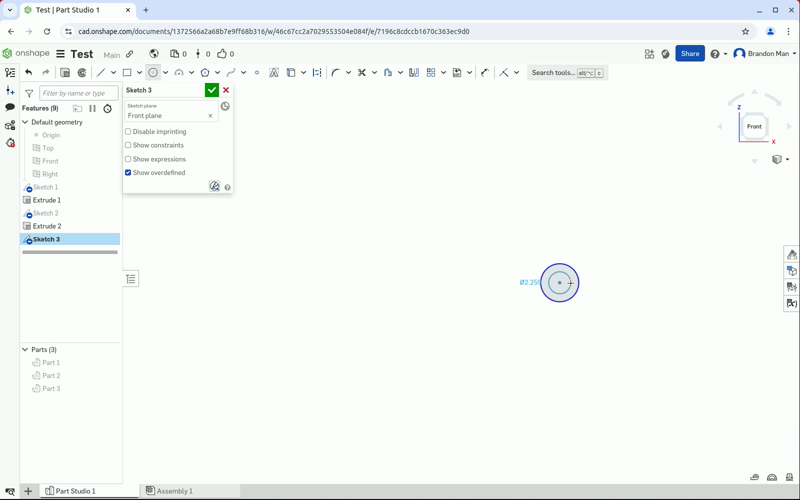
scroll(6)
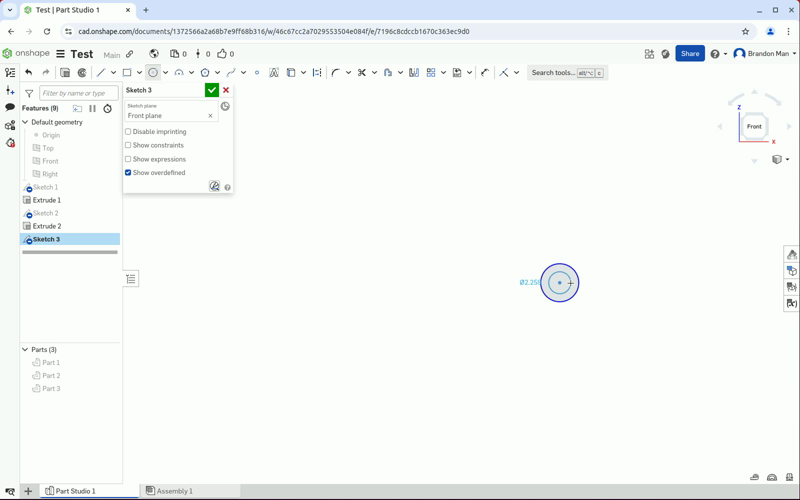
scroll(6)
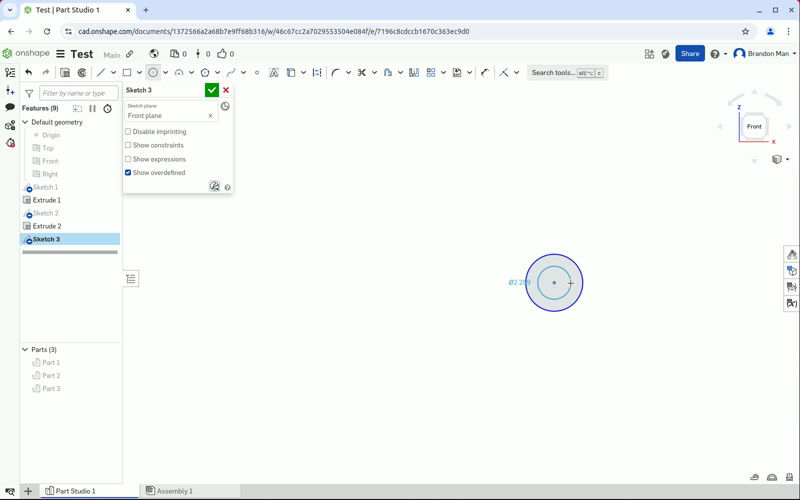
scroll(6)
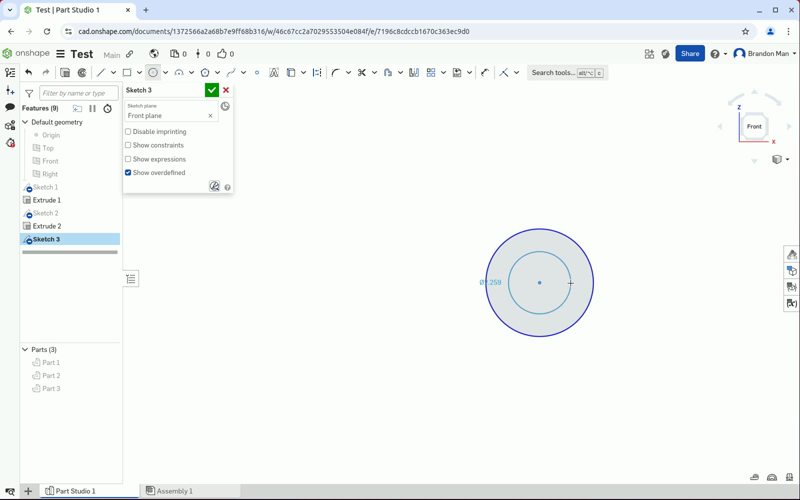
scroll(6)
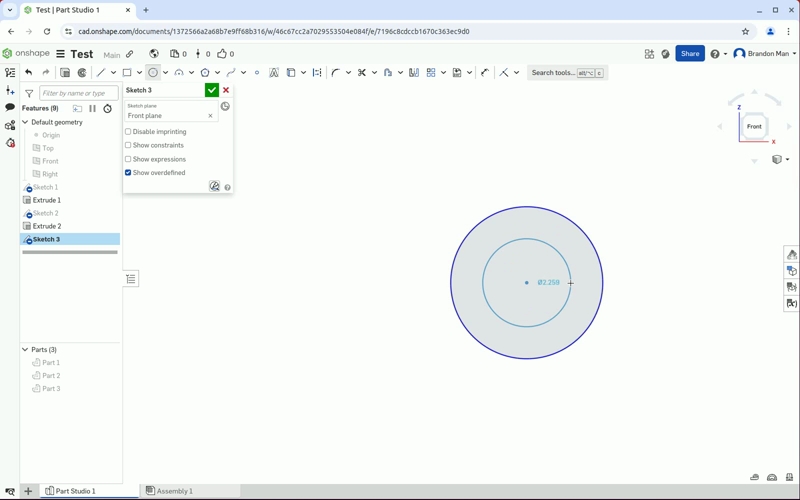
scroll(6)
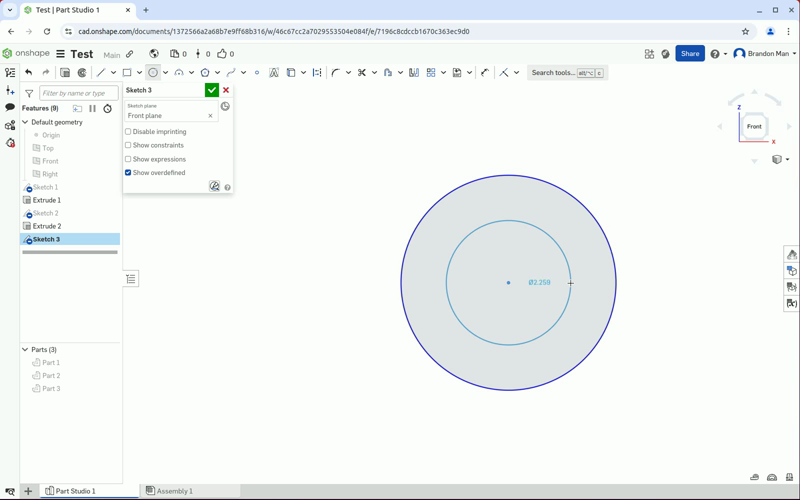
click(570, 282)
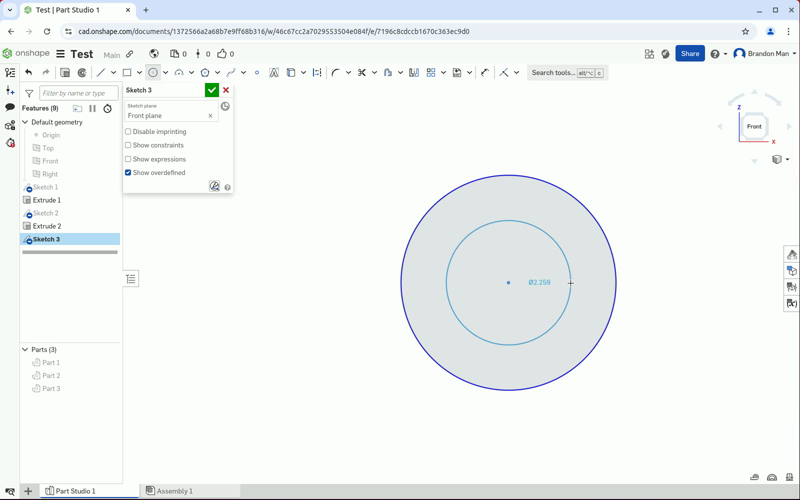
scroll(-6)
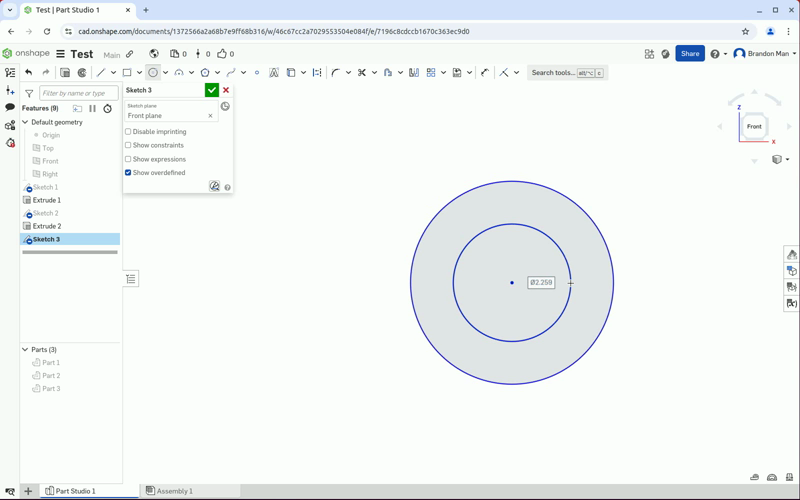
scroll(-6)
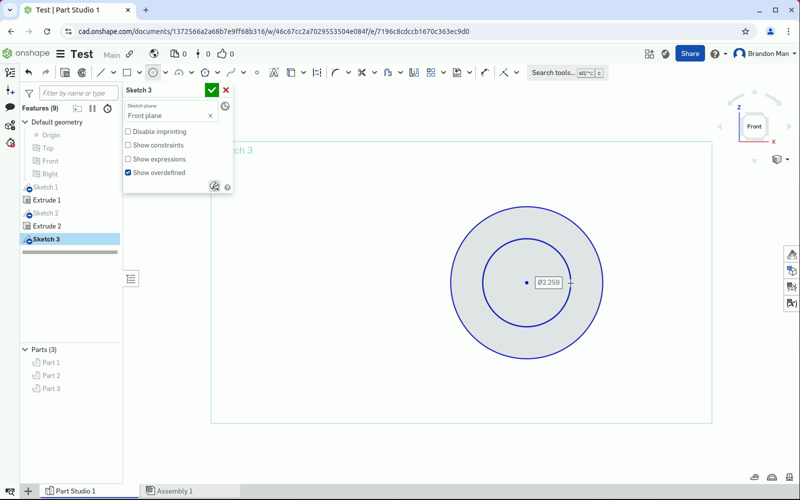
scroll(-6)
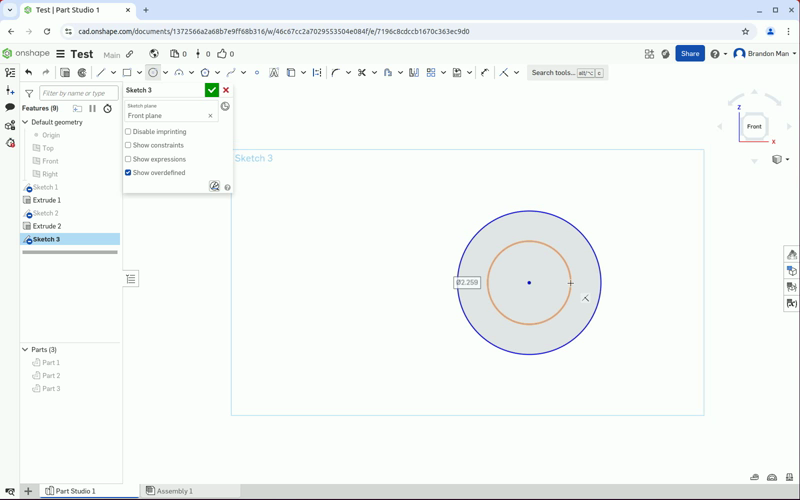
scroll(-6)
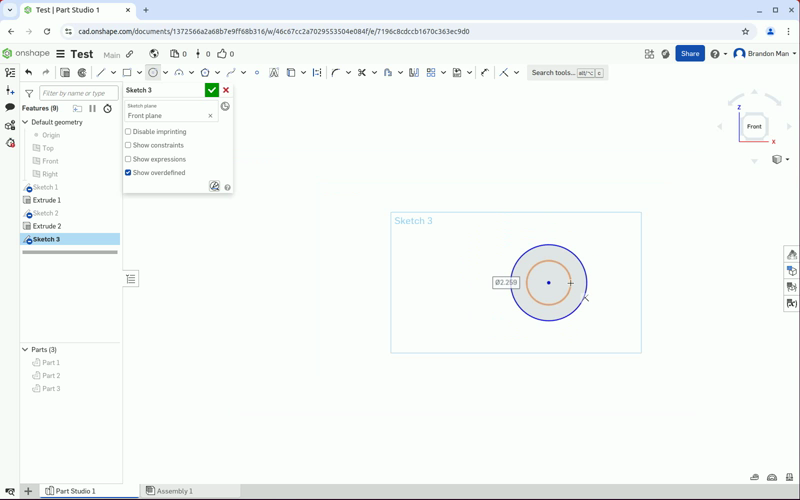
scroll(-6)
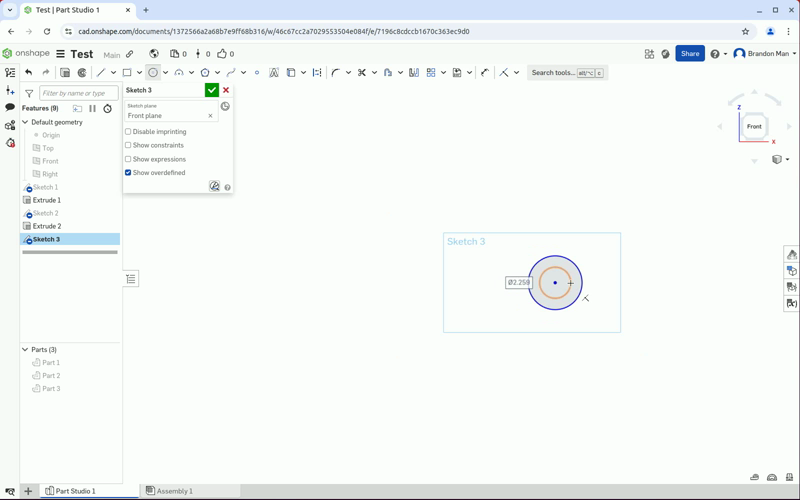
scroll(-6)
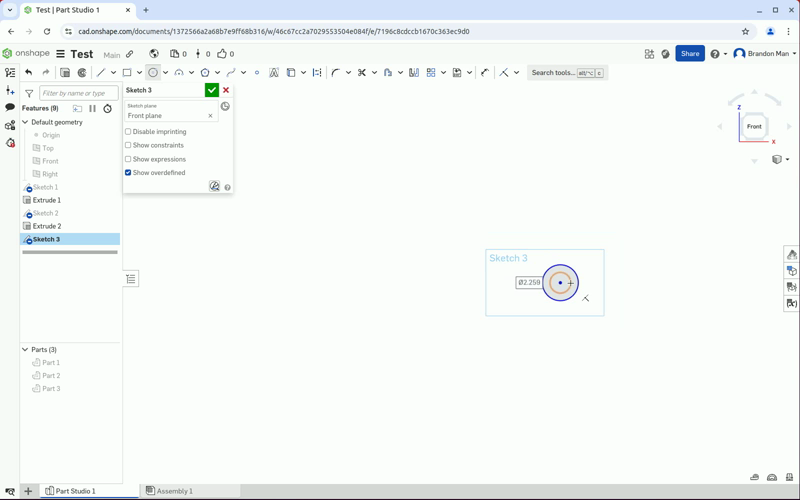
scroll(-6)
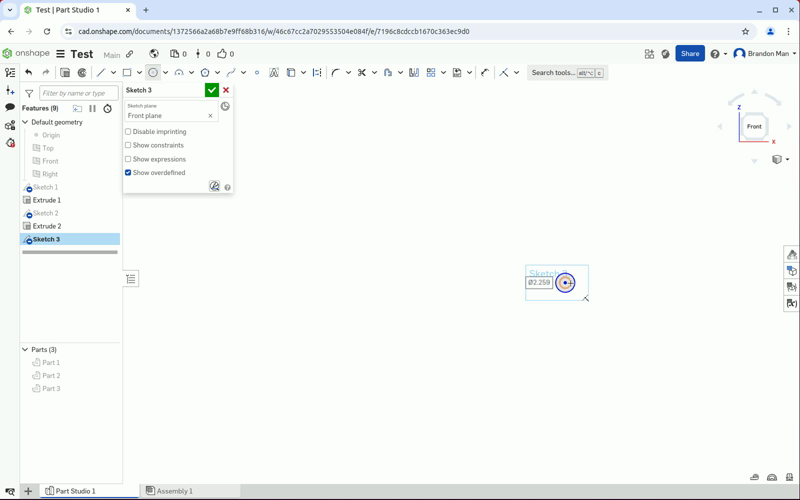
key(esc)
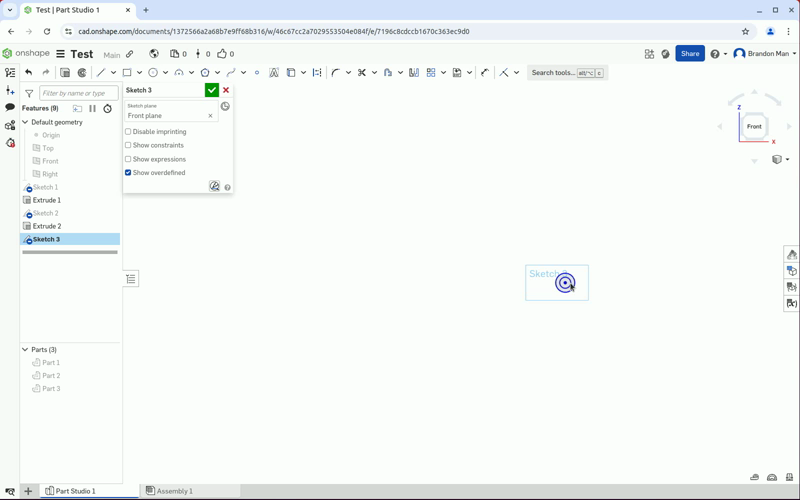
mouse_move(573, 284)
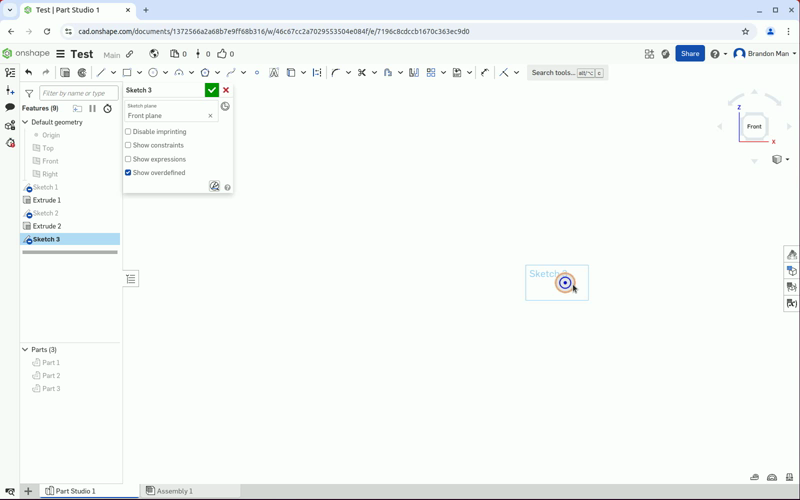
scroll(6)
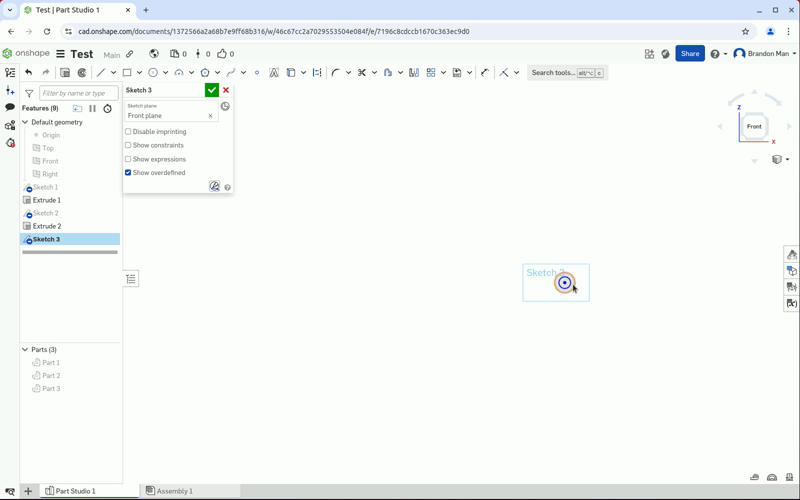
scroll(6)
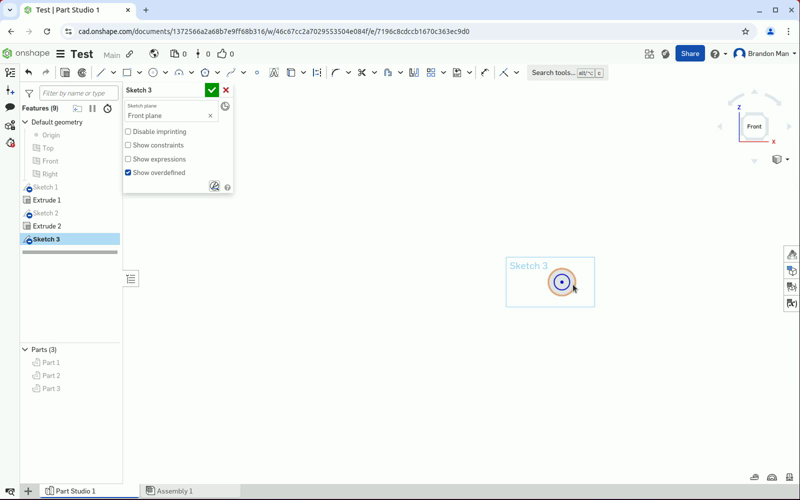
scroll(6)
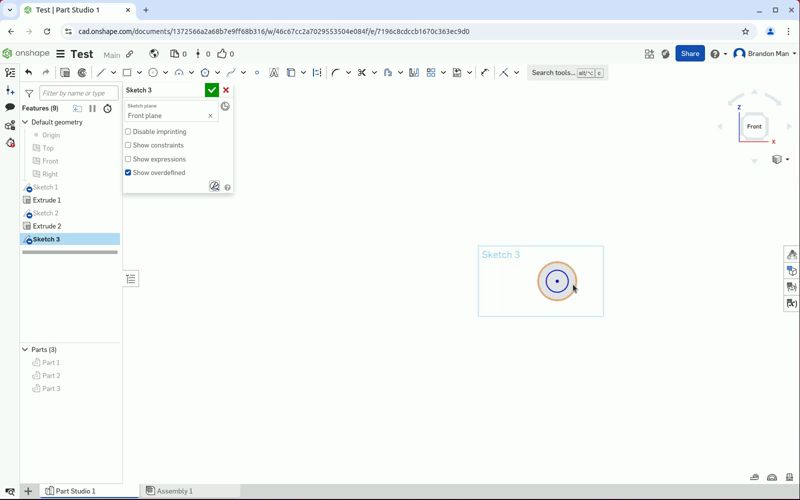
scroll(6)
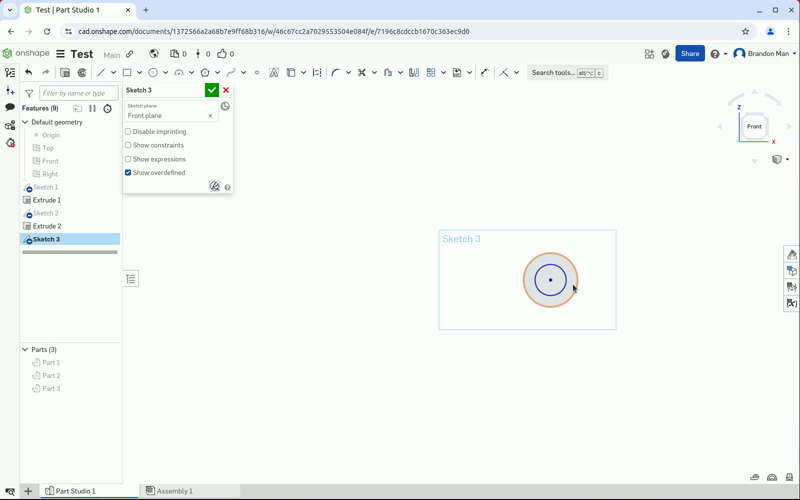
scroll(6)
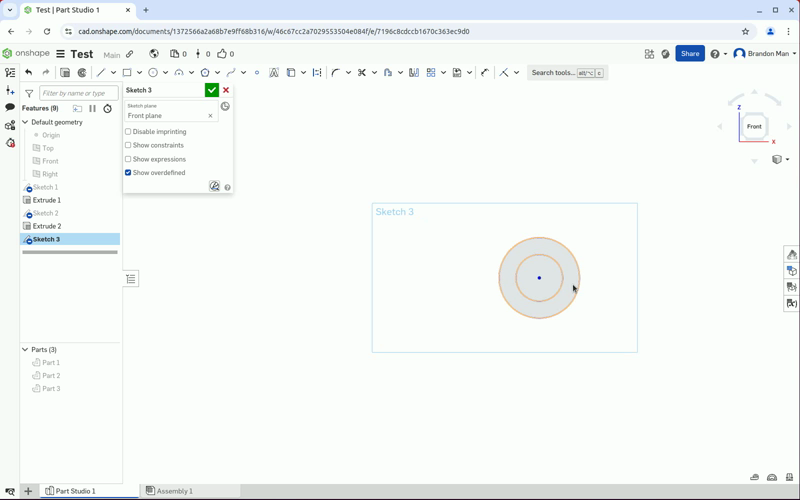
scroll(6)
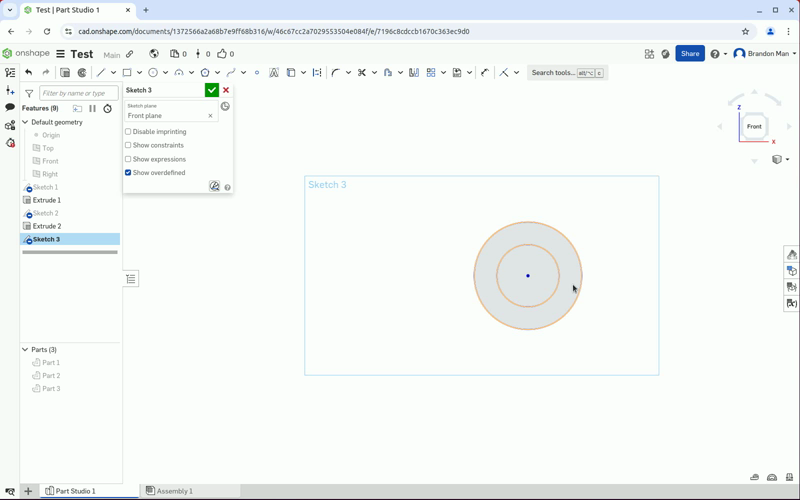
scroll(6)
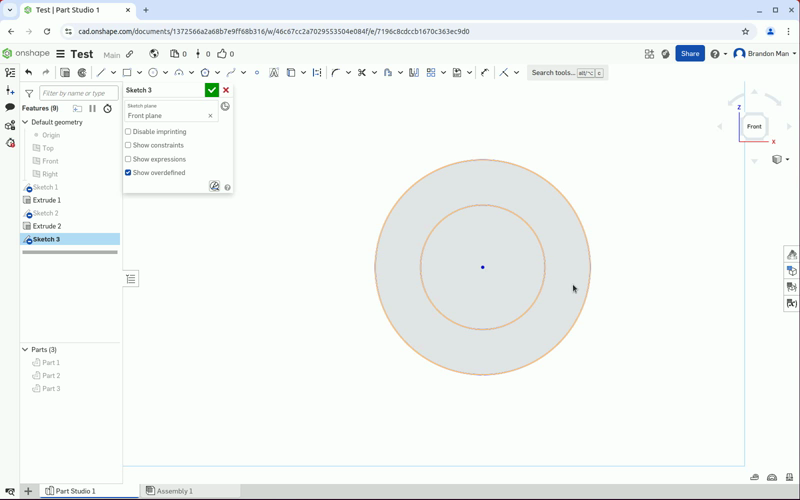
click(573, 284)
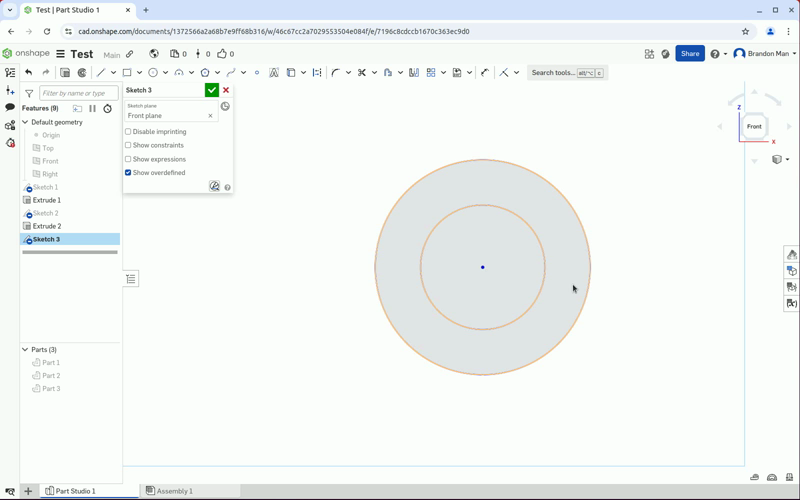
scroll(-6)
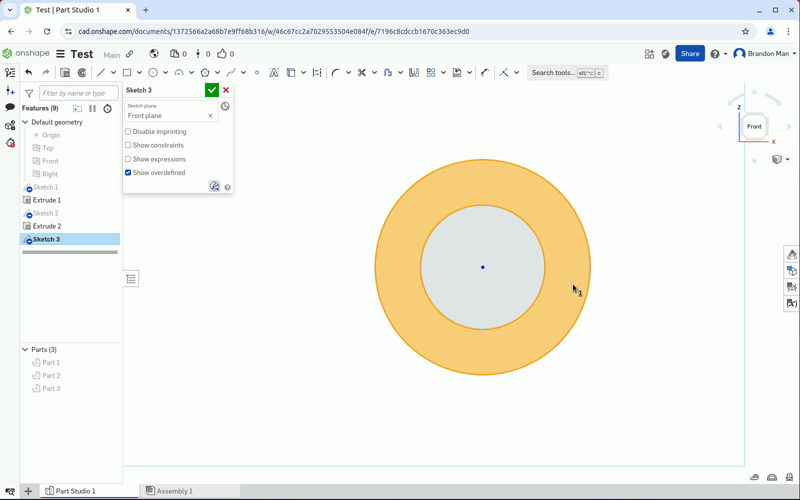
scroll(-6)
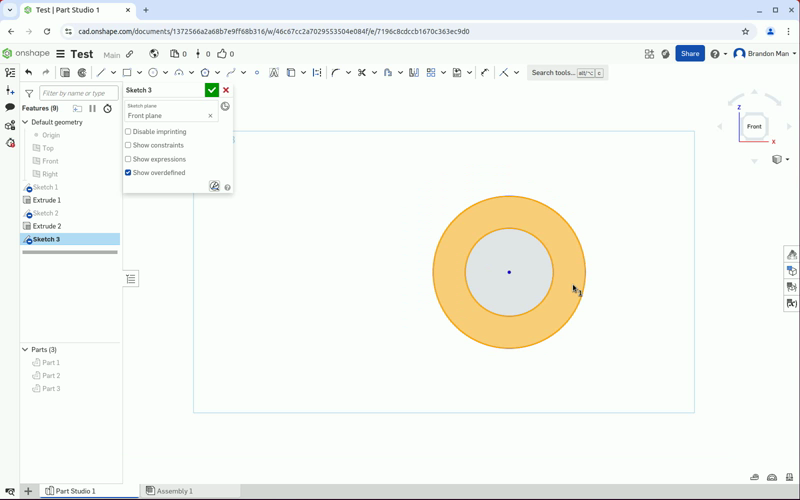
scroll(-6)
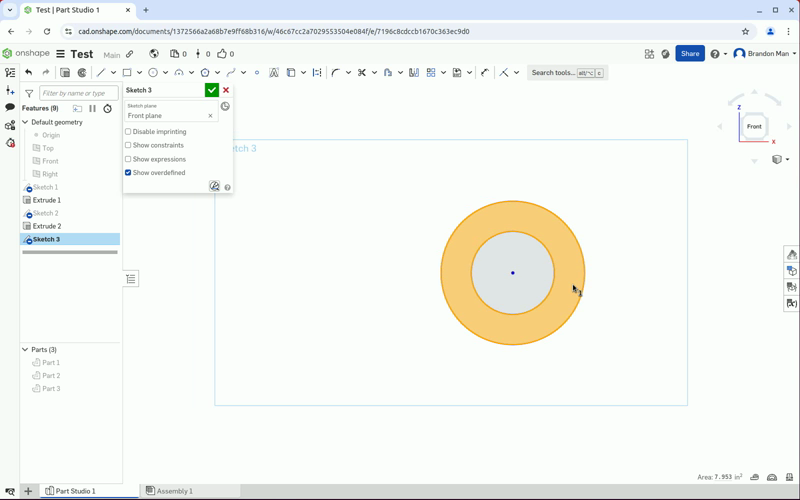
scroll(-6)
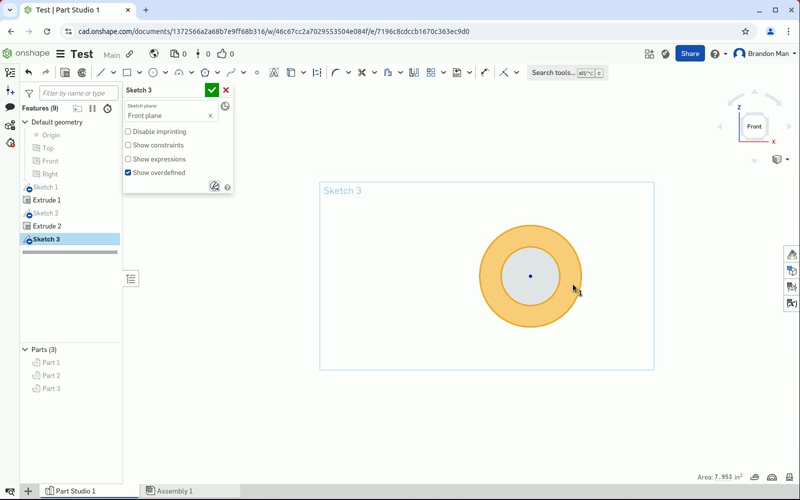
scroll(-6)
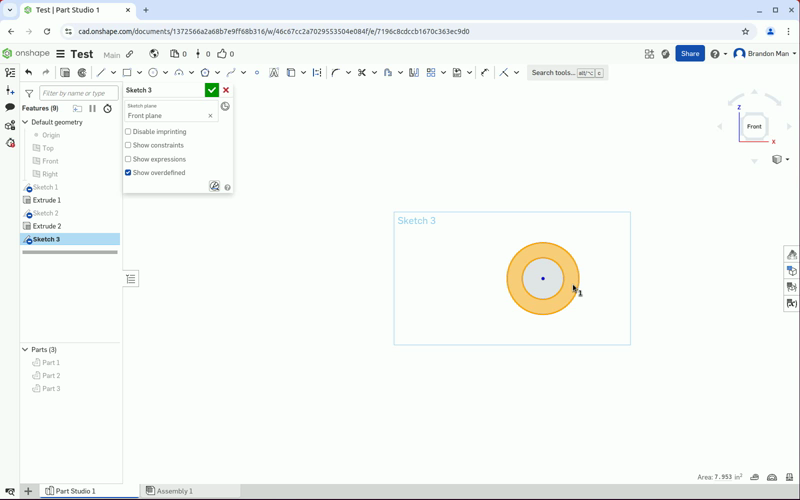
scroll(-6)
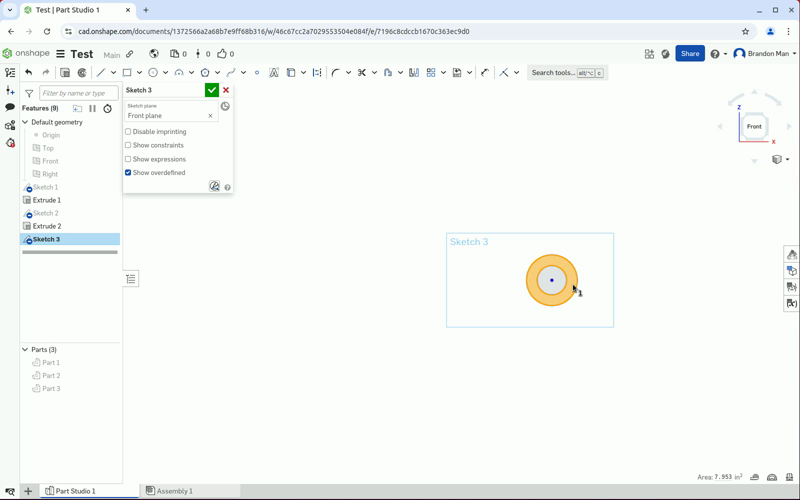
scroll(-6)
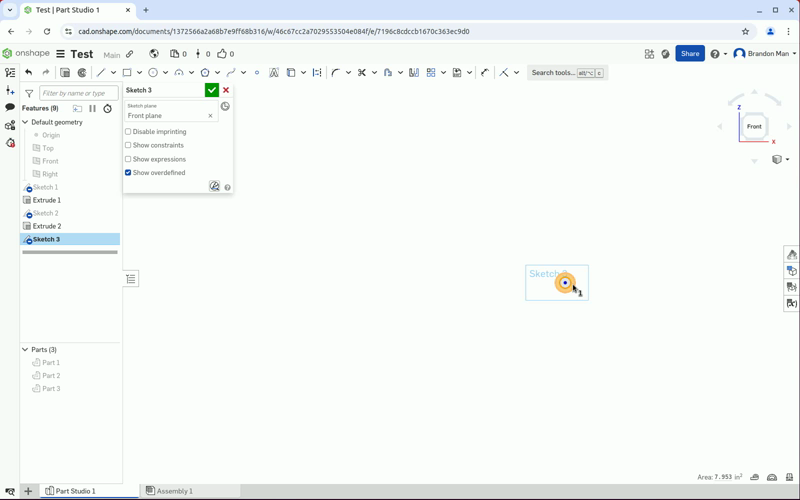
mouse_move(73, 352)
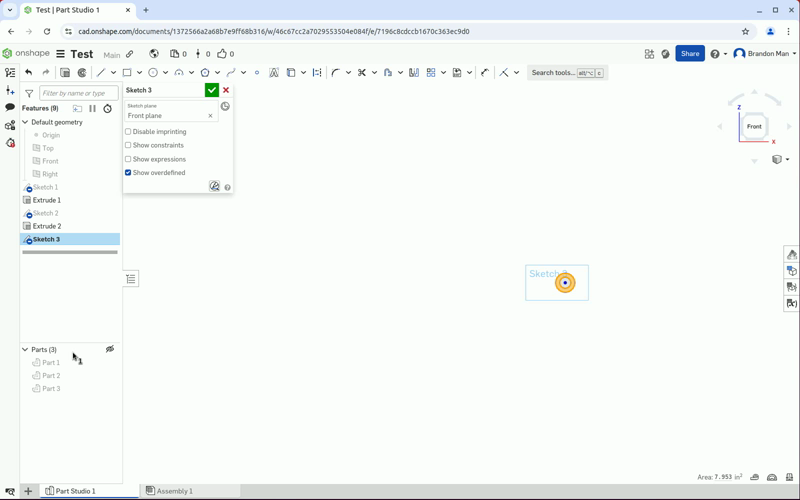
key(shift+y)
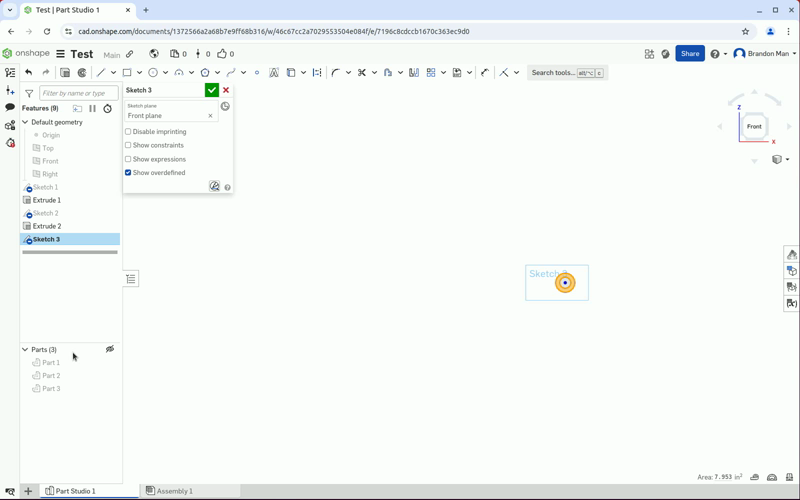
key(shift+e)
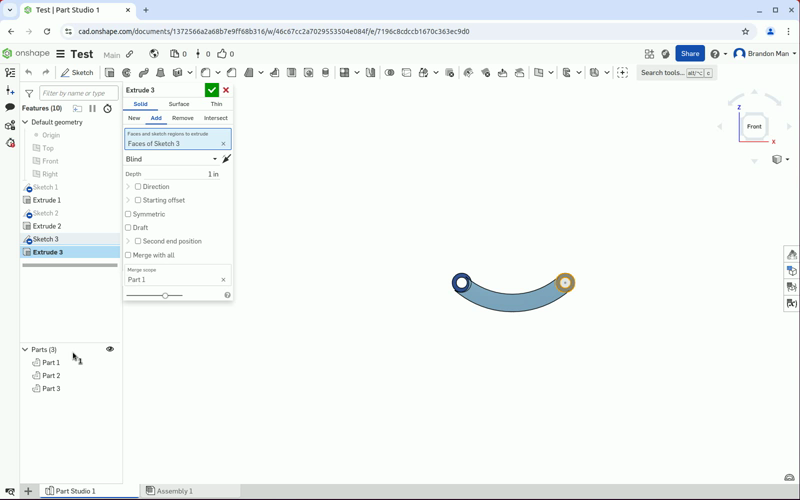
mouse_move(143, 106)
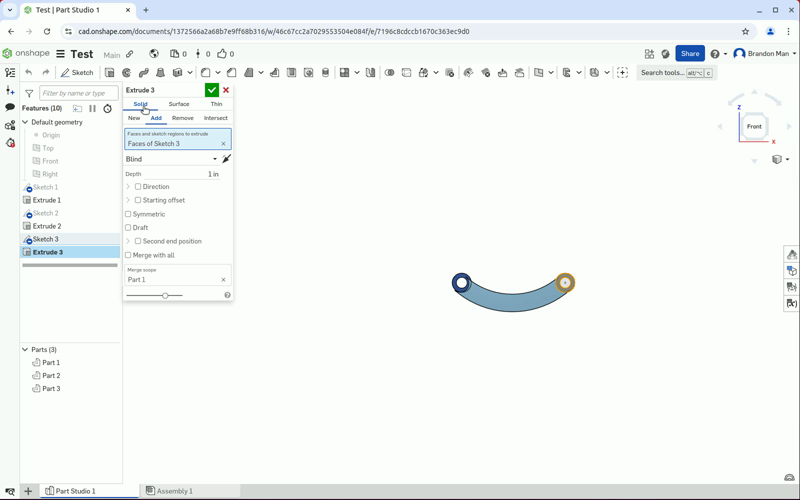
click(143, 106)
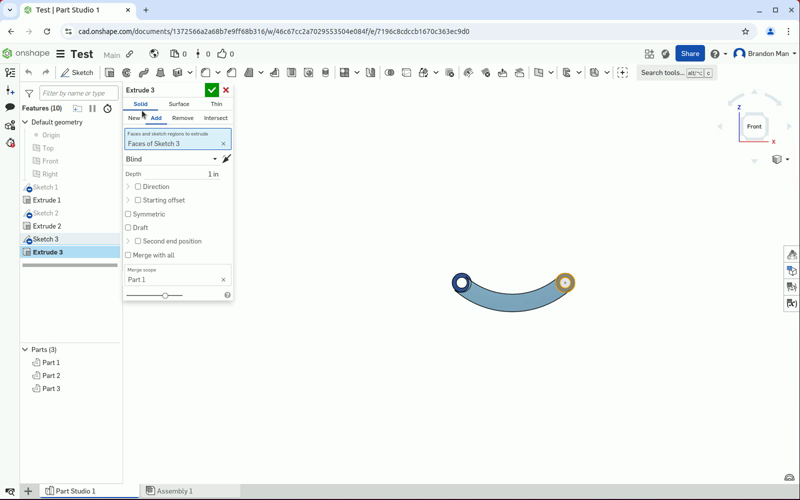
mouse_move(137, 120)
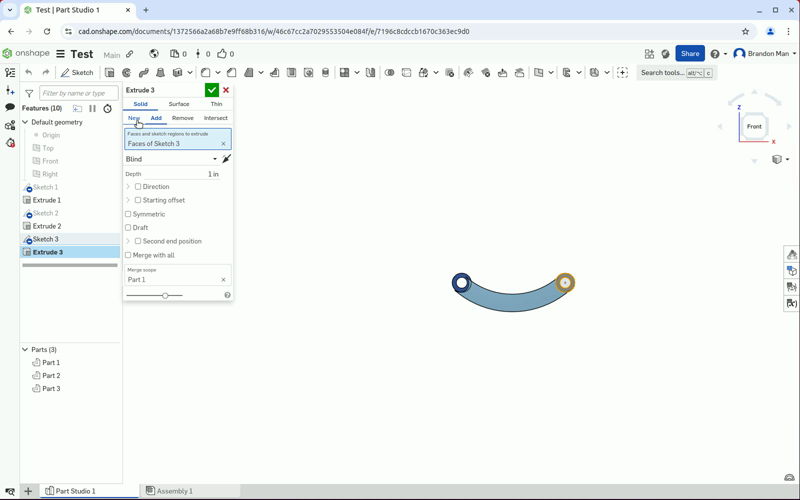
click(137, 120)
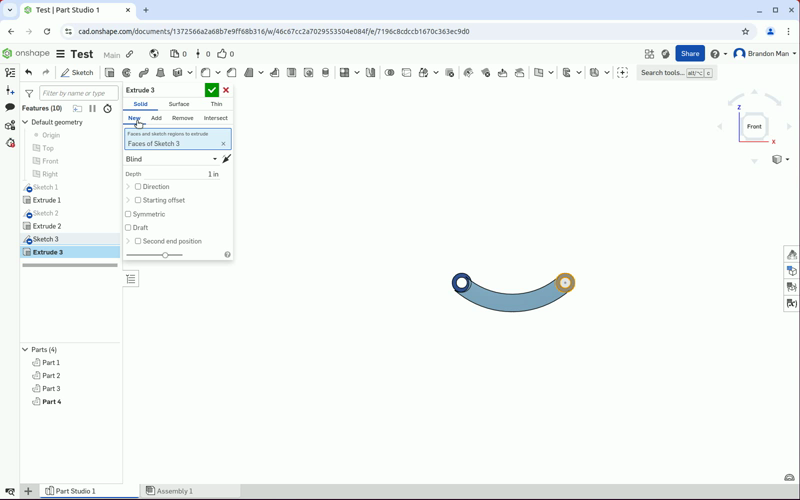
key(tab, 4)
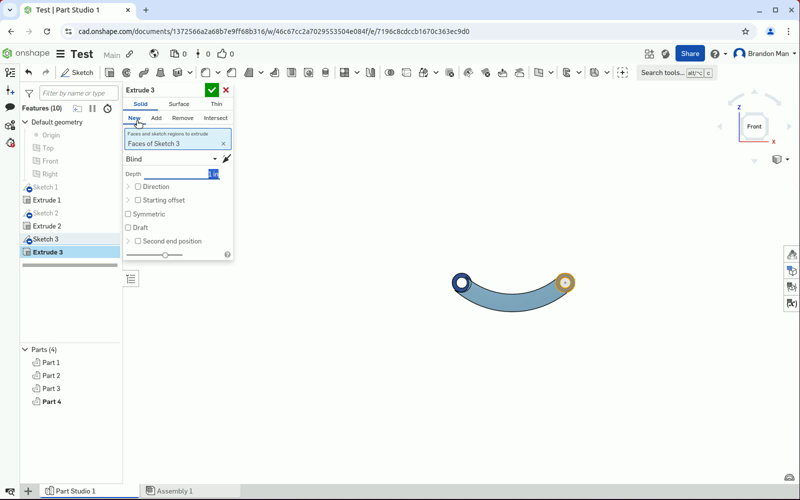
text(2.166)
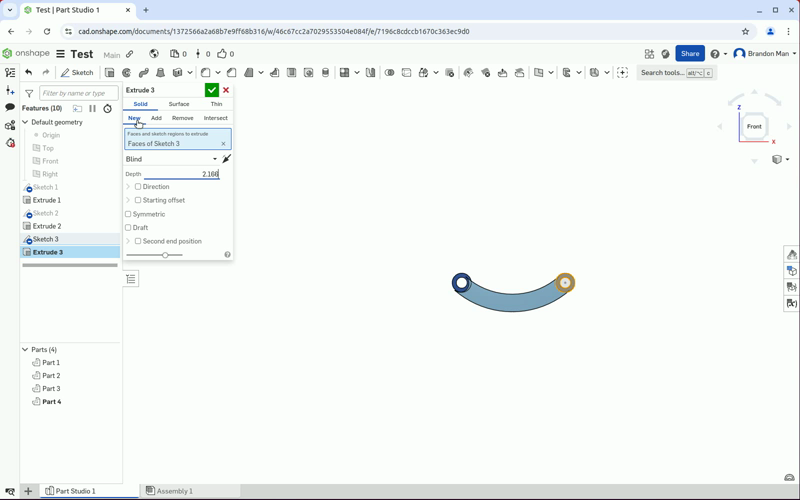
key(enter)
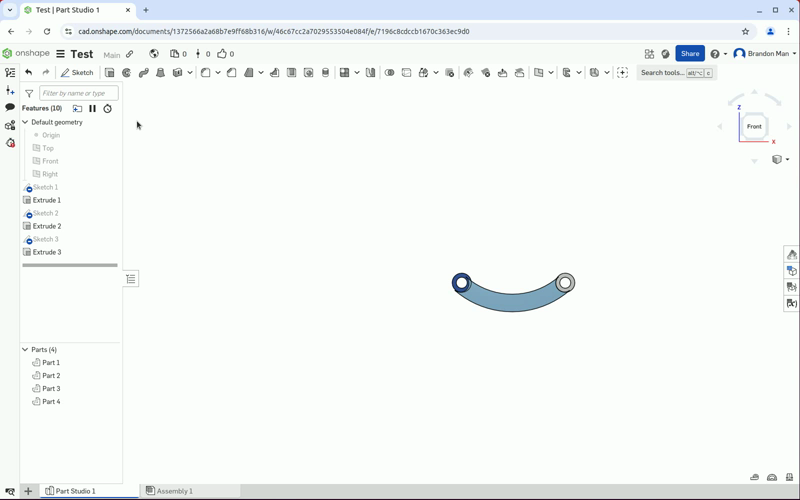
key(shift+h)
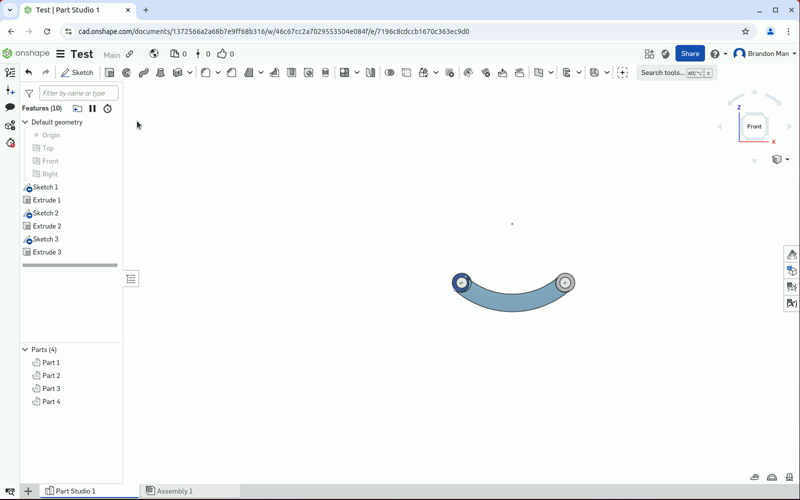
key(shift+h)
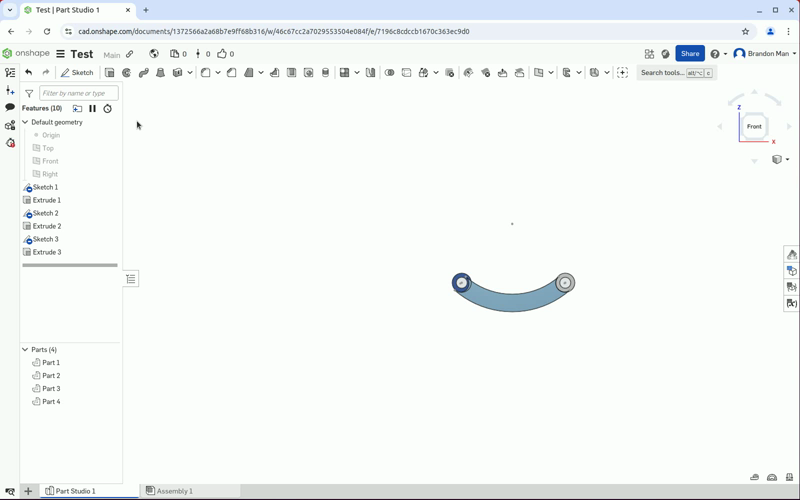
key(shift+7)
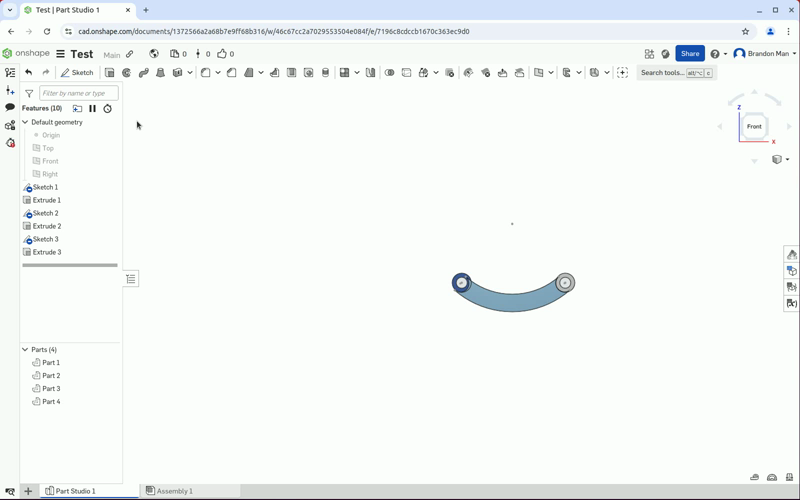
key(left, 2)
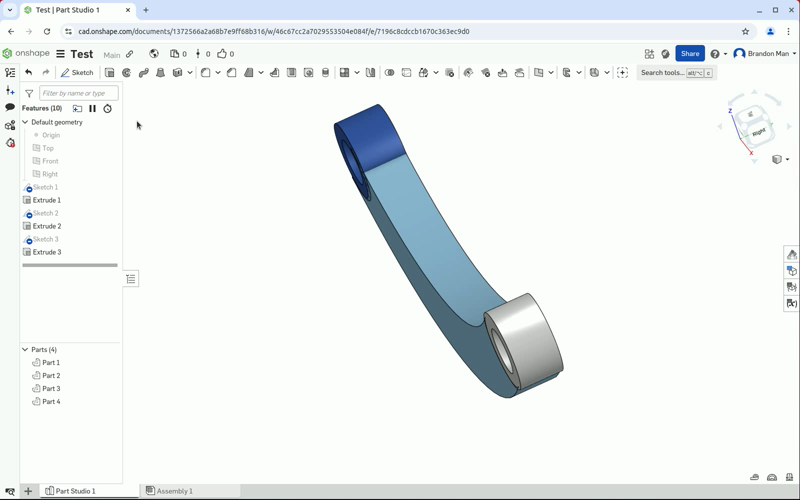
key(down, 2)
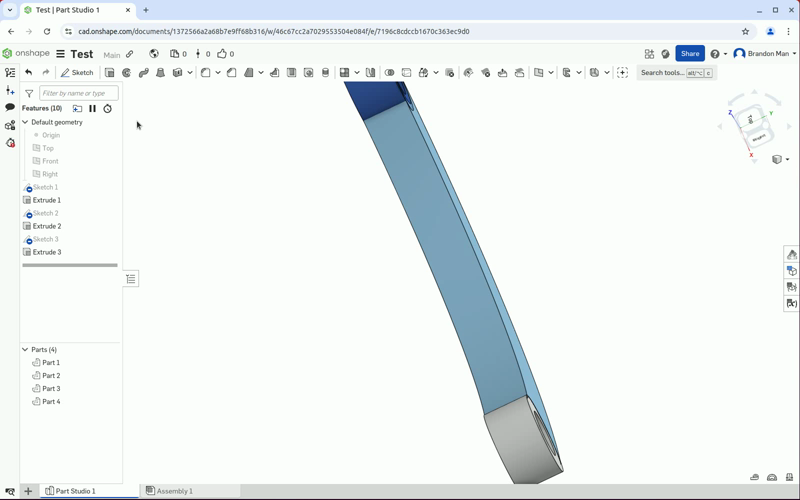
key(up, 2)
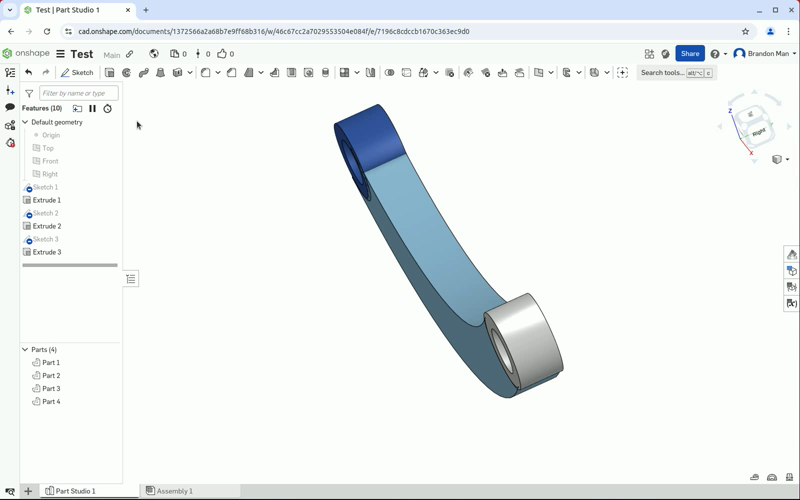
key(right, 2)
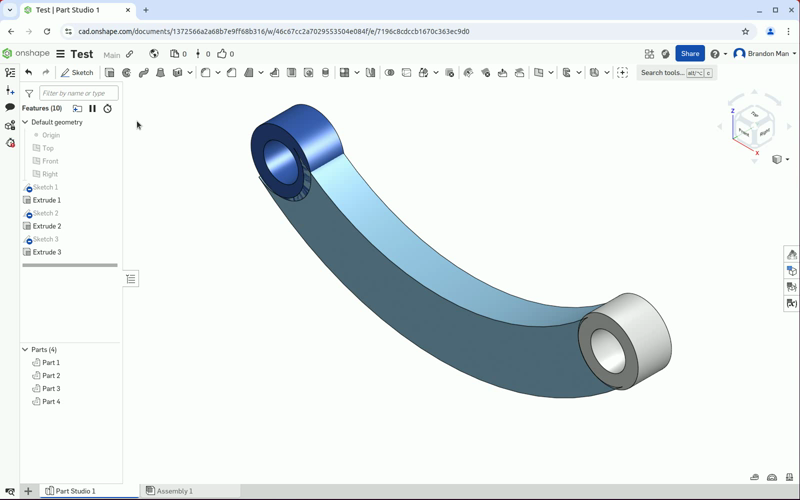
mouse_move(73, 189)
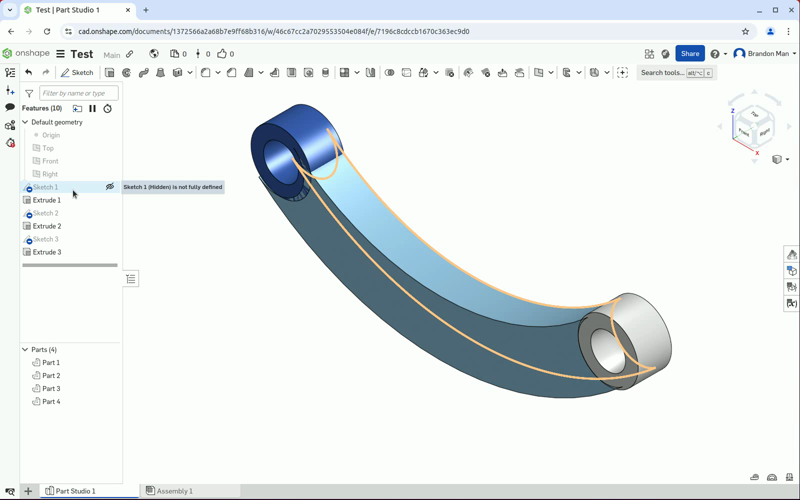
click(73, 189)